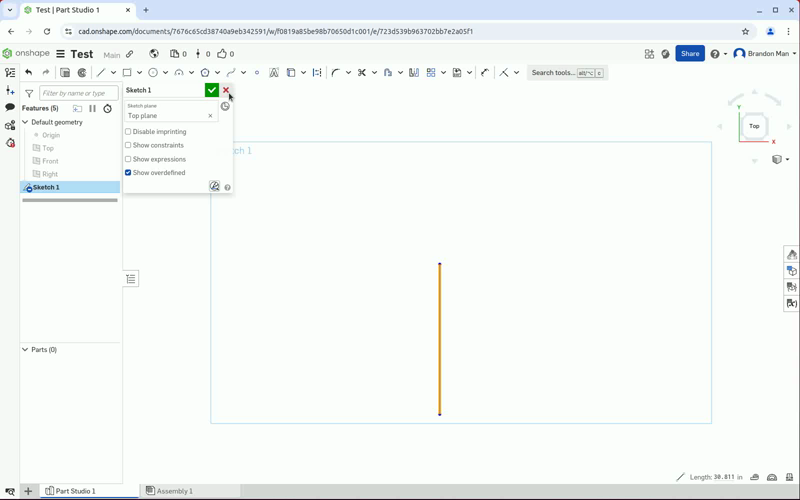
key(shift+h)
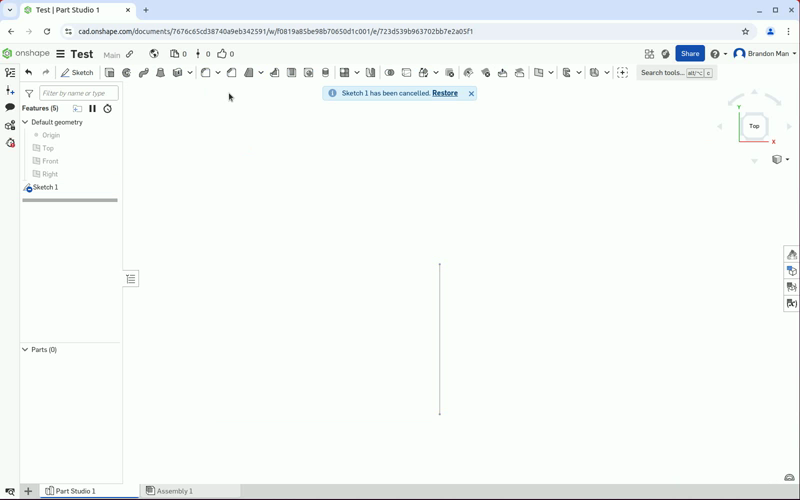
key(shift+s)
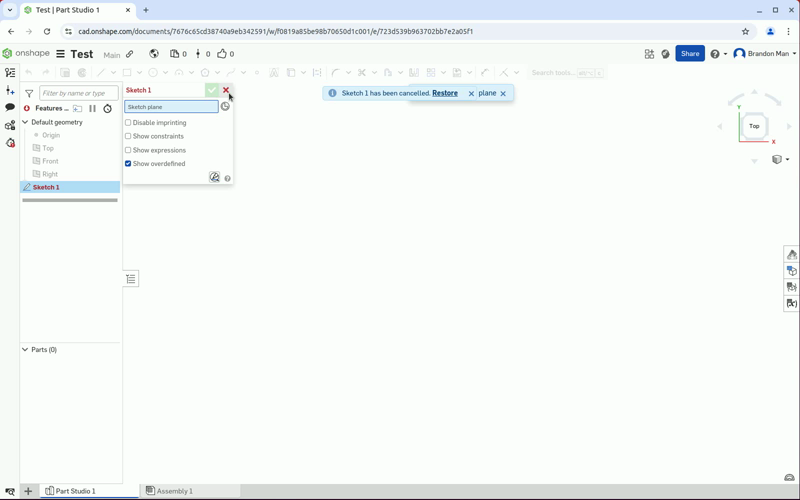
mouse_move(73, 150)
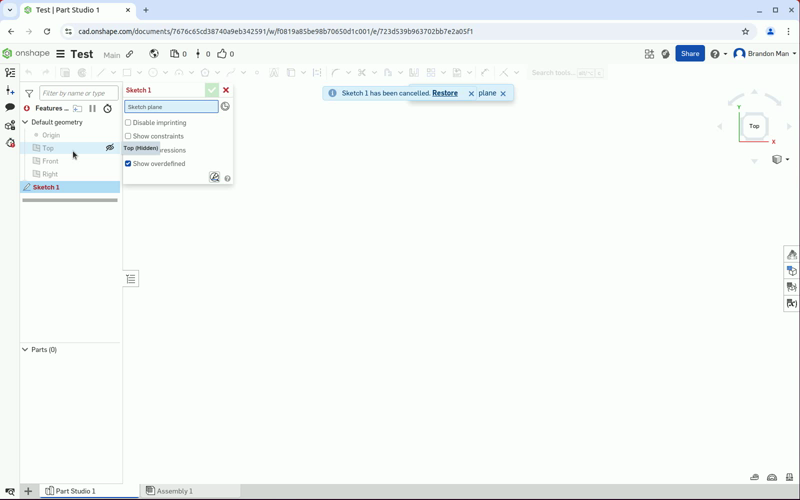
click(73, 150)
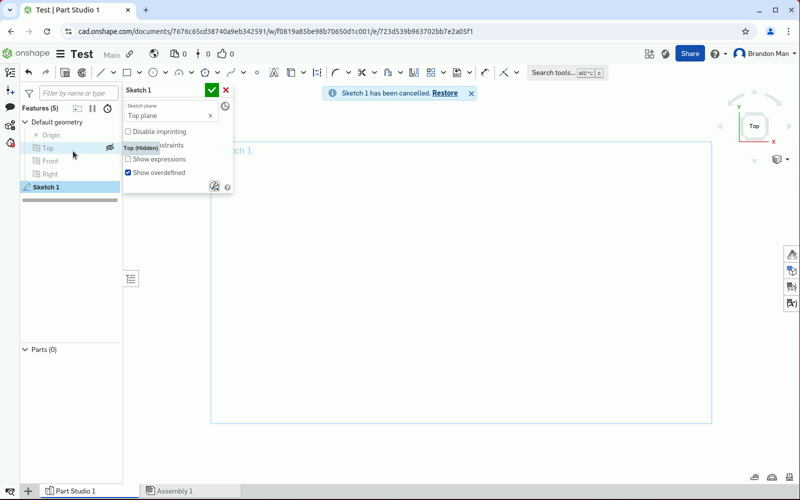
mouse_move(73, 352)
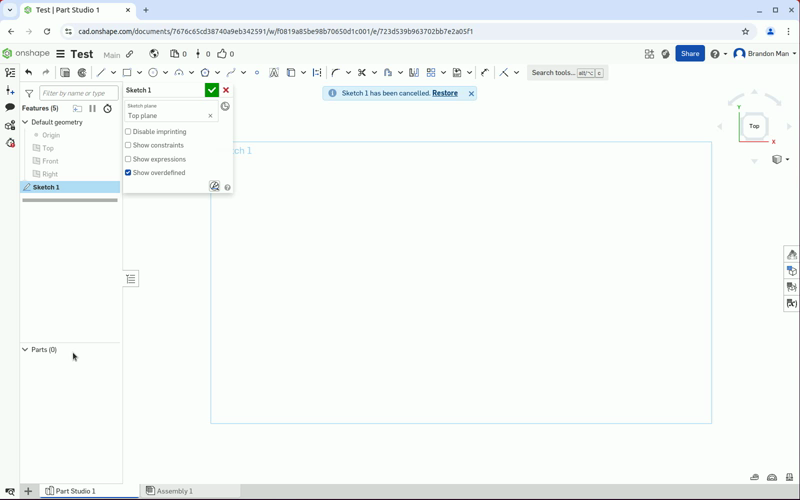
key(y)
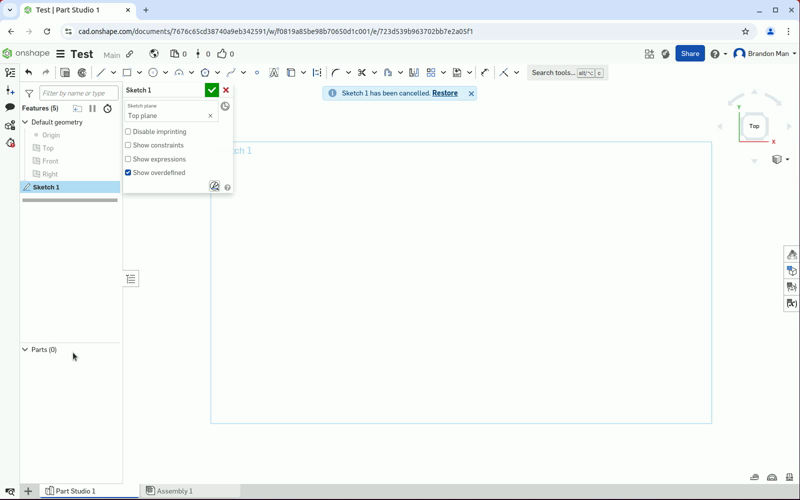
key(c)
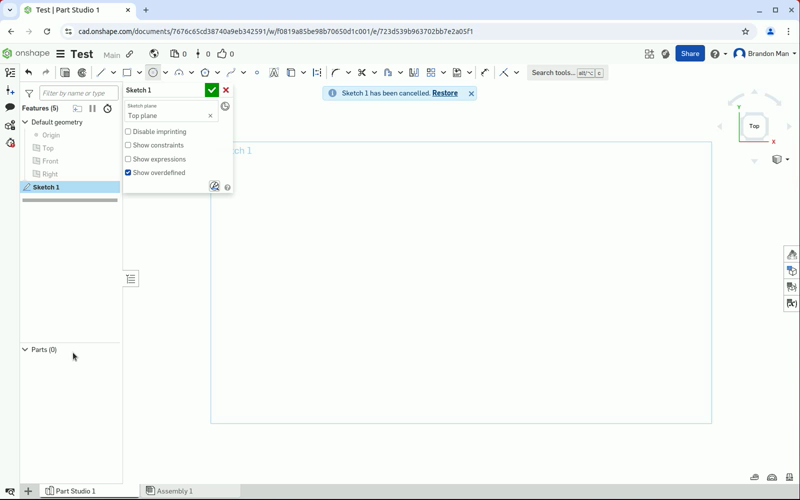
key_down(shift)
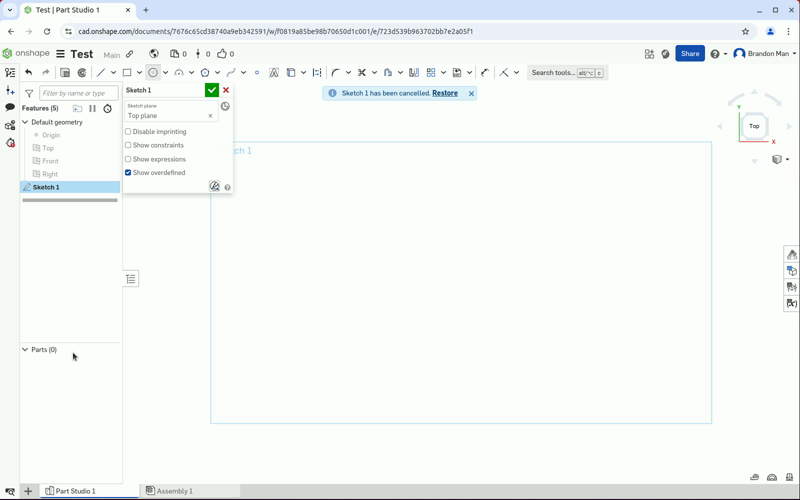
mouse_move(461, 282)
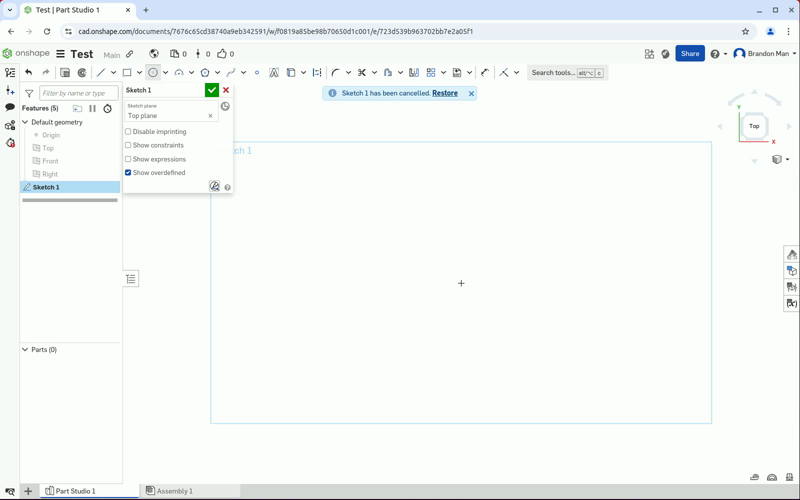
click(461, 282)
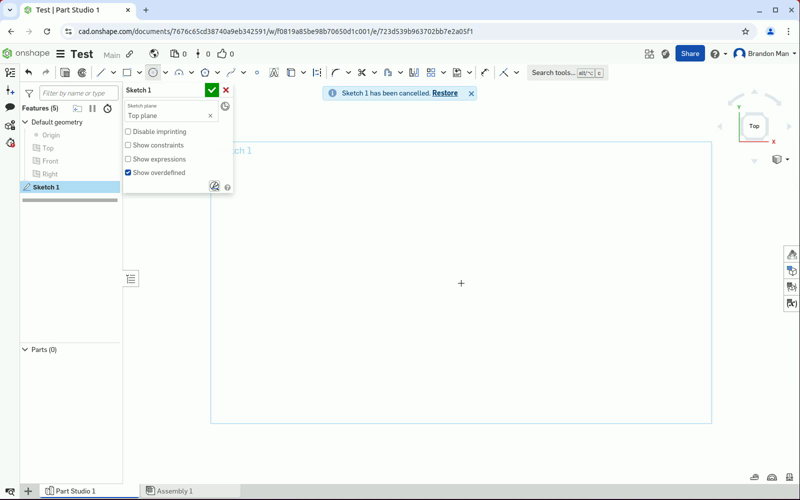
key_up(shift)
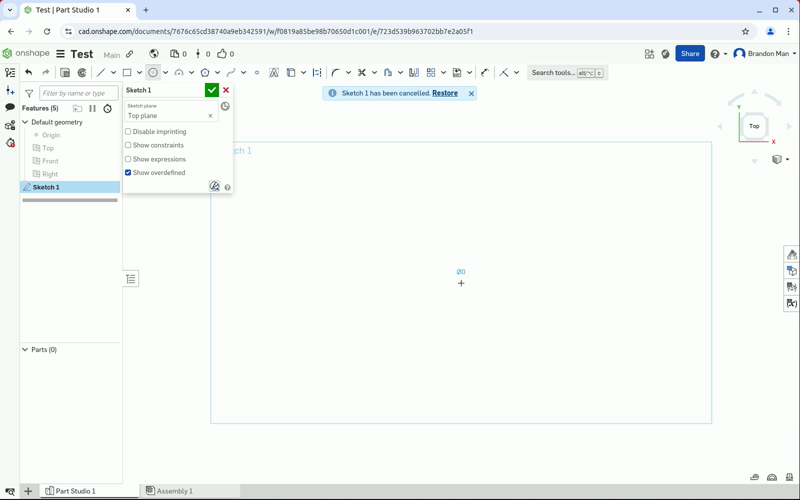
mouse_move(574, 282)
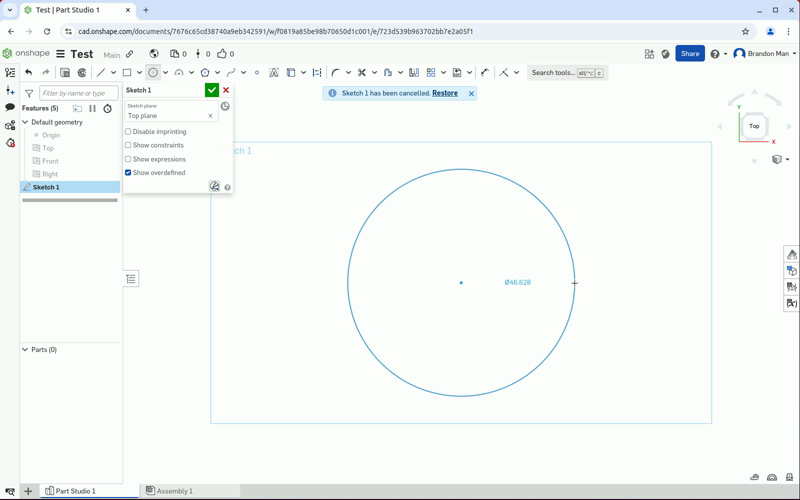
click(574, 282)
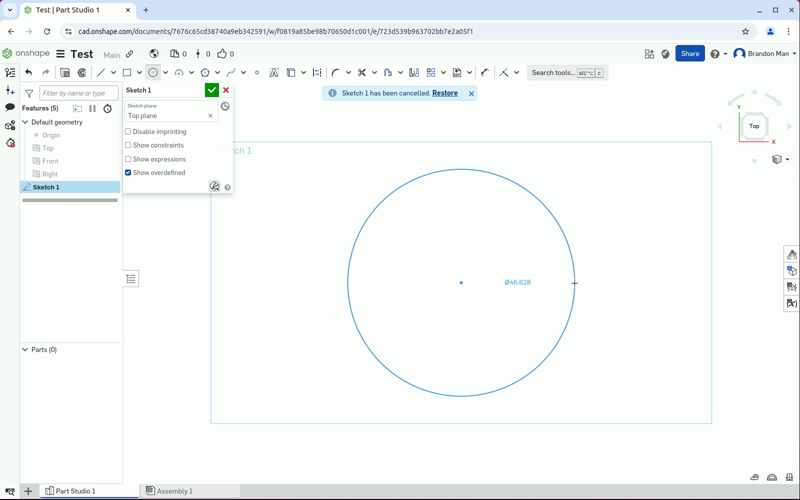
key(esc)
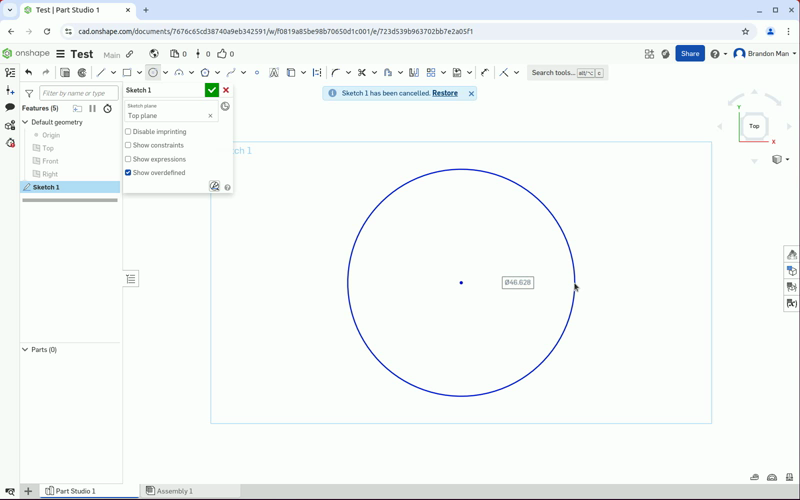
key(c)
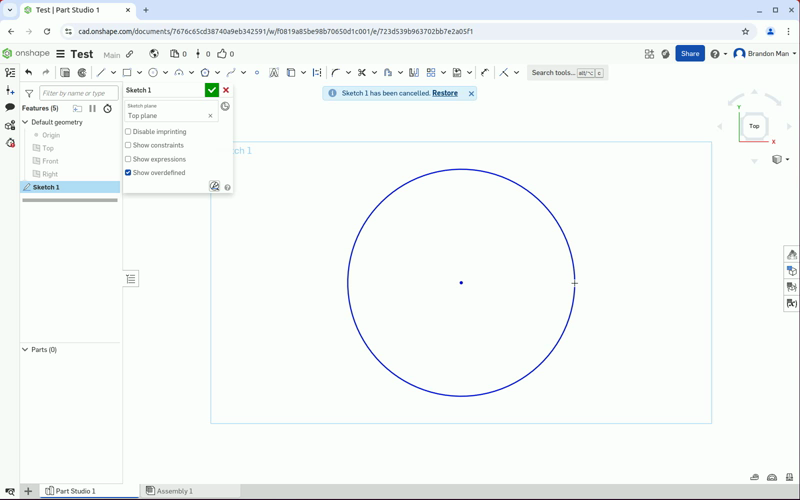
key_down(shift)
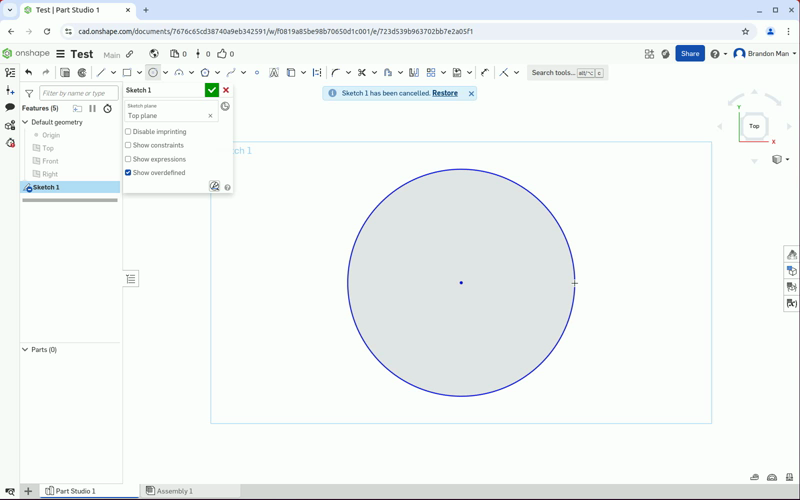
mouse_move(461, 282)
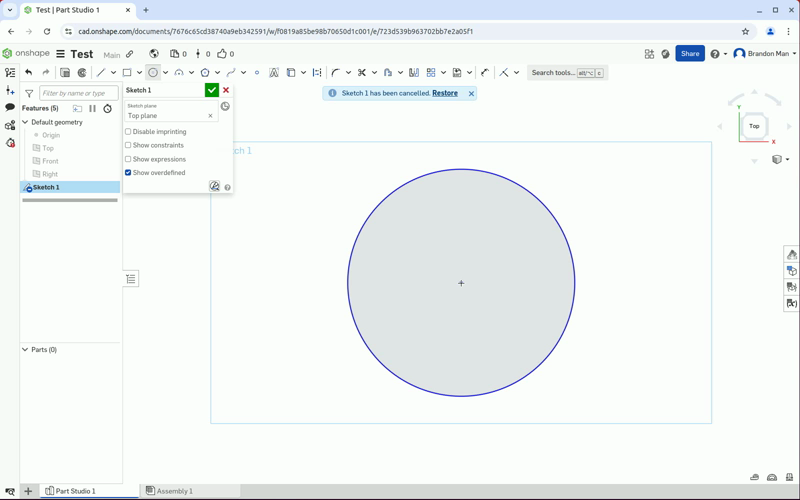
click(461, 282)
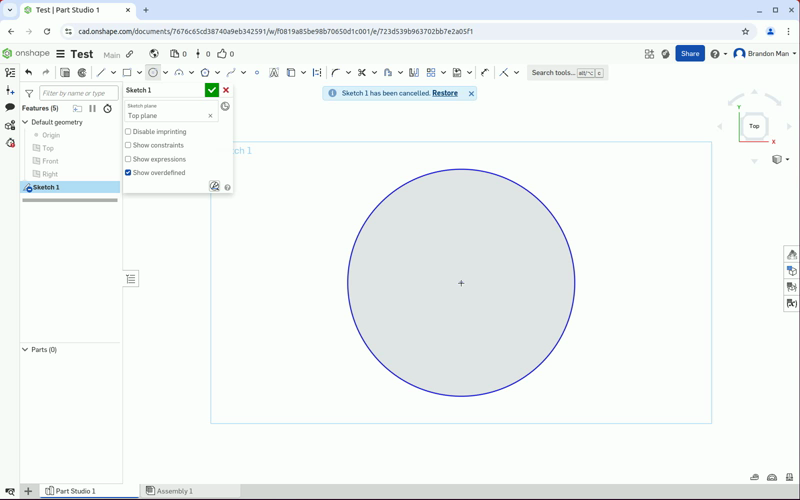
key_up(shift)
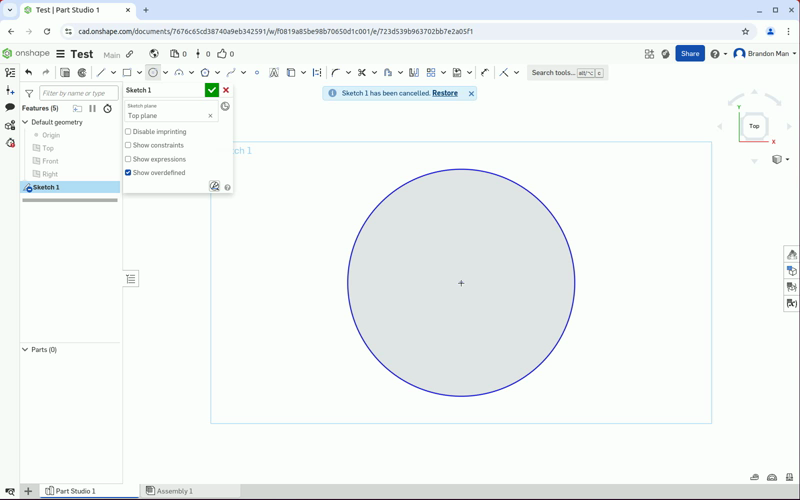
mouse_move(562, 282)
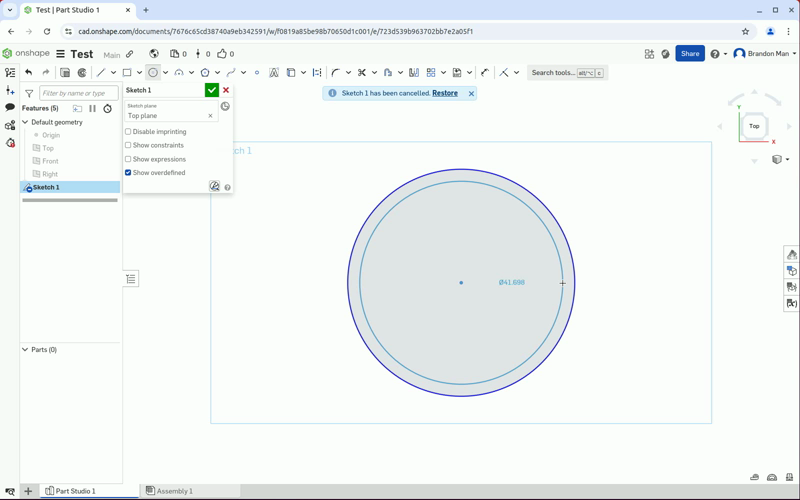
click(562, 282)
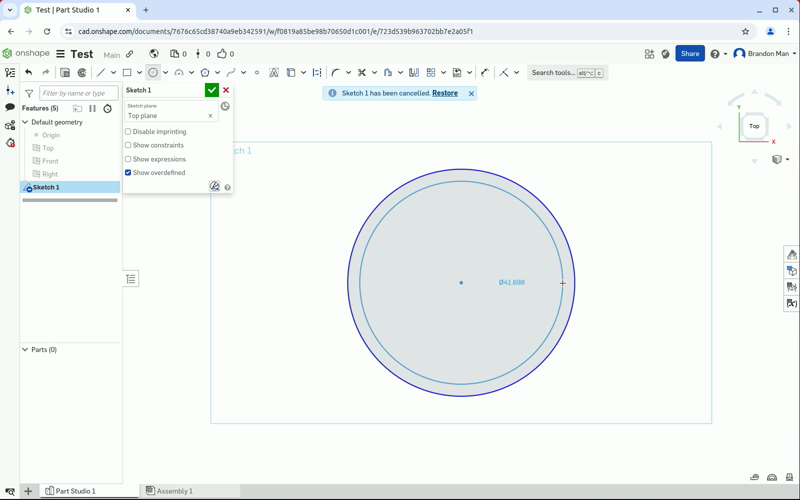
key(esc)
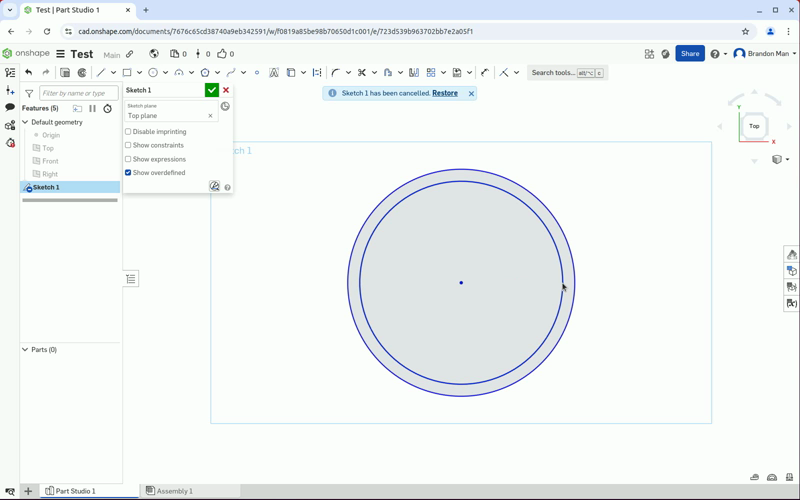
mouse_move(498, 182)
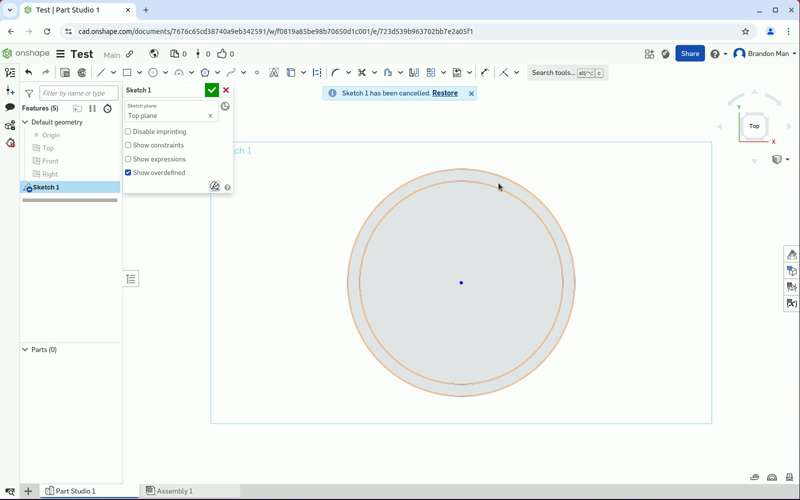
click(498, 182)
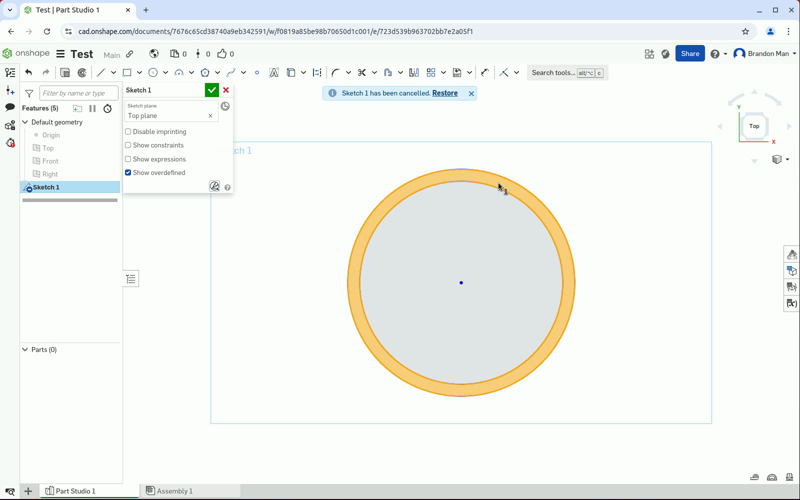
mouse_move(73, 352)
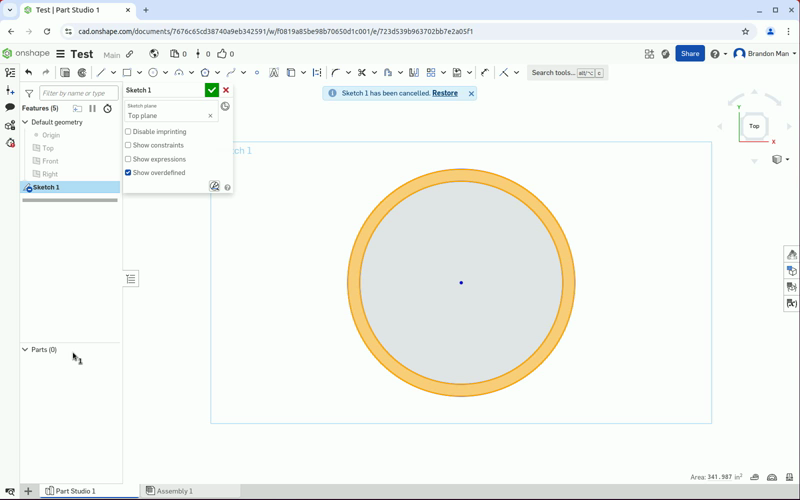
key(shift+y)
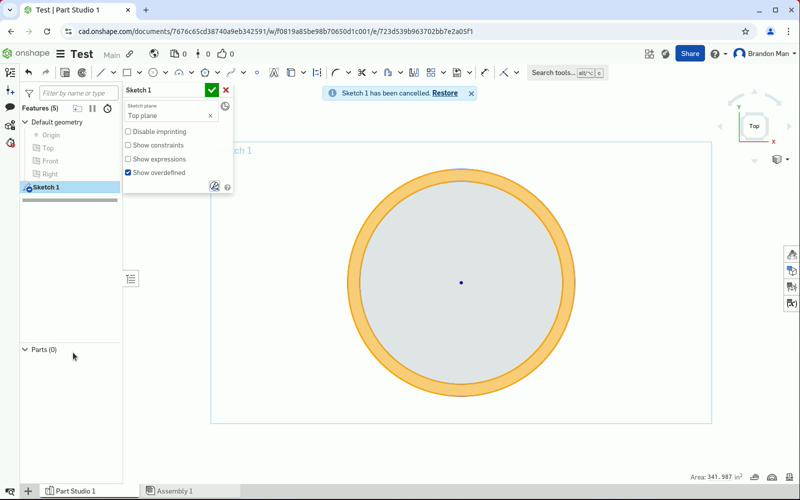
key(shift+e)
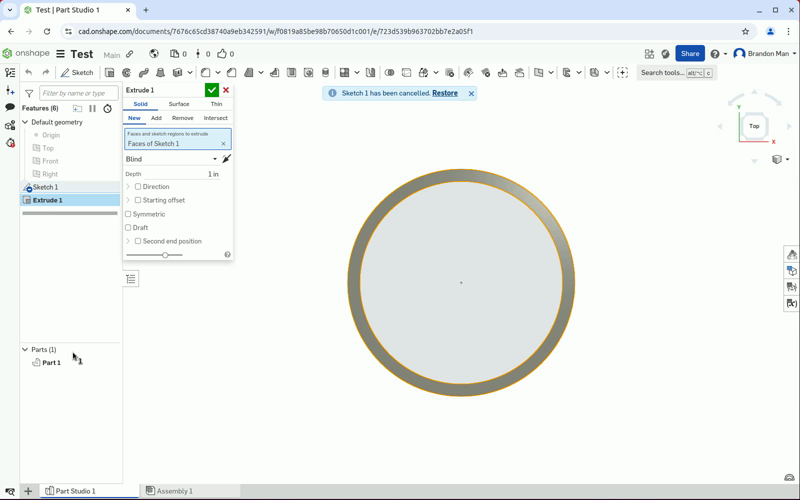
mouse_move(143, 106)
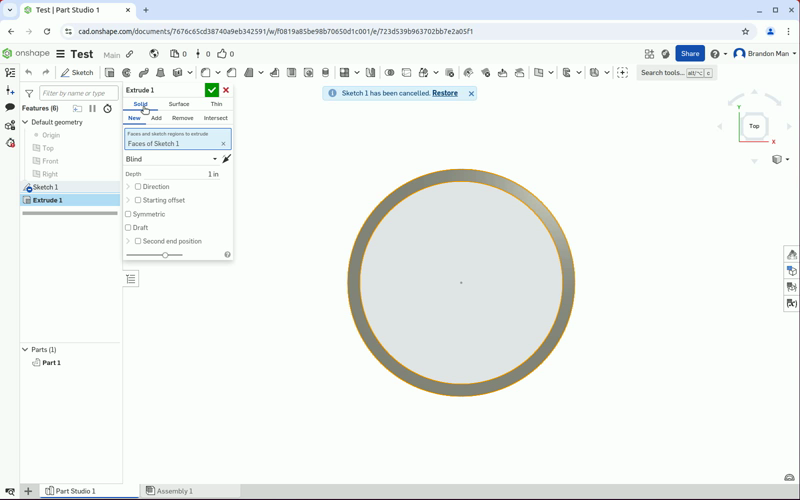
click(143, 106)
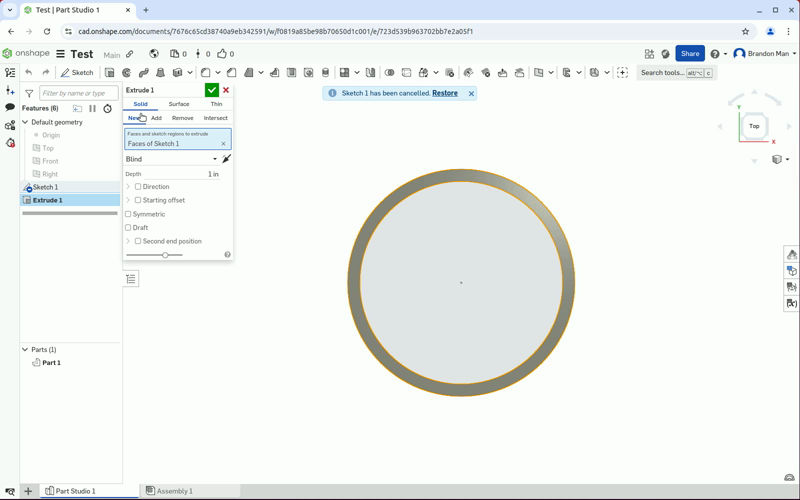
mouse_move(137, 120)
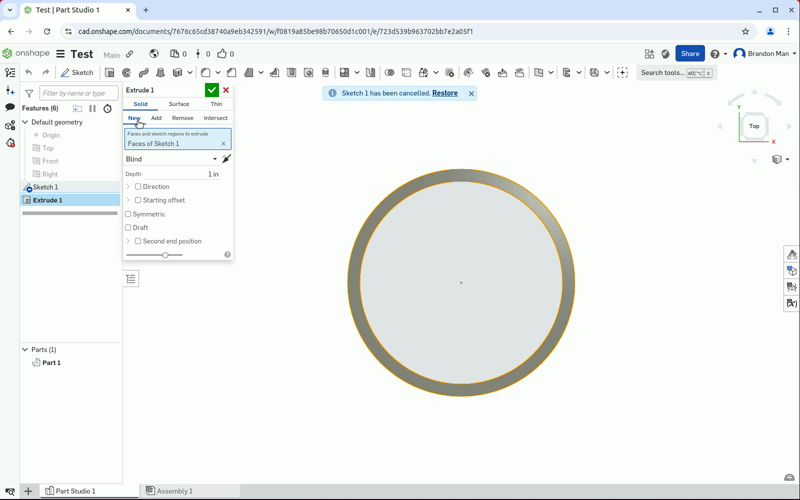
click(137, 120)
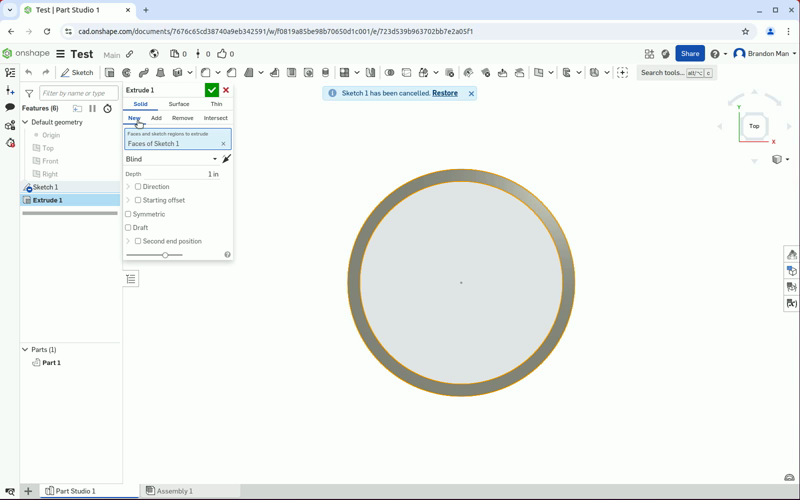
key(tab, 4)
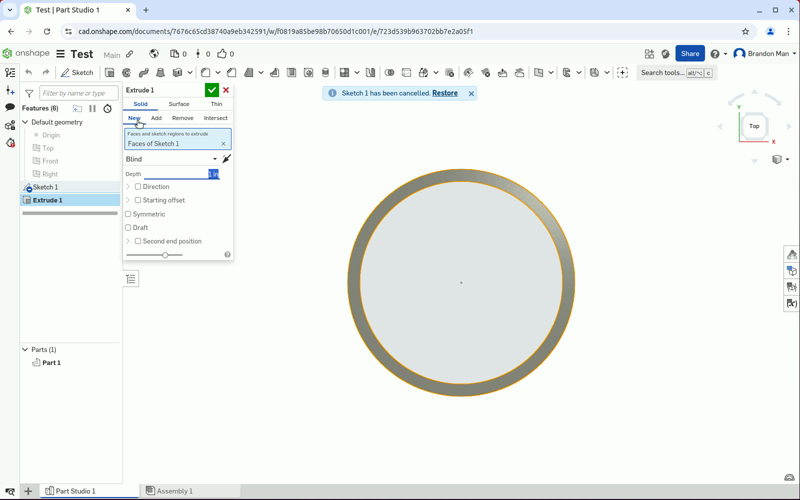
text(0.481)
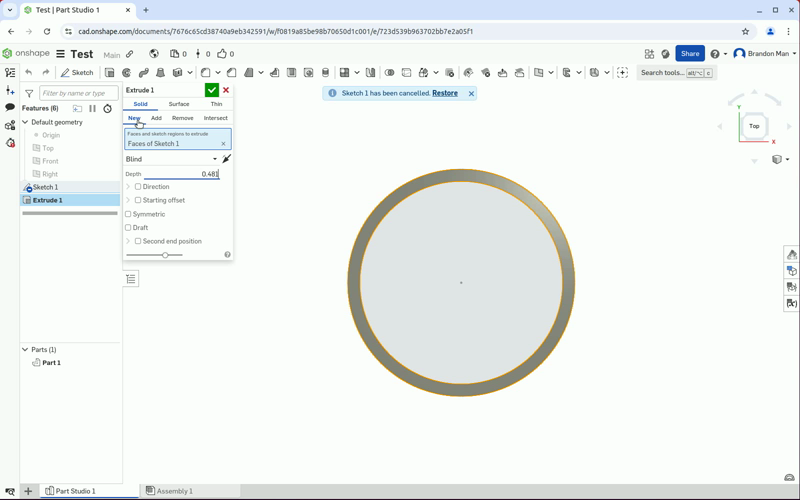
key(enter)
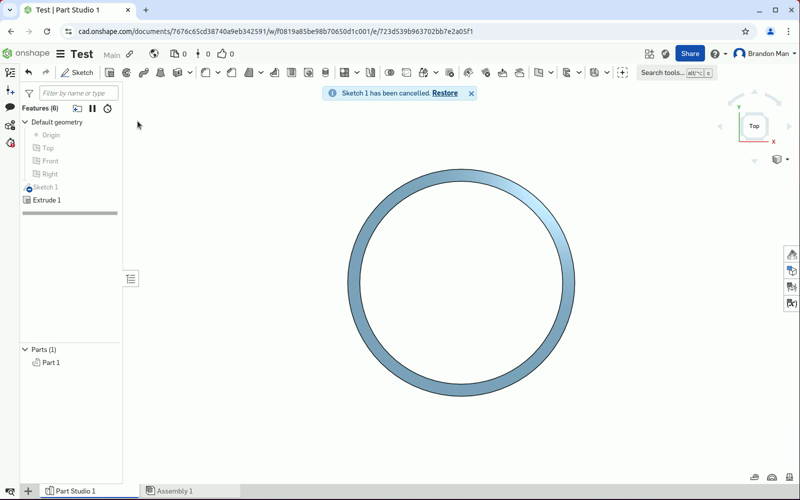
key(shift+h)
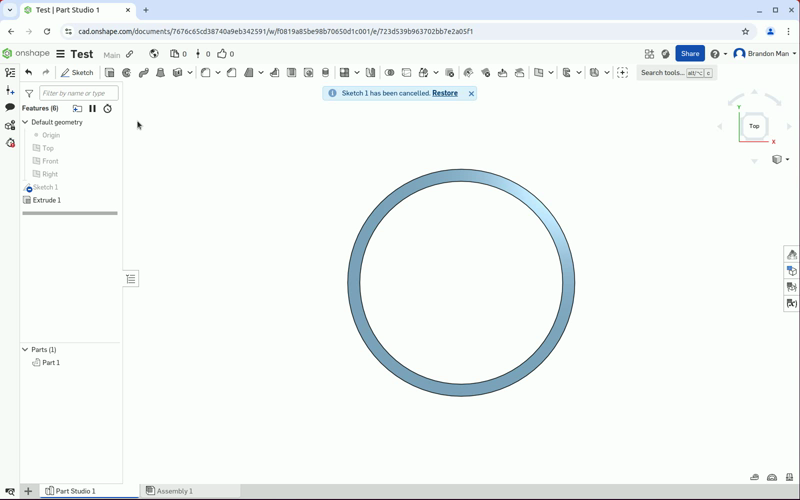
key(shift+h)
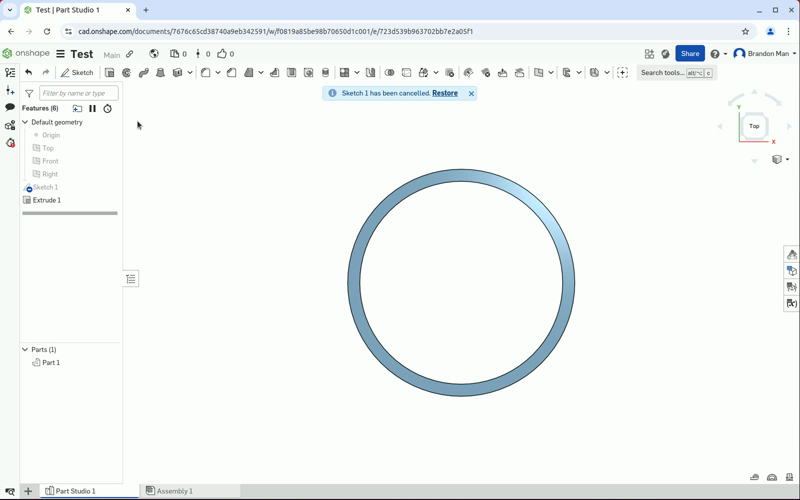
mouse_move(73, 189)
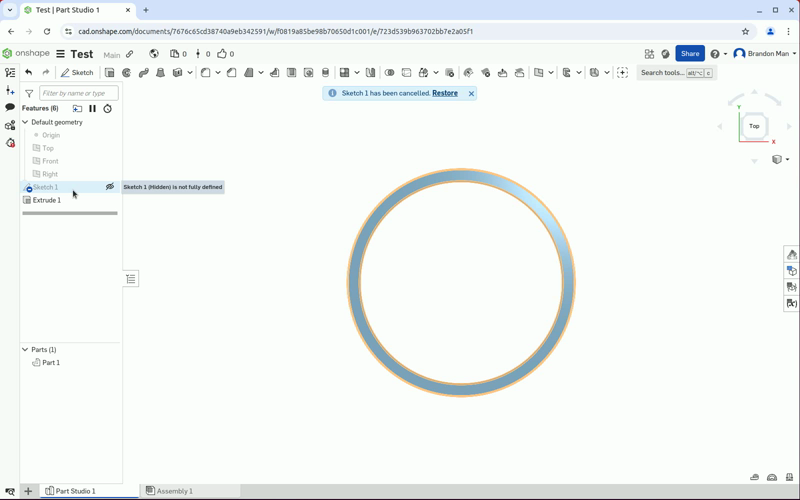
click(73, 189)
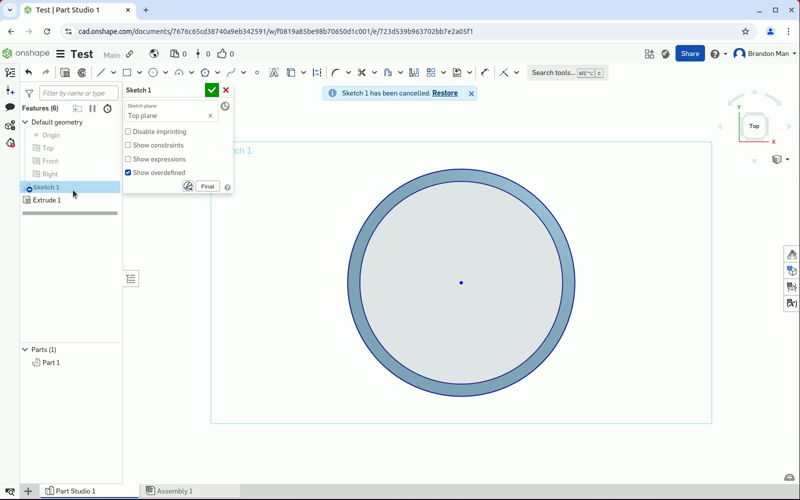
mouse_move(229, 92)
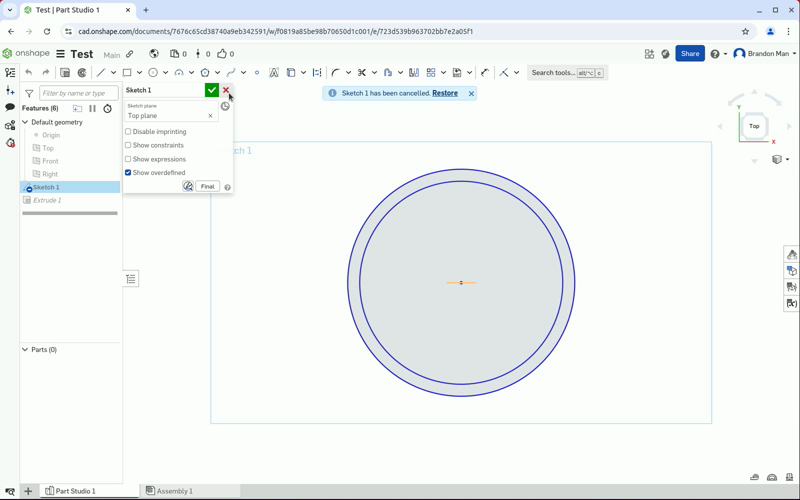
click(229, 92)
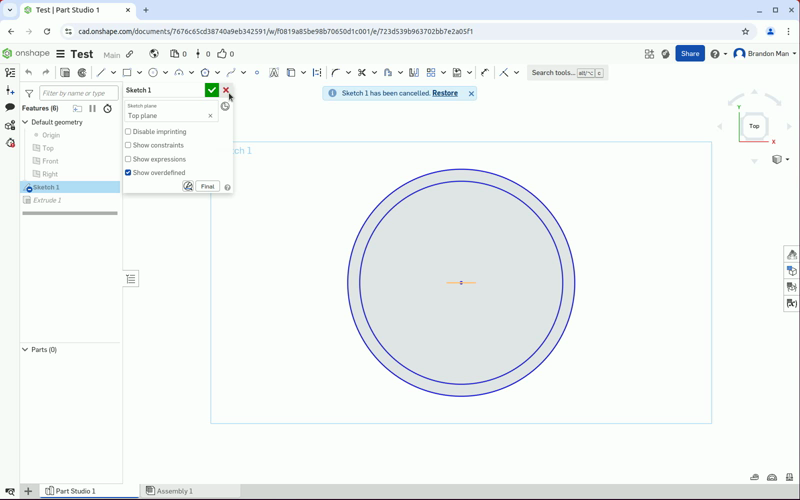
key(shift+s)
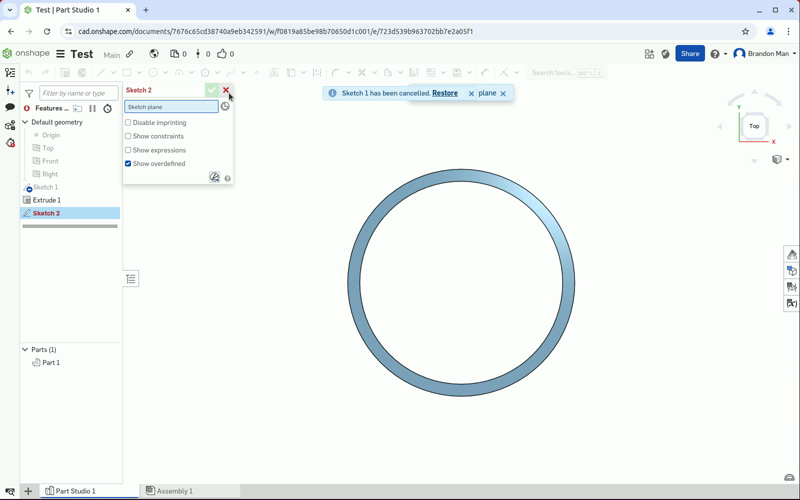
mouse_move(73, 150)
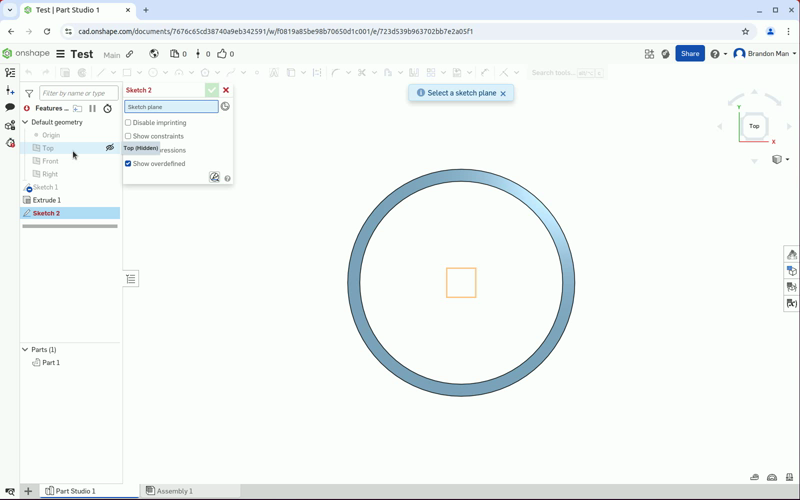
click(73, 150)
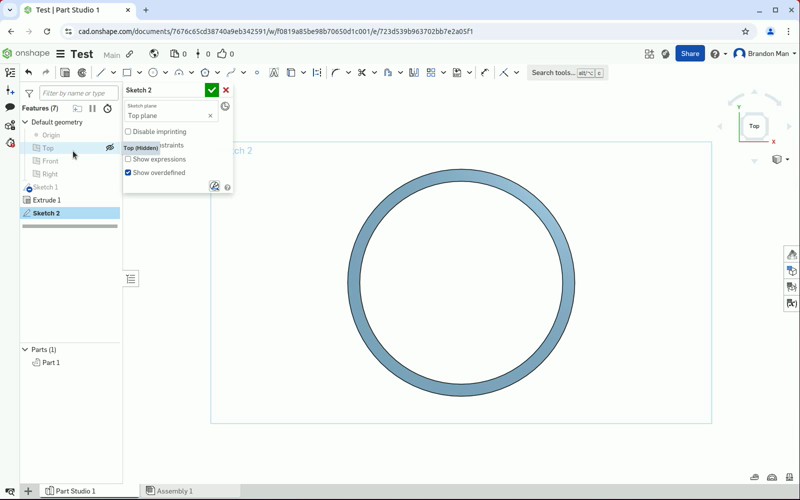
mouse_move(73, 352)
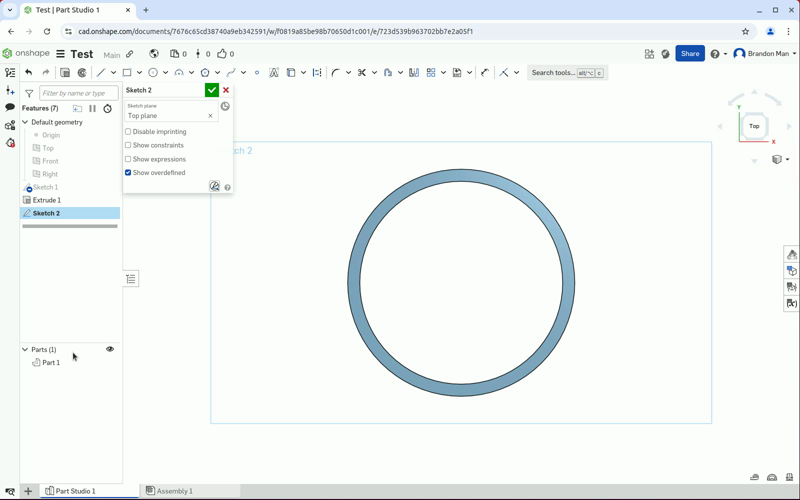
key(y)
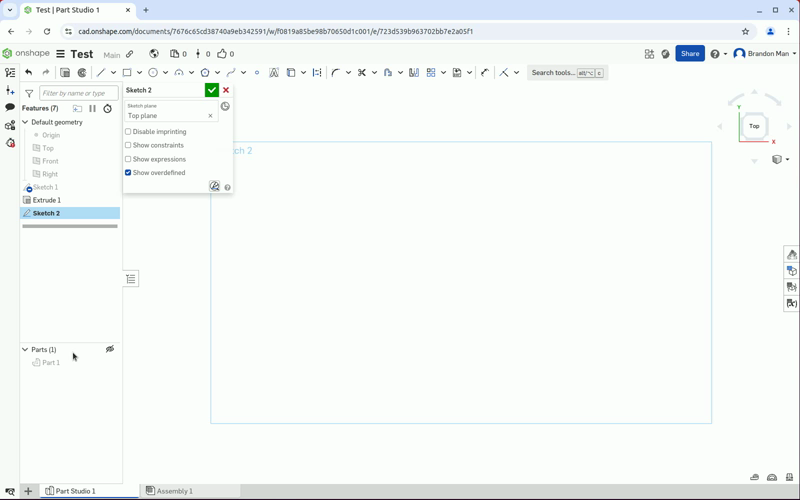
key(l)
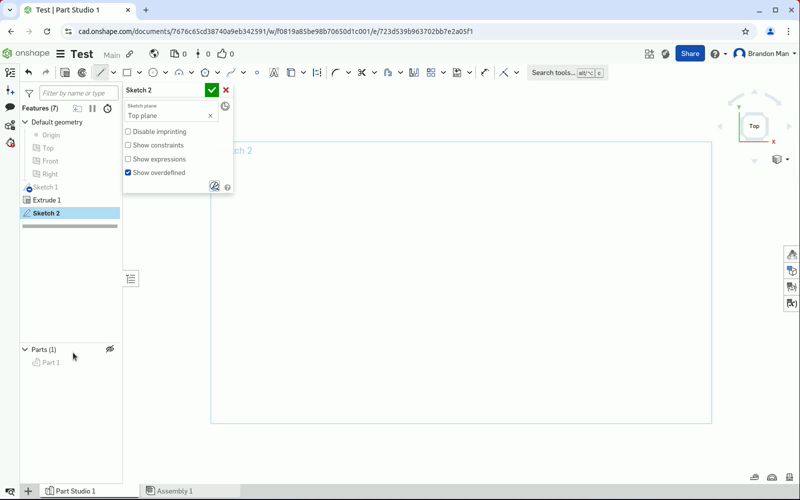
key_down(shift)
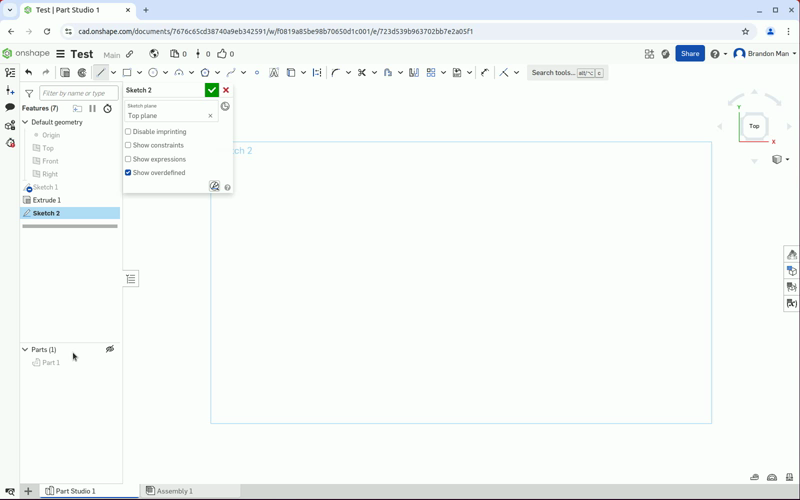
mouse_move(453, 183)
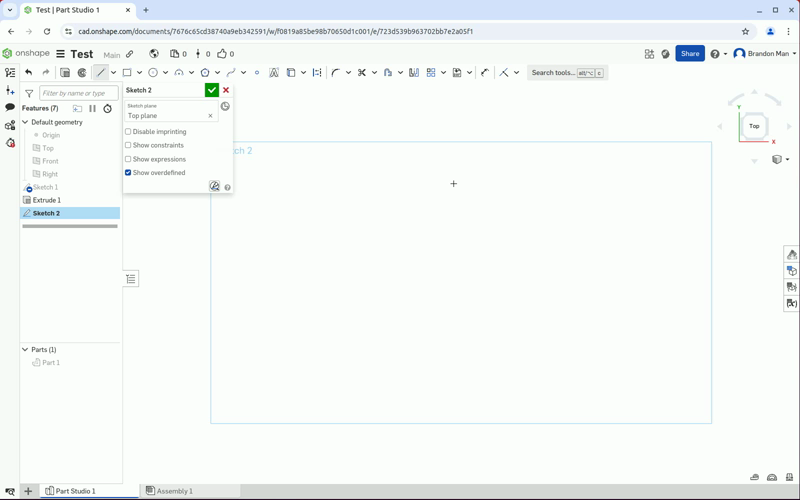
click(453, 183)
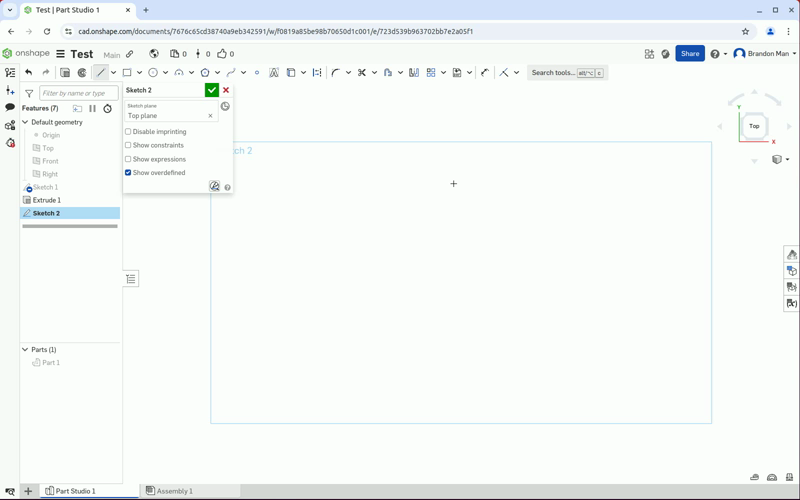
key_up(shift)
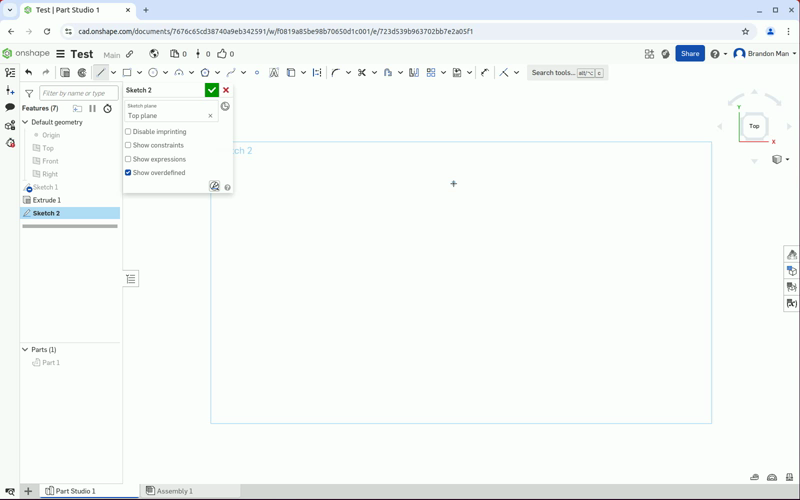
key_down(shift)
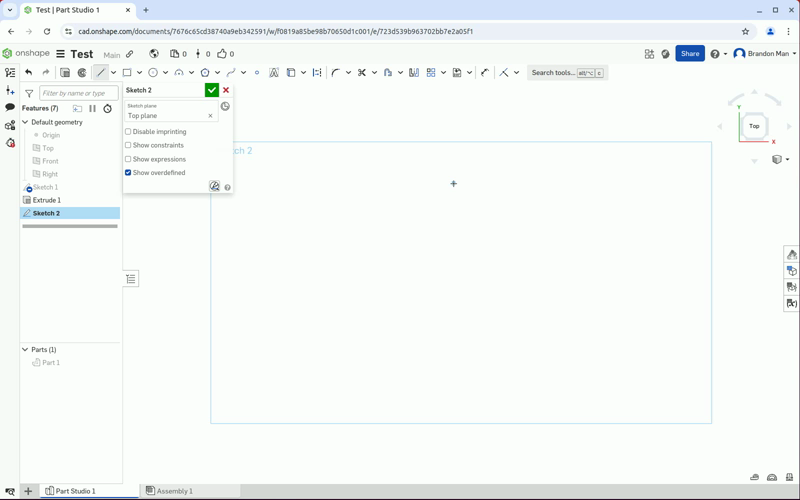
mouse_move(483, 183)
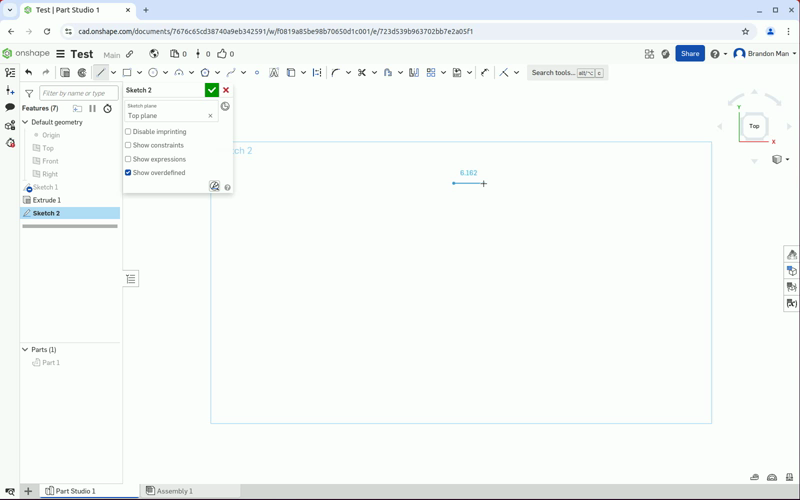
mouse_move(470, 183)
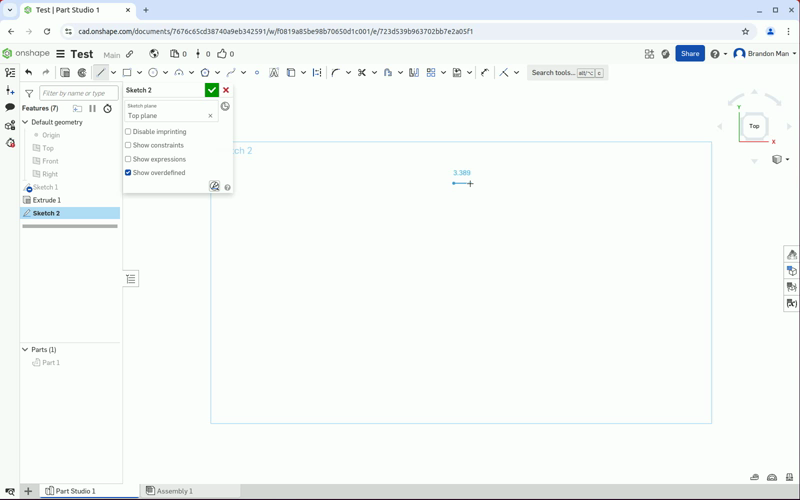
click(470, 183)
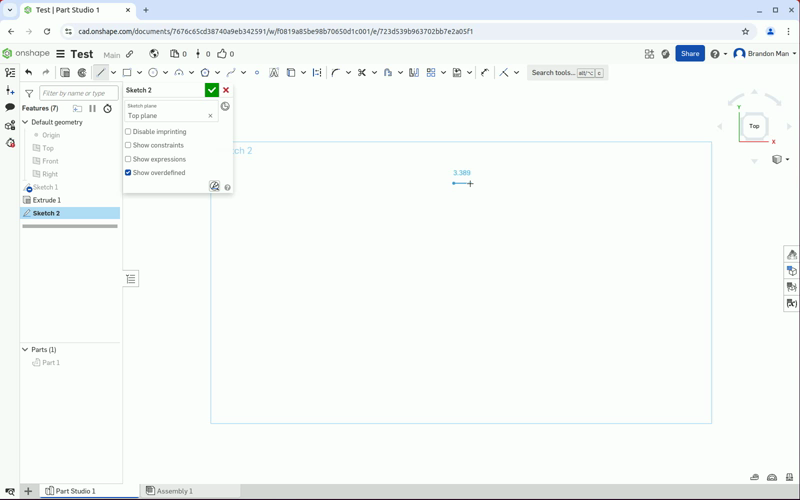
key_up(shift)
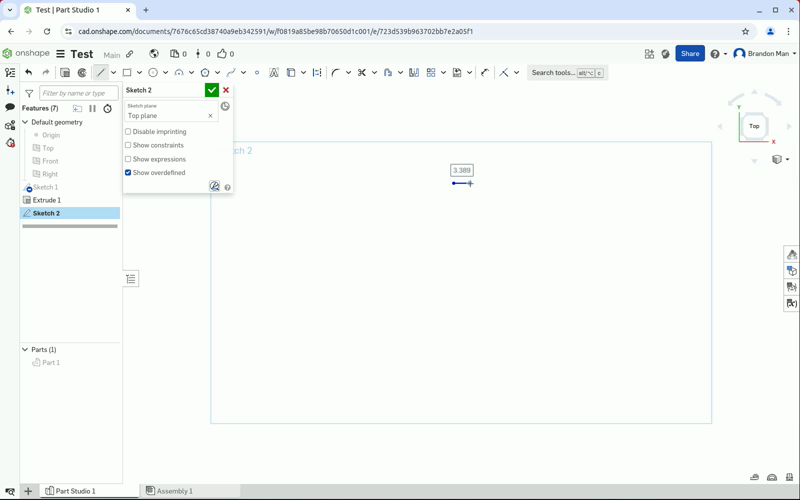
key_down(shift)
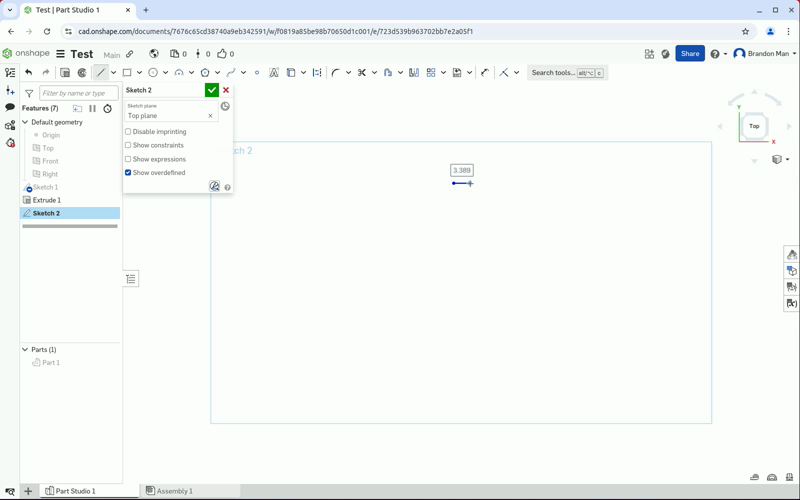
mouse_move(500, 183)
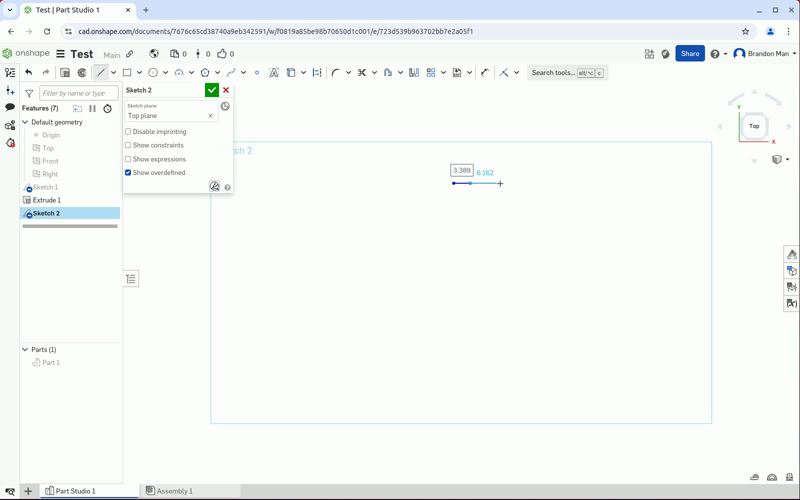
mouse_move(470, 175)
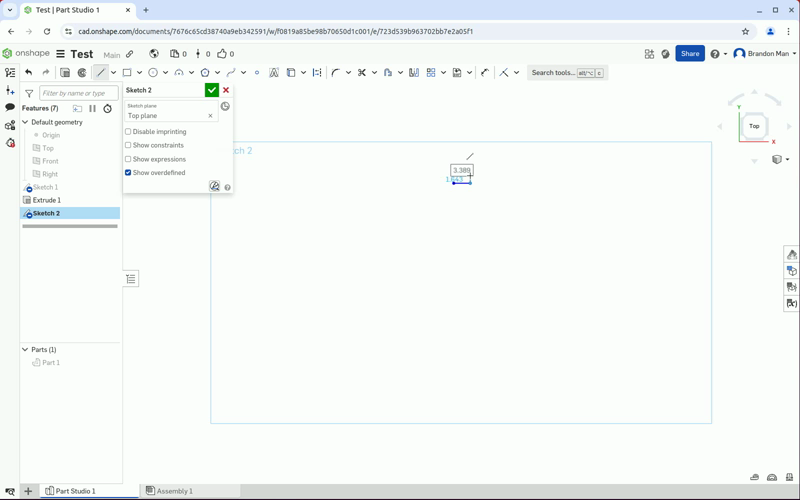
click(470, 175)
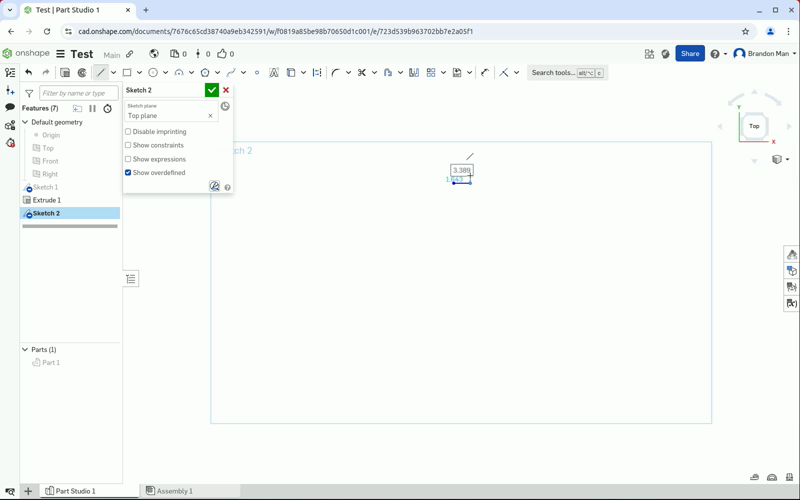
key_up(shift)
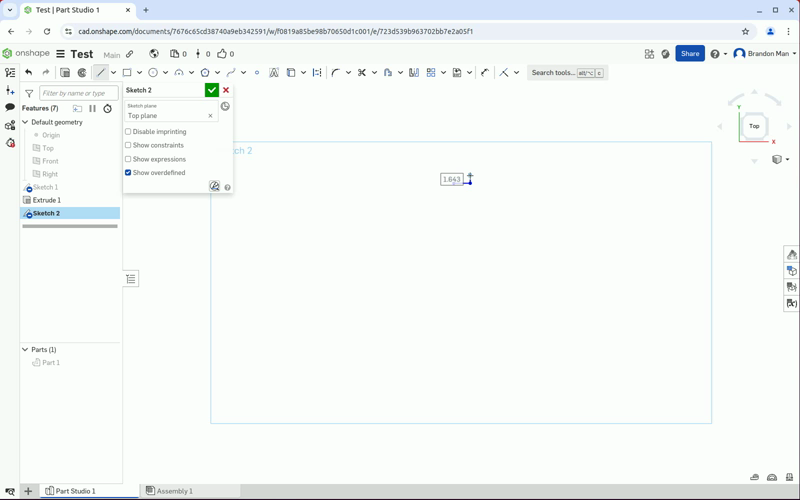
key_down(shift)
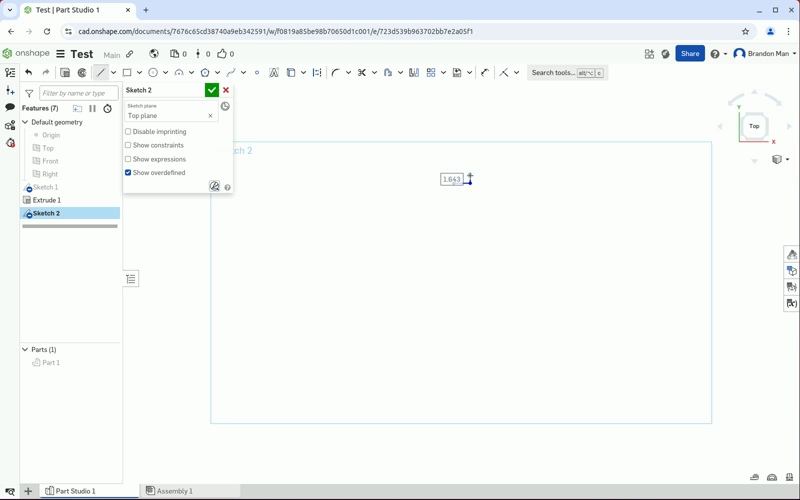
mouse_move(500, 175)
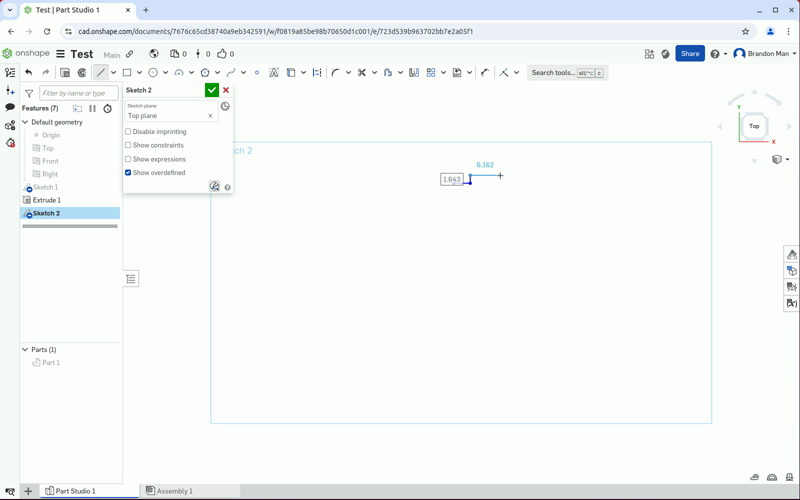
mouse_move(461, 175)
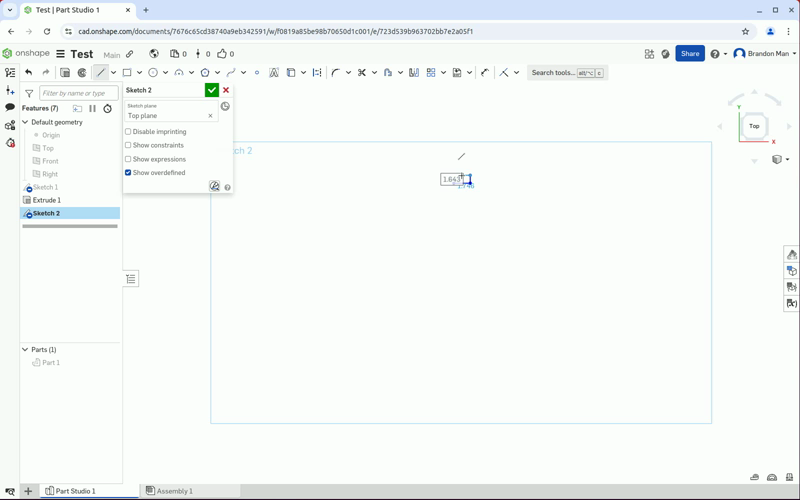
click(461, 175)
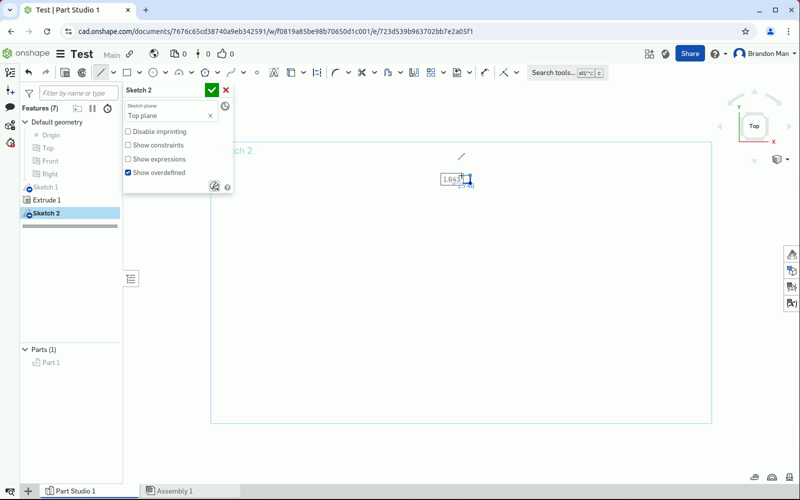
key_up(shift)
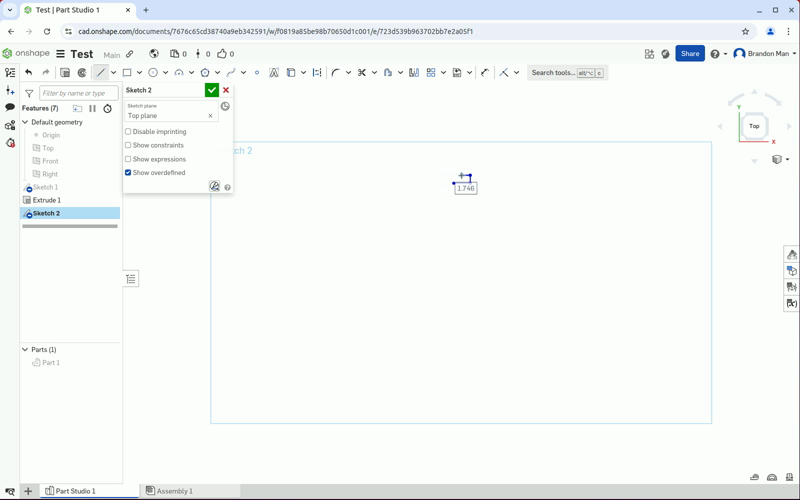
key_down(shift)
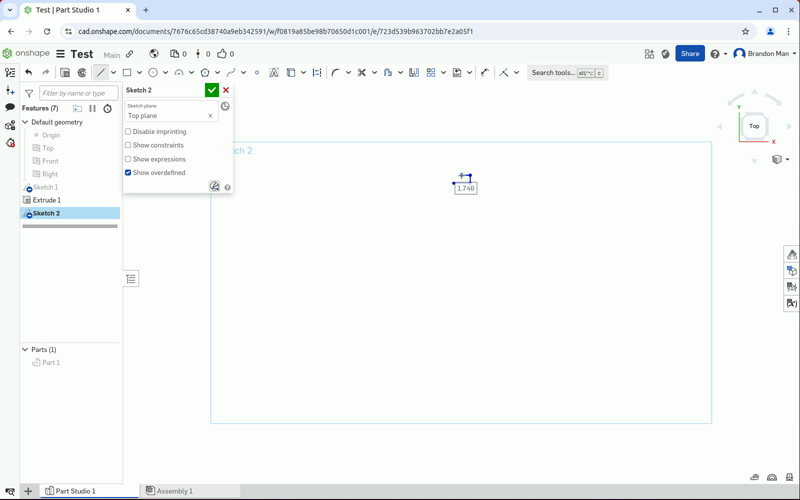
mouse_move(492, 175)
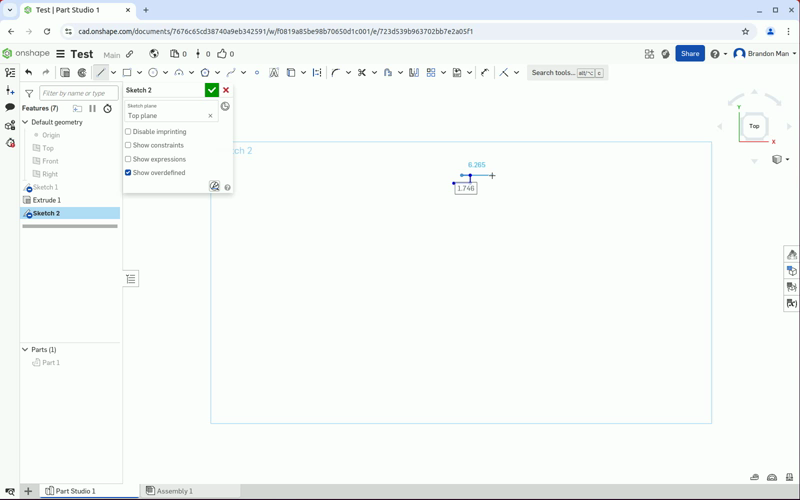
mouse_move(453, 175)
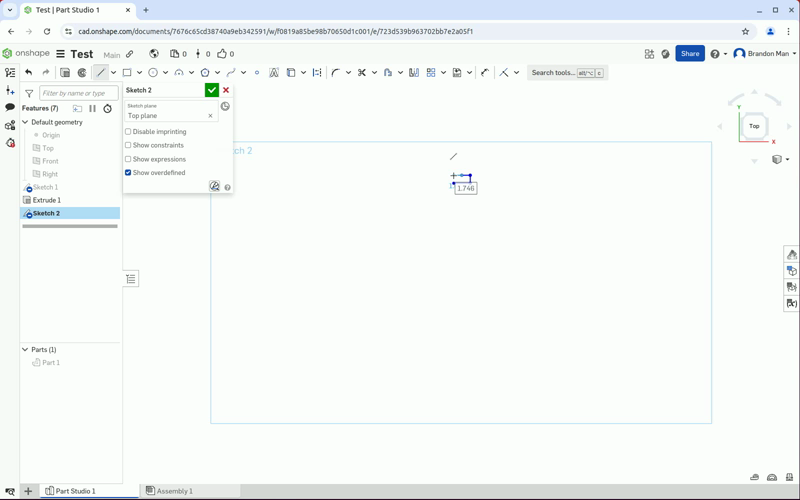
click(453, 175)
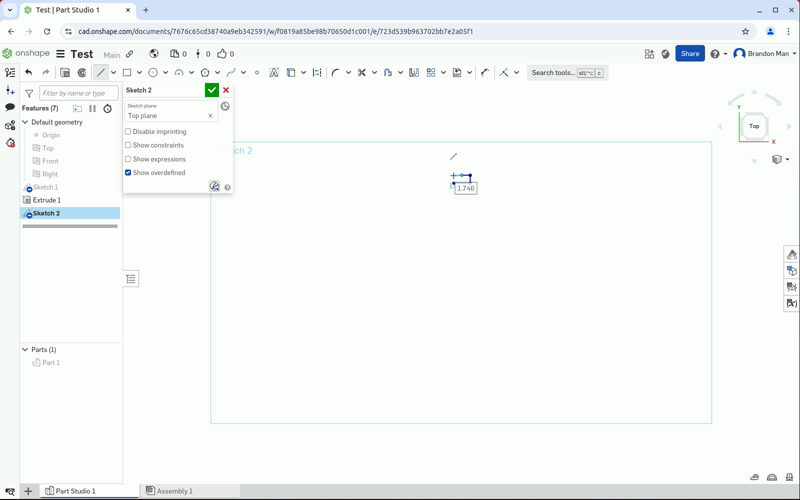
key_up(shift)
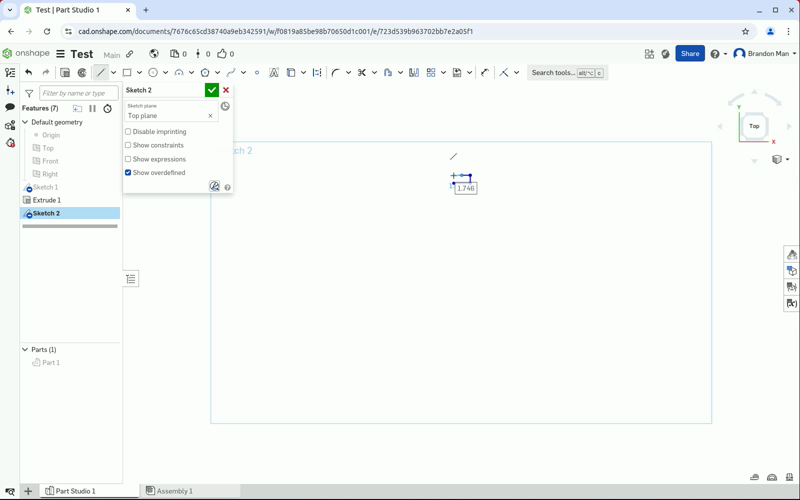
mouse_move(483, 175)
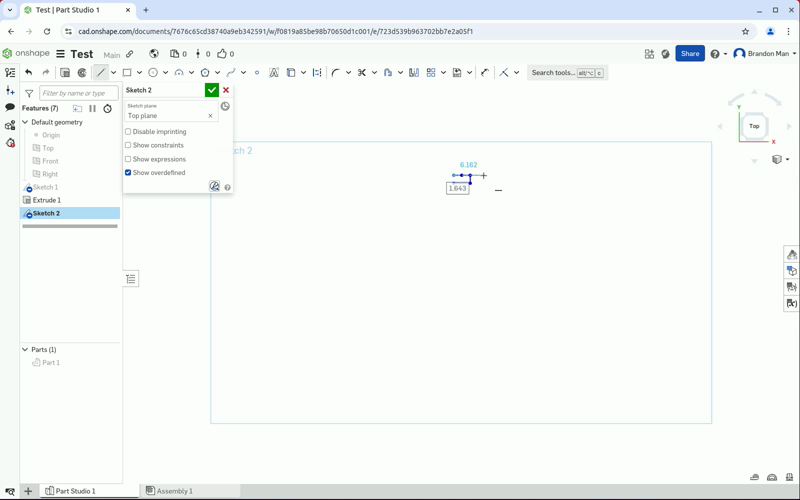
key_down(shift)
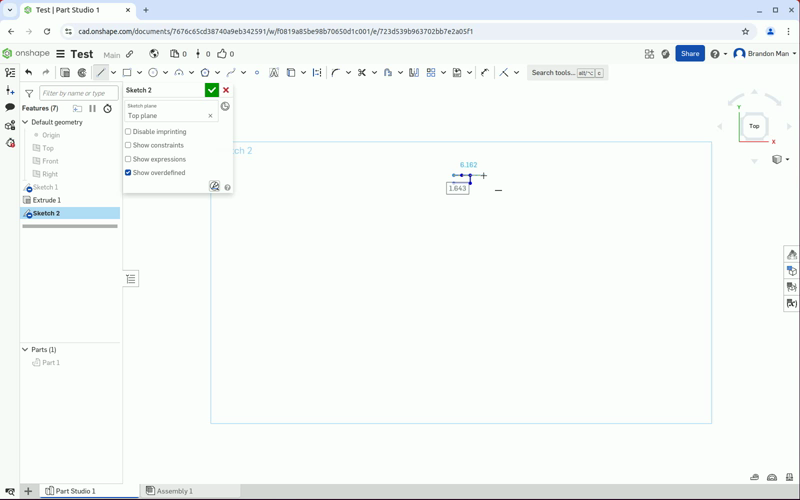
mouse_move(453, 183)
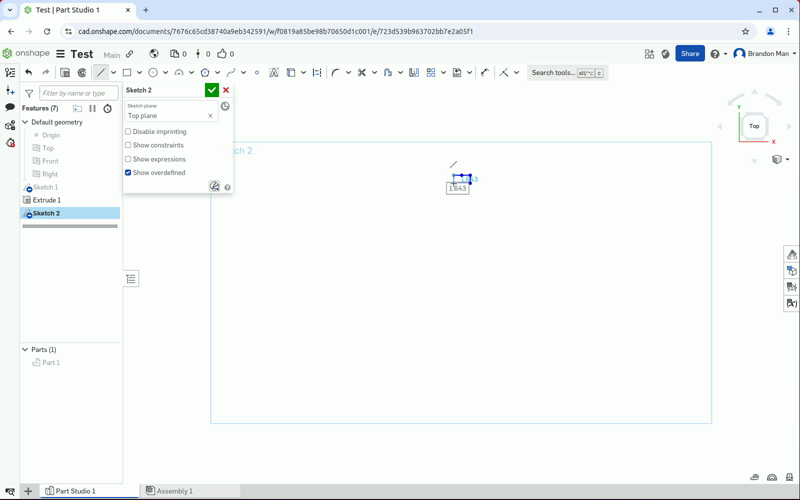
key_up(shift)
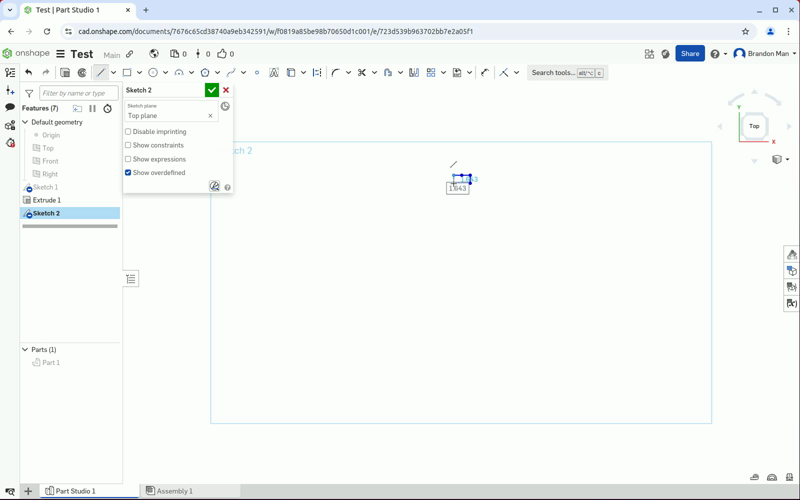
click(453, 183)
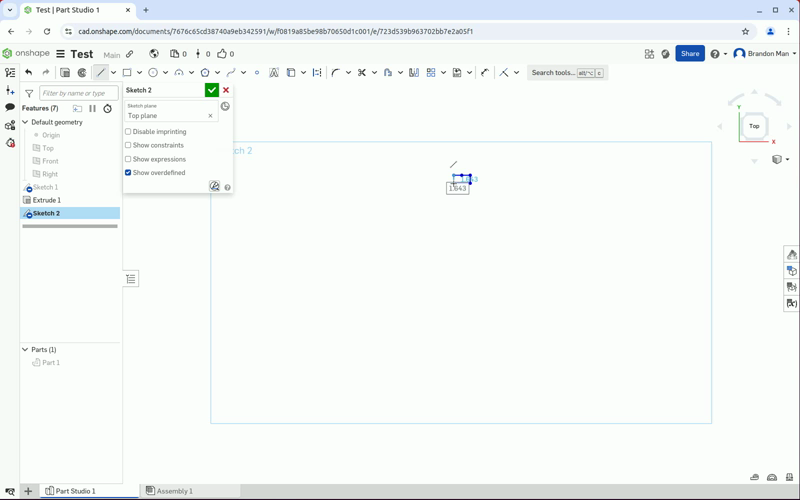
key(esc)
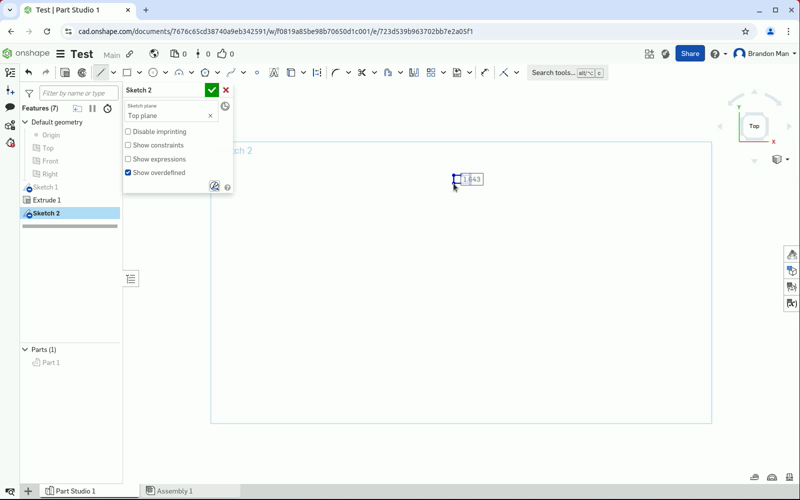
mouse_move(465, 179)
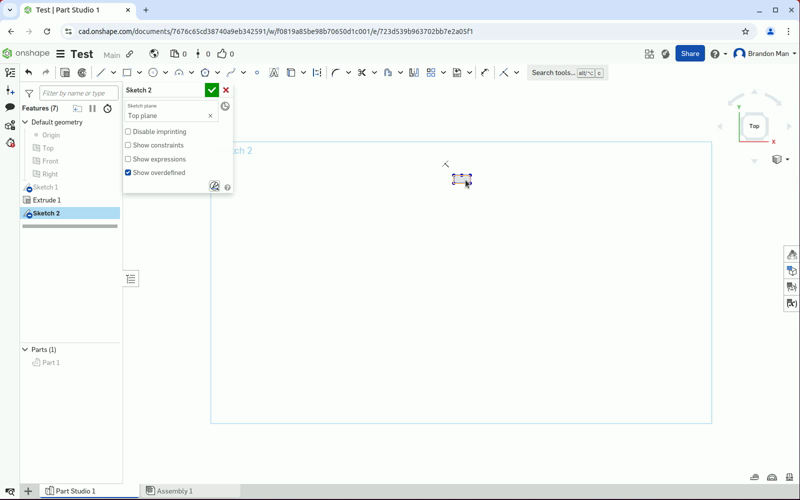
scroll(6)
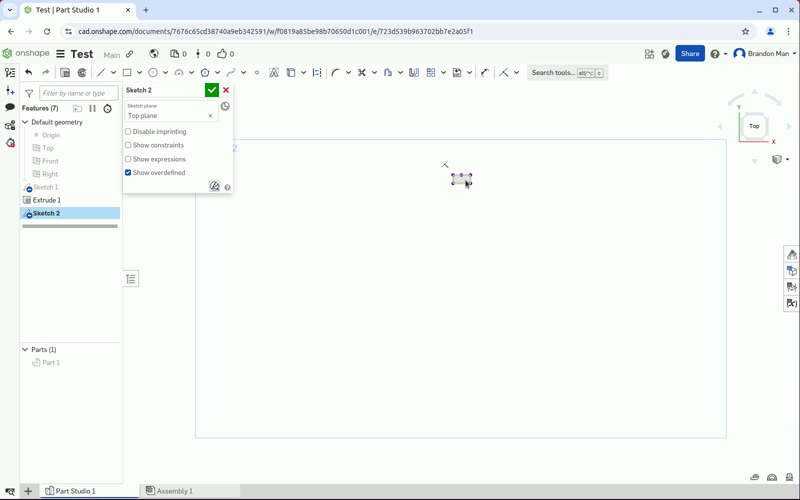
scroll(6)
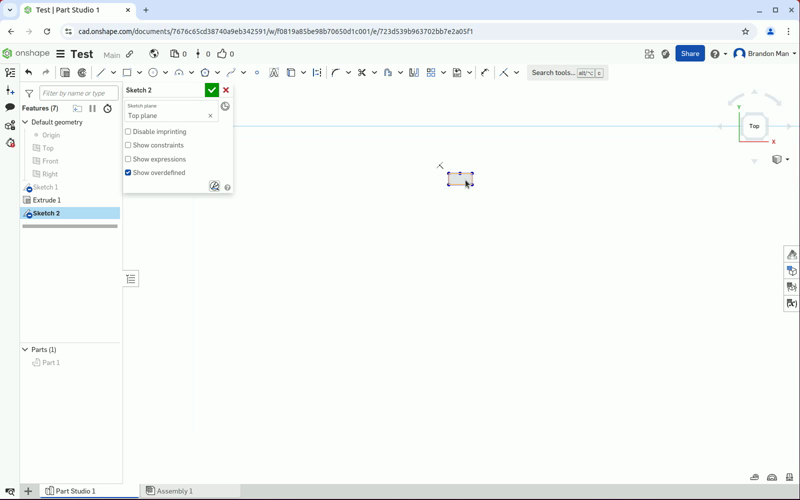
scroll(6)
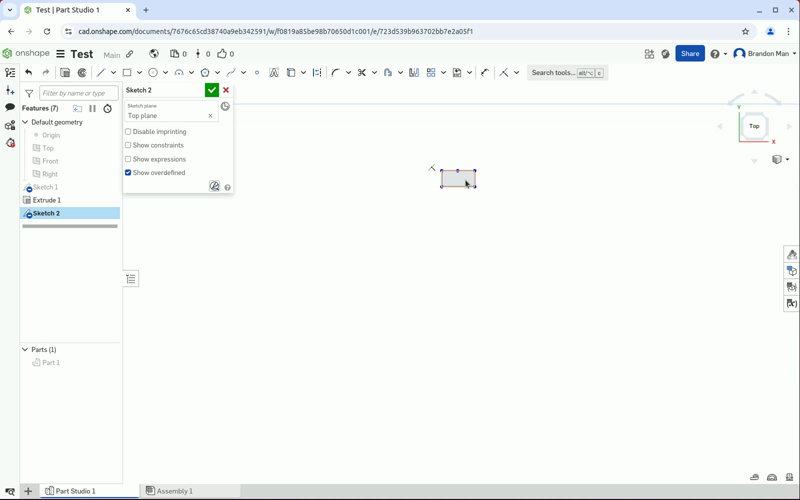
scroll(6)
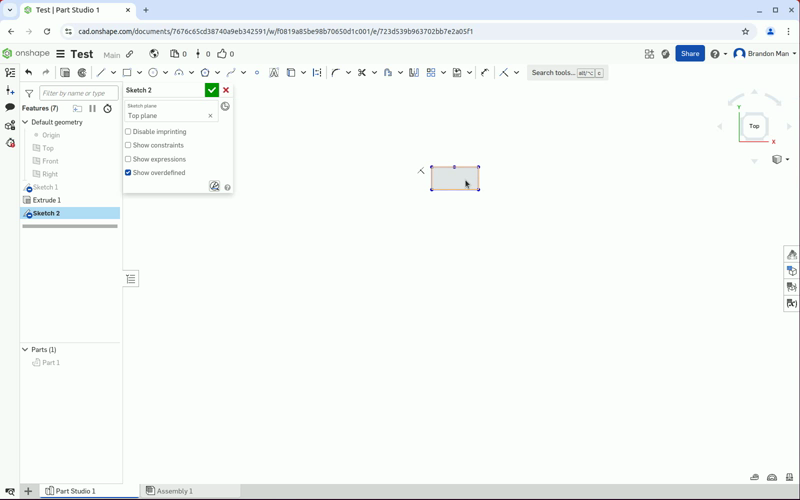
scroll(6)
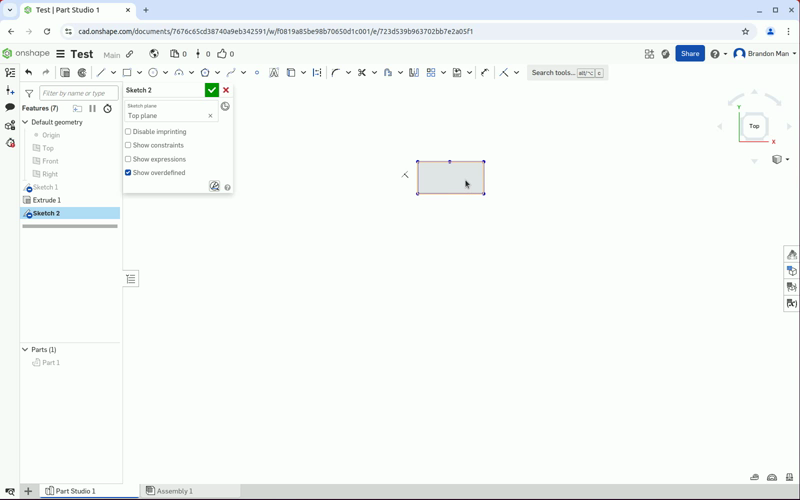
scroll(6)
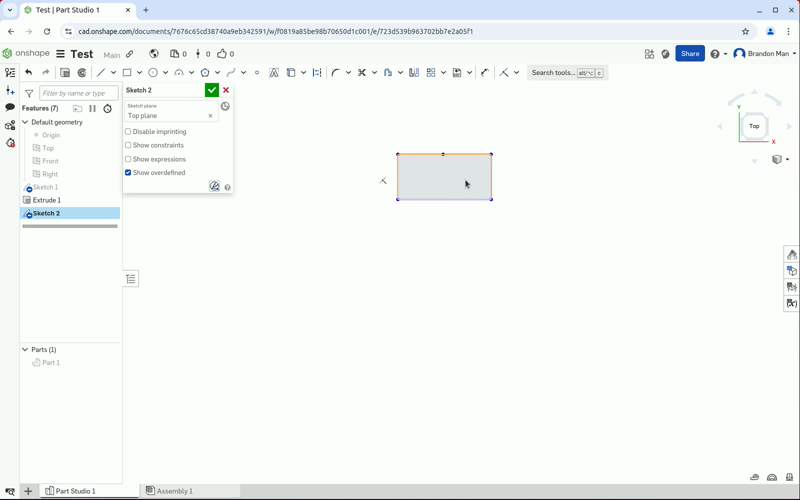
scroll(6)
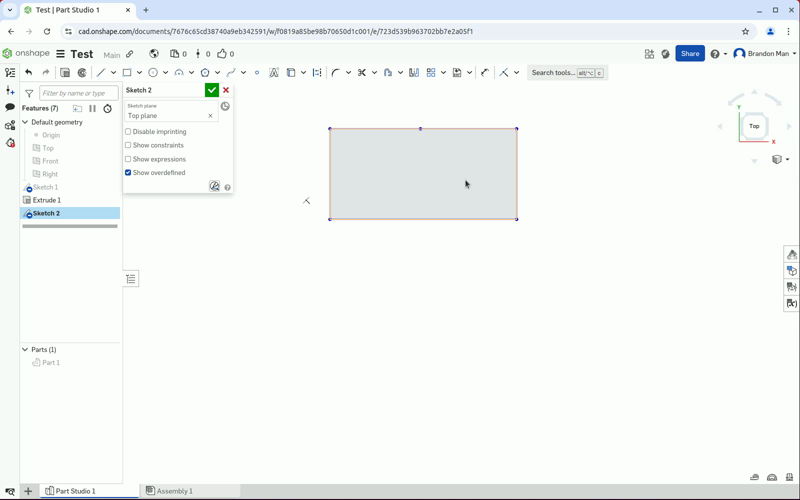
click(465, 179)
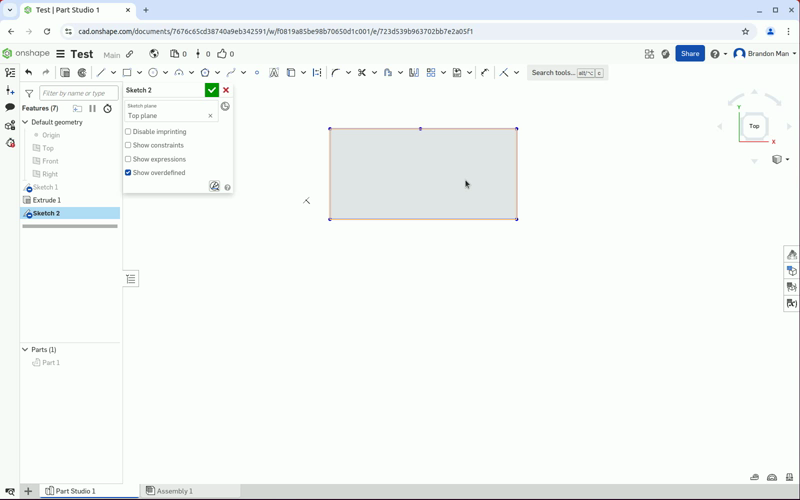
scroll(-6)
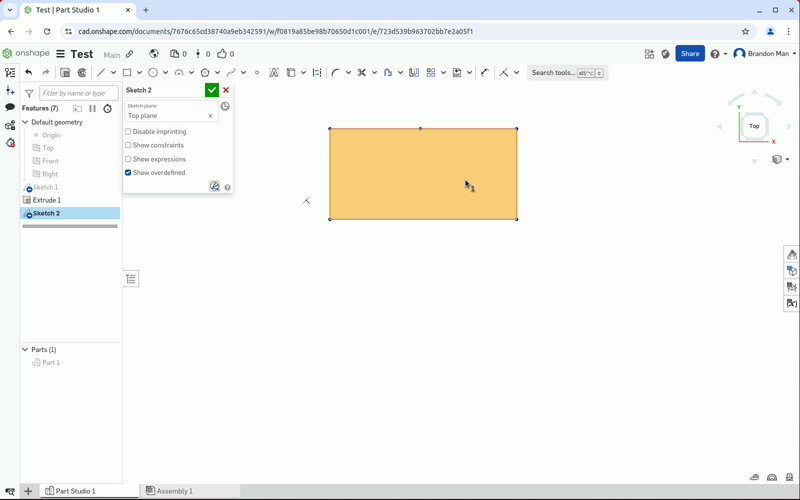
scroll(-6)
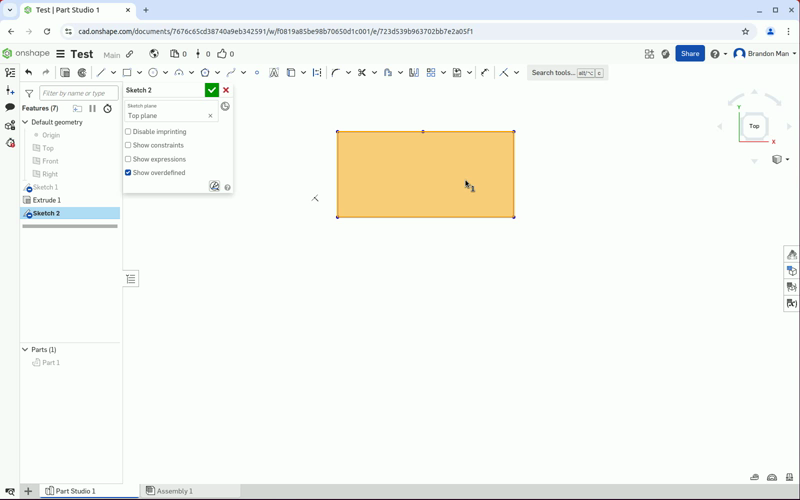
scroll(-6)
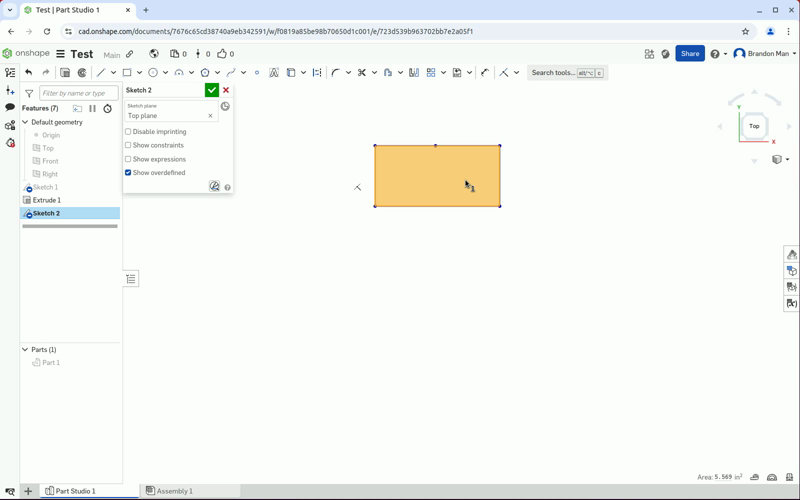
scroll(-6)
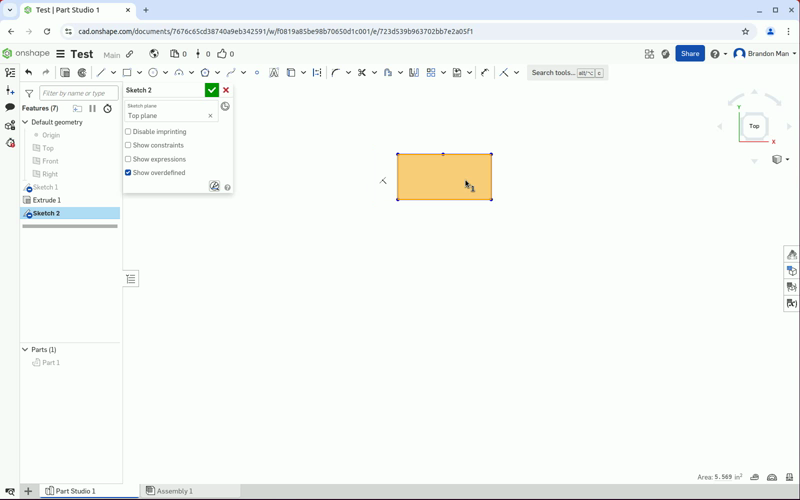
scroll(-6)
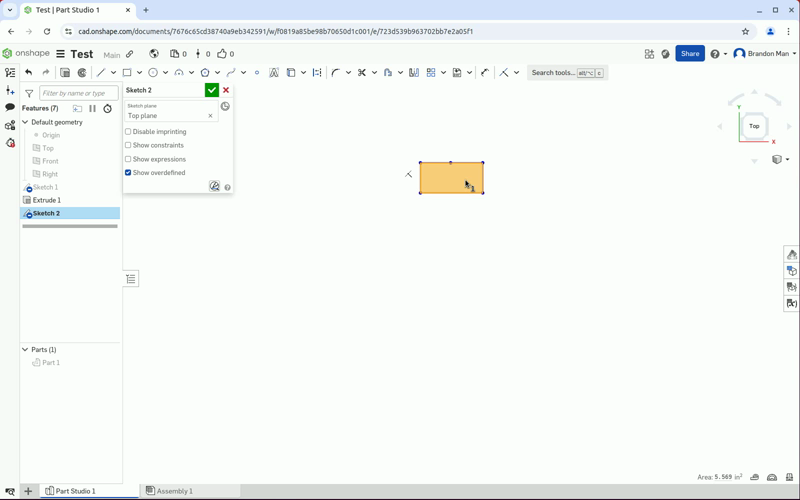
scroll(-6)
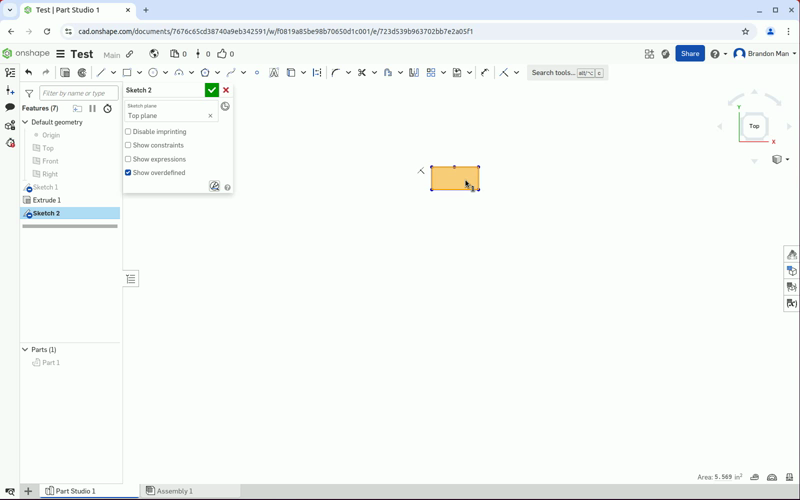
scroll(-6)
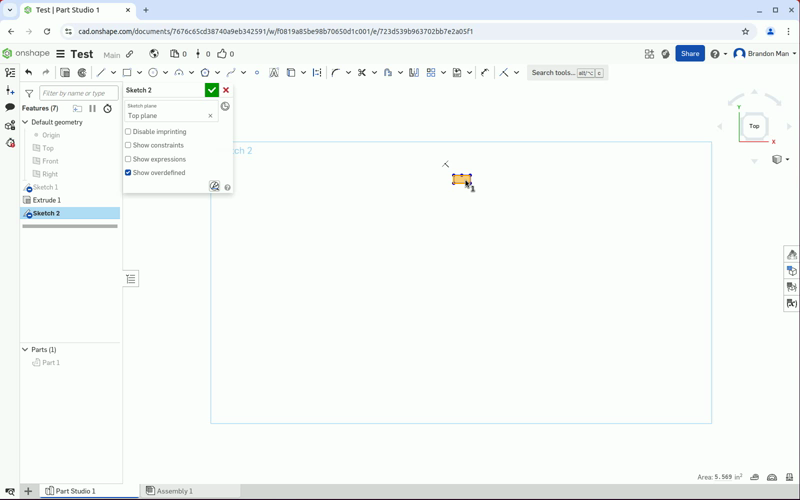
mouse_move(73, 352)
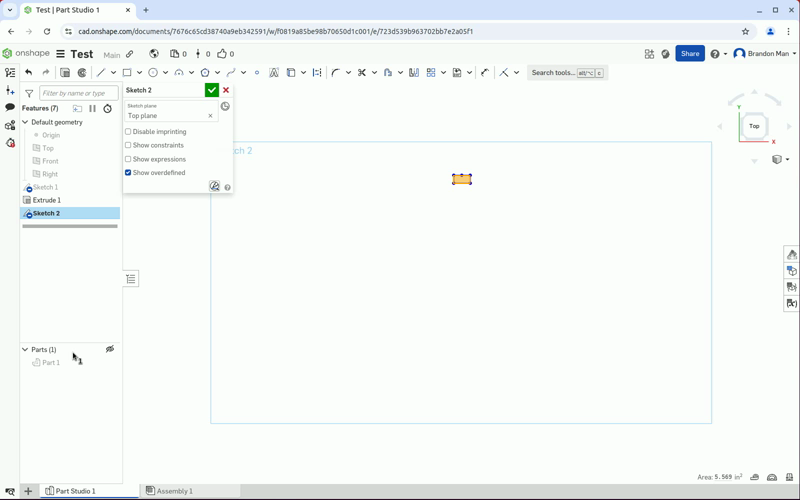
key(shift+y)
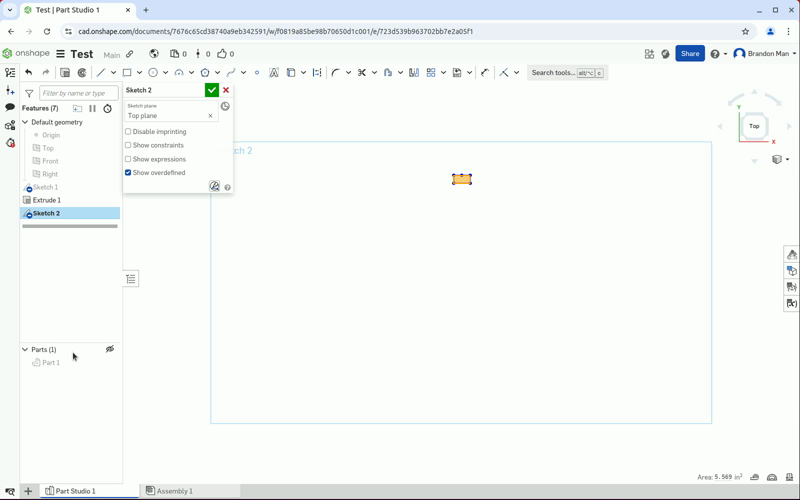
key(shift+e)
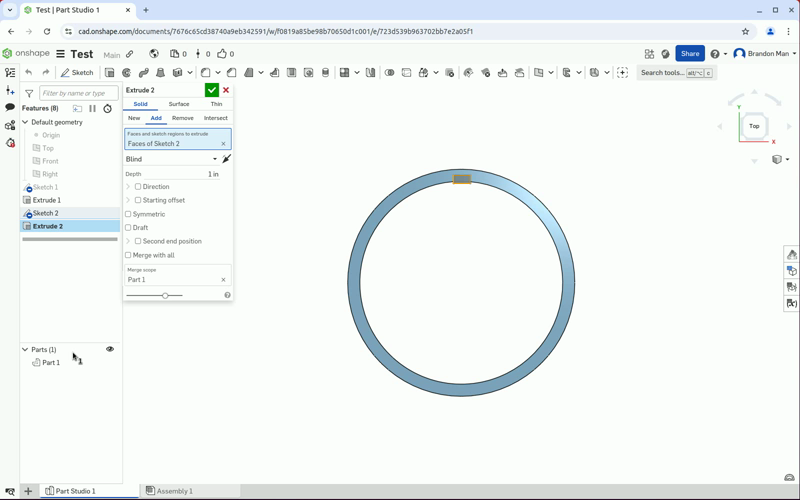
mouse_move(143, 106)
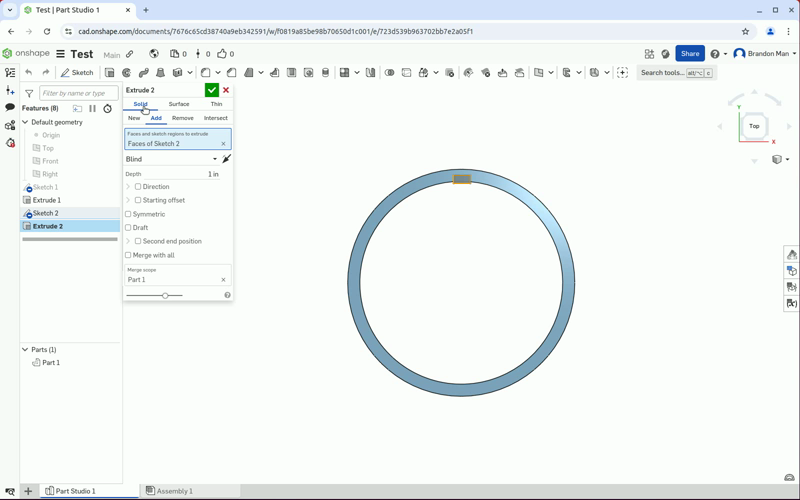
click(143, 106)
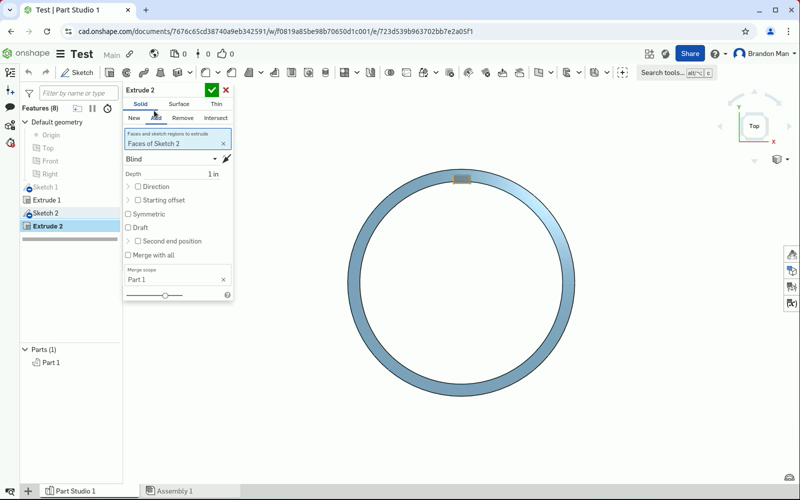
mouse_move(186, 120)
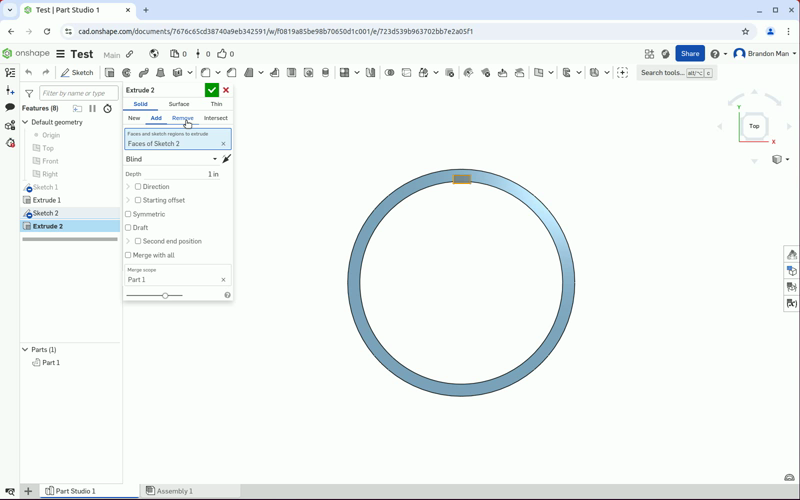
click(186, 120)
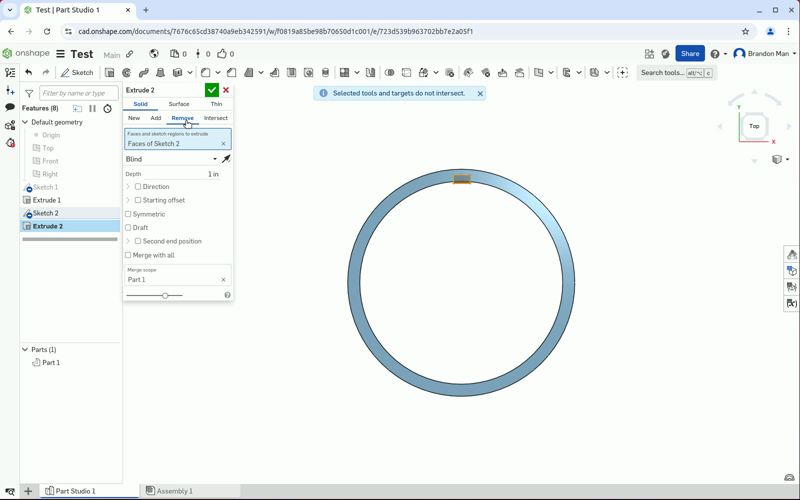
key(tab, 4)
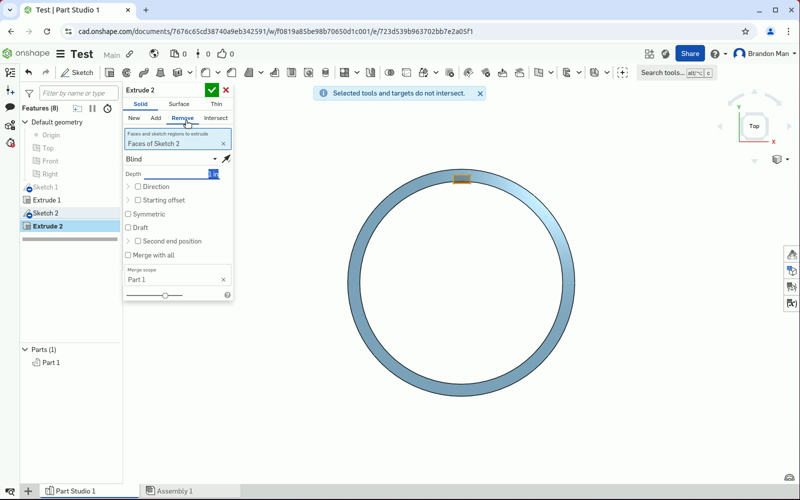
text(-9.147)
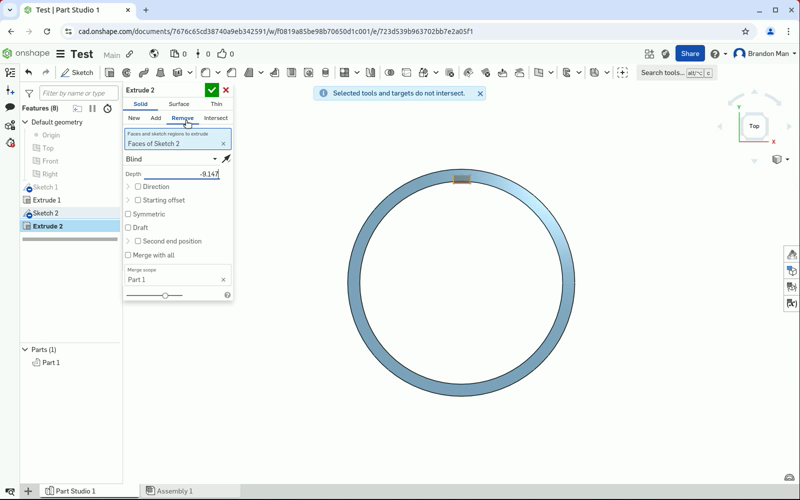
key(tab, 6)
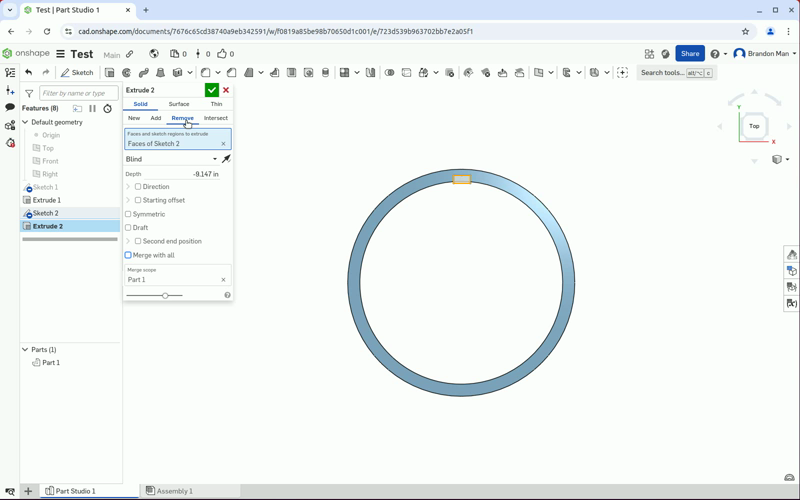
key(space)
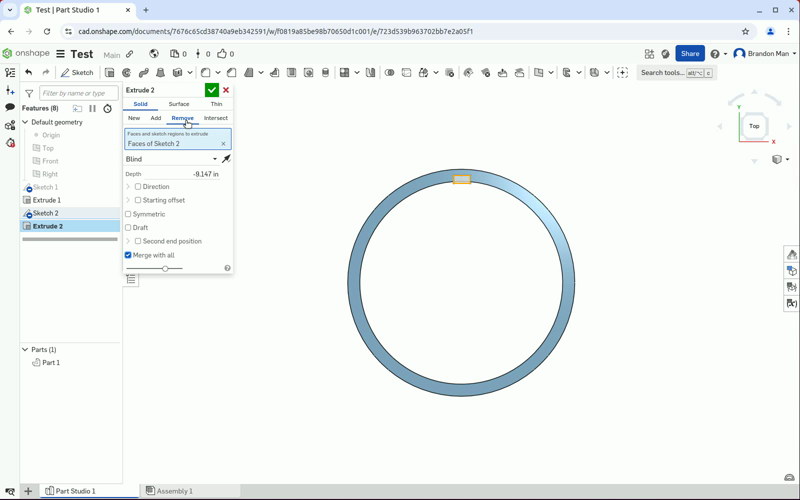
key(enter)
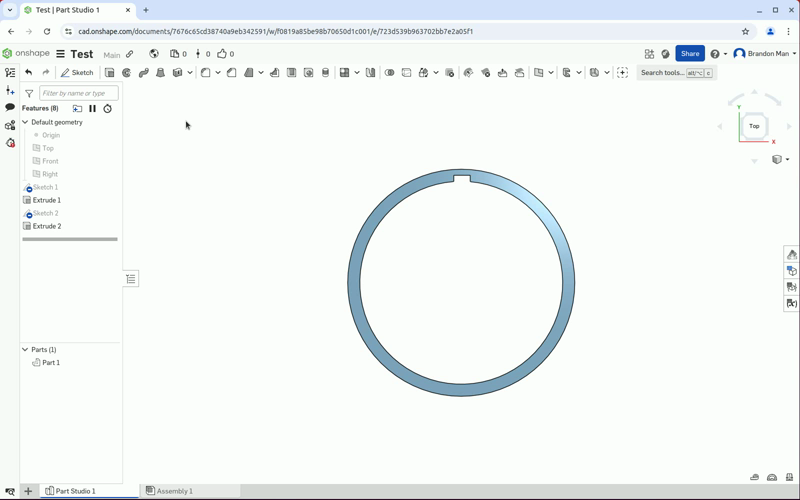
key(shift+h)
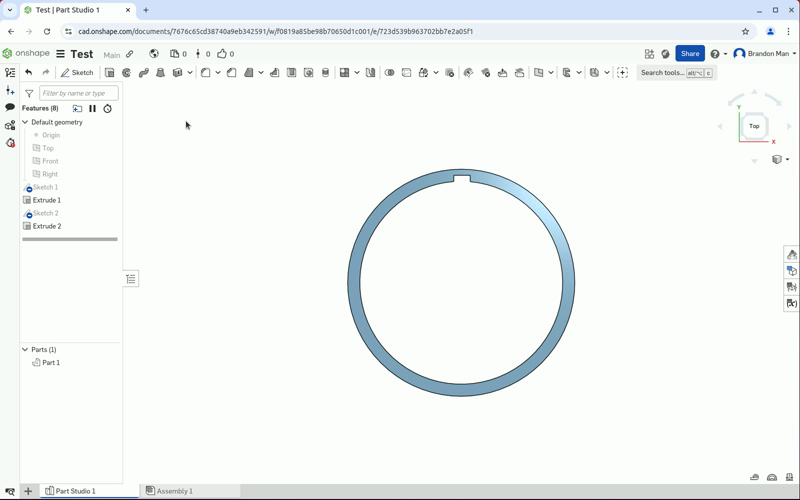
key(shift+h)
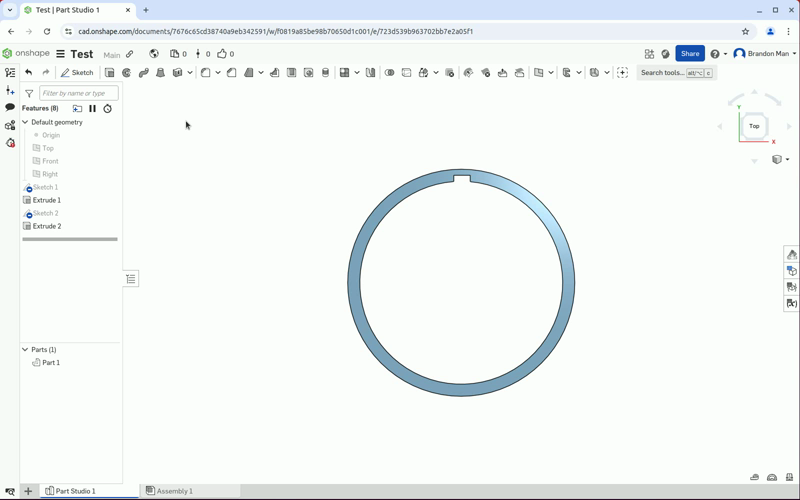
mouse_move(73, 189)
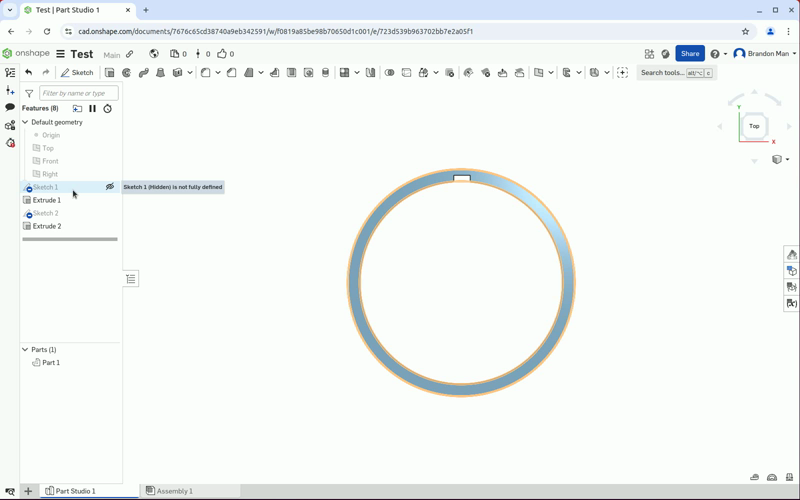
click(73, 189)
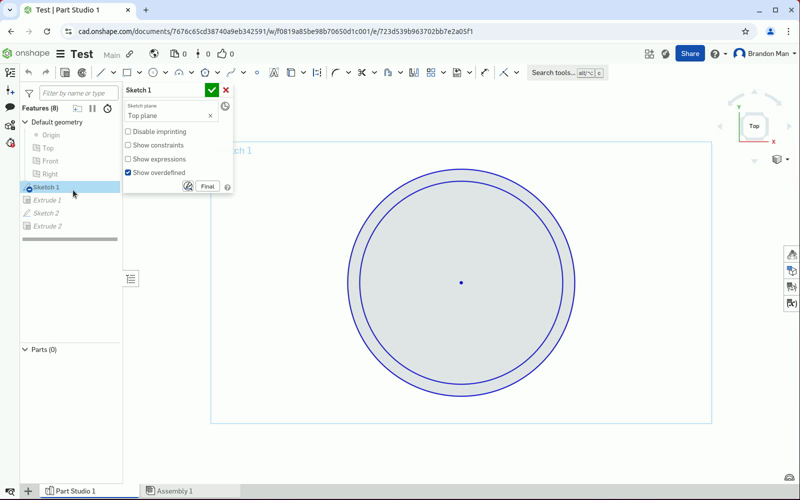
mouse_move(229, 92)
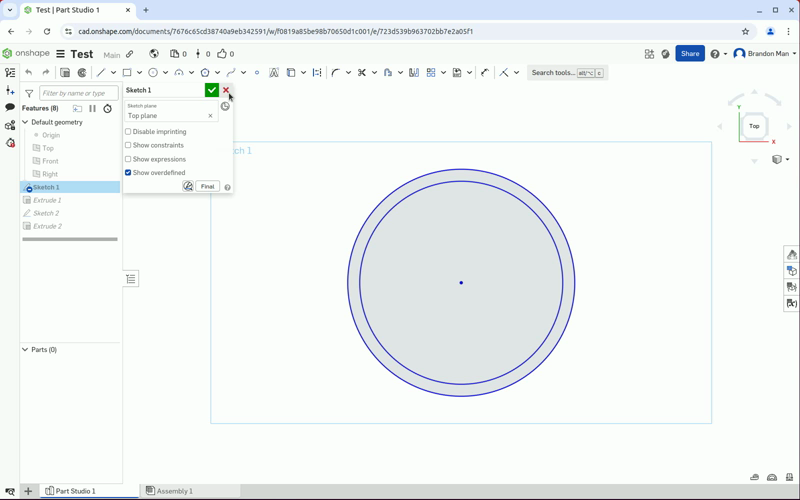
click(229, 92)
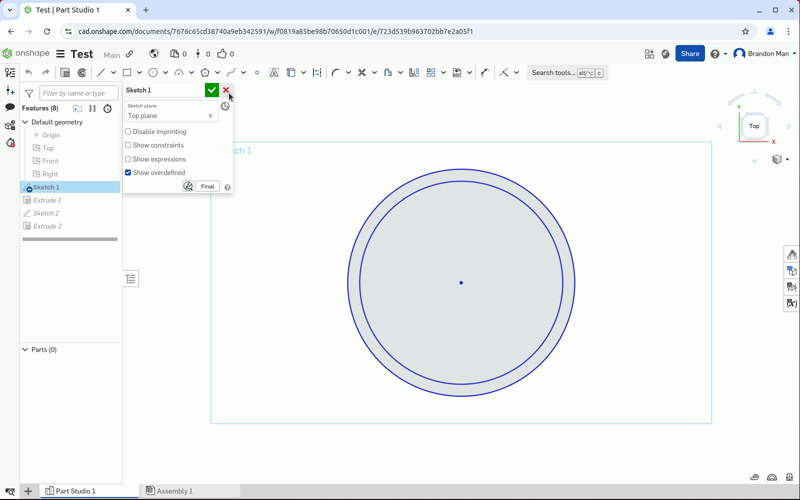
key(shift+s)
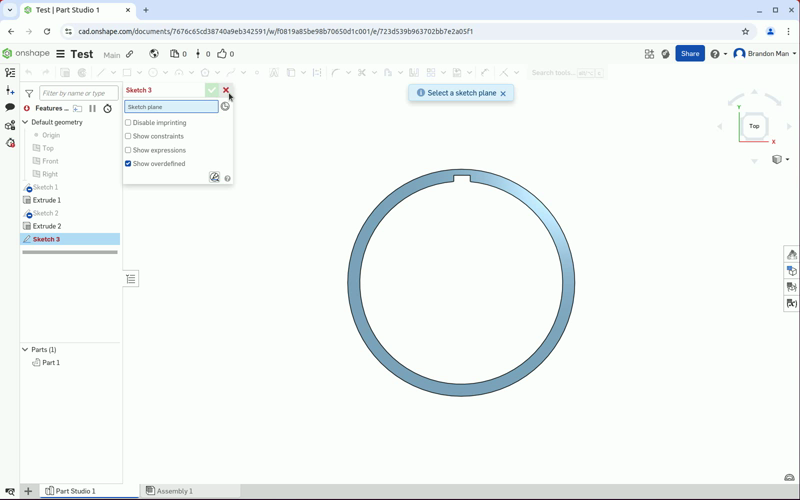
mouse_move(73, 150)
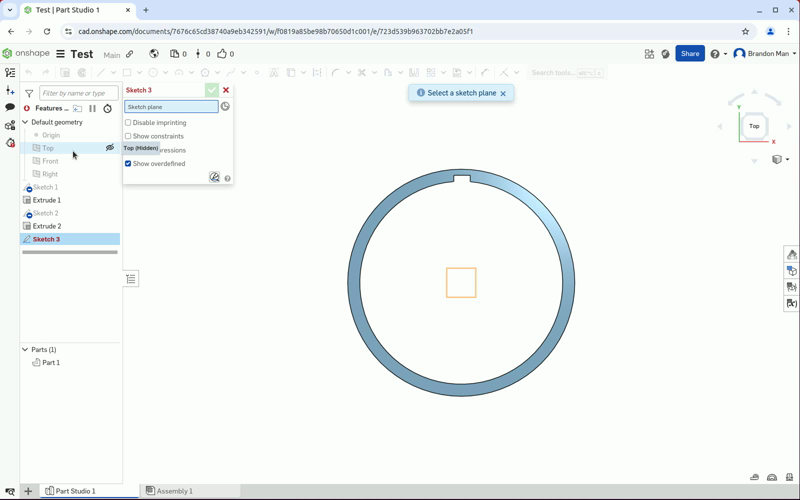
click(73, 150)
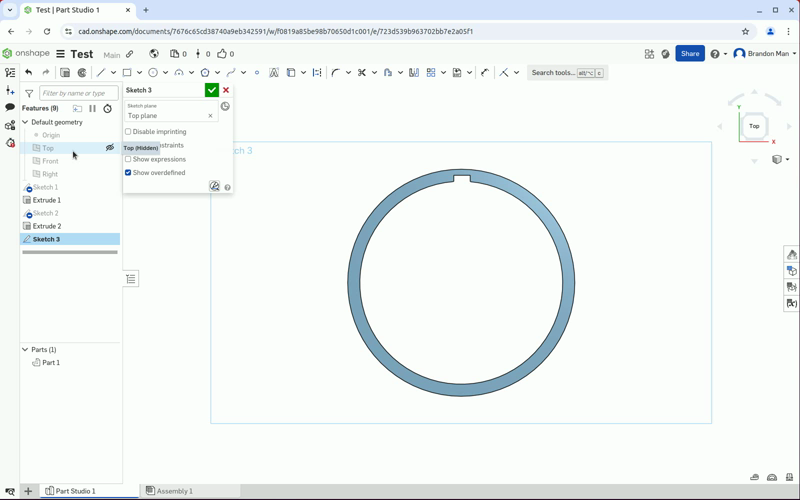
mouse_move(73, 352)
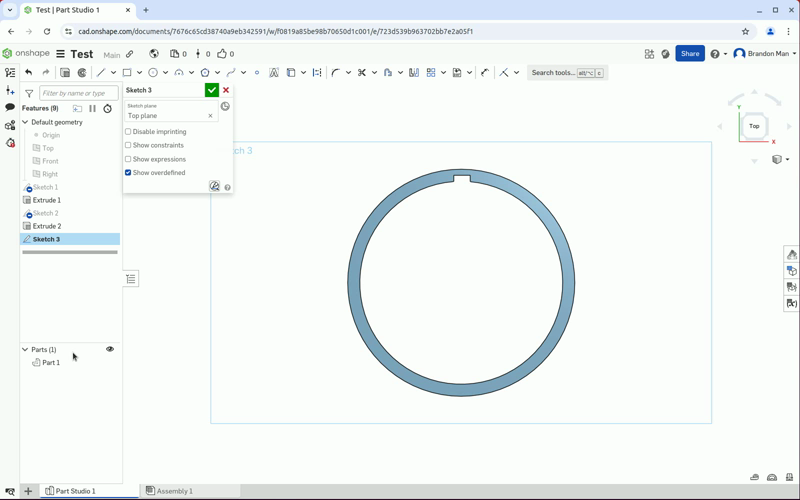
key(y)
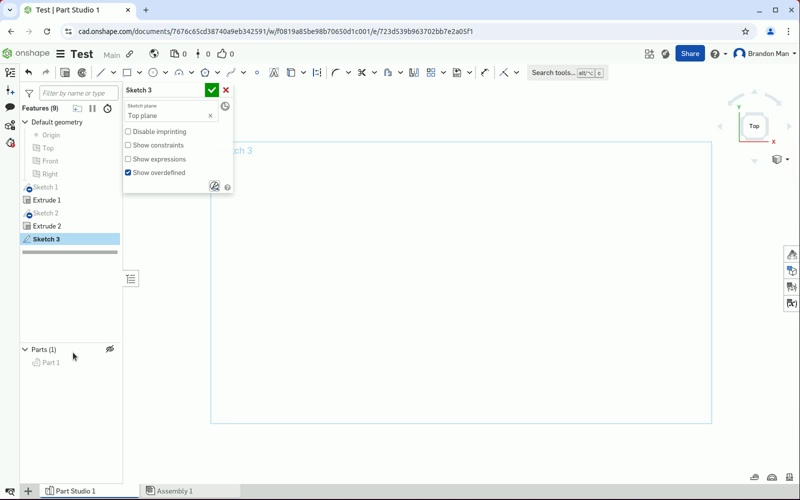
key(l)
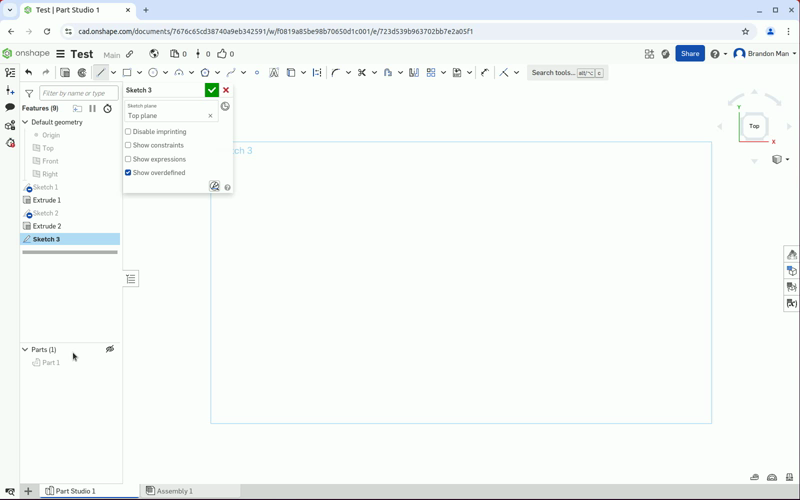
key_down(shift)
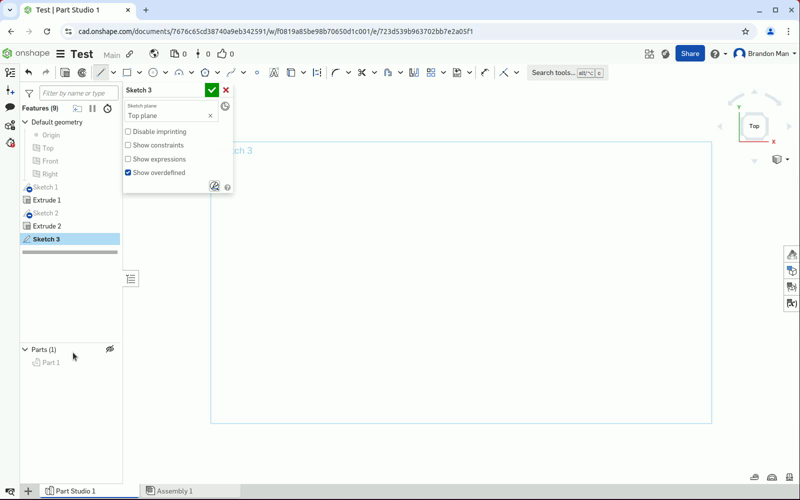
mouse_move(453, 390)
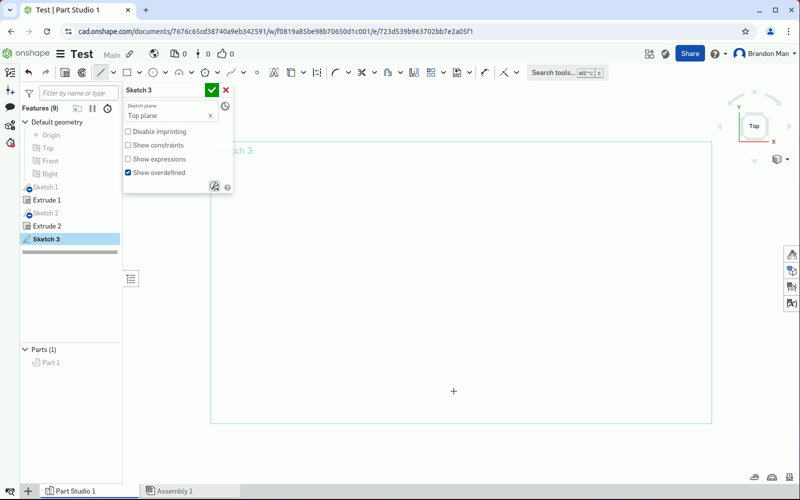
click(453, 390)
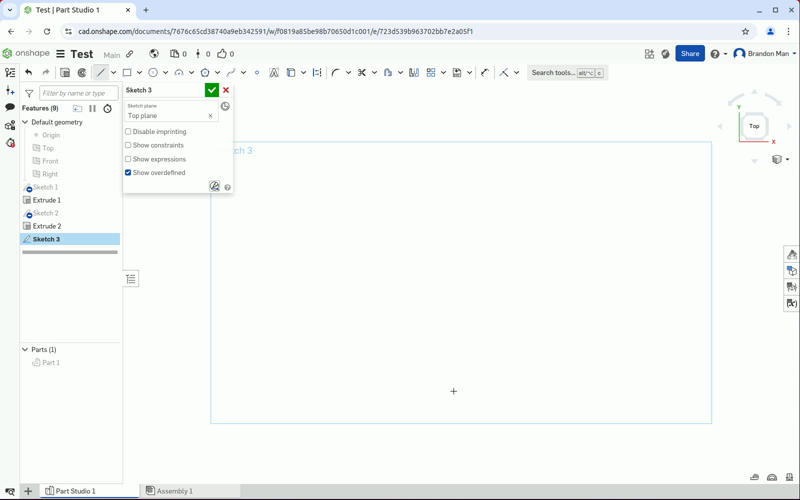
key_up(shift)
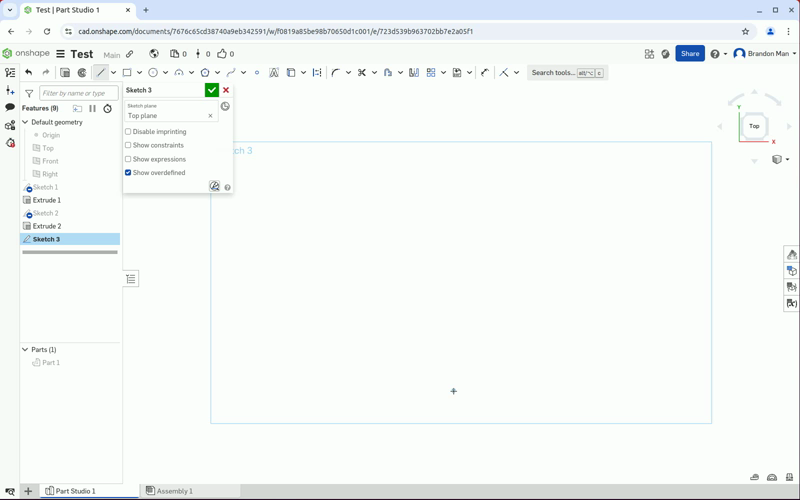
key_down(shift)
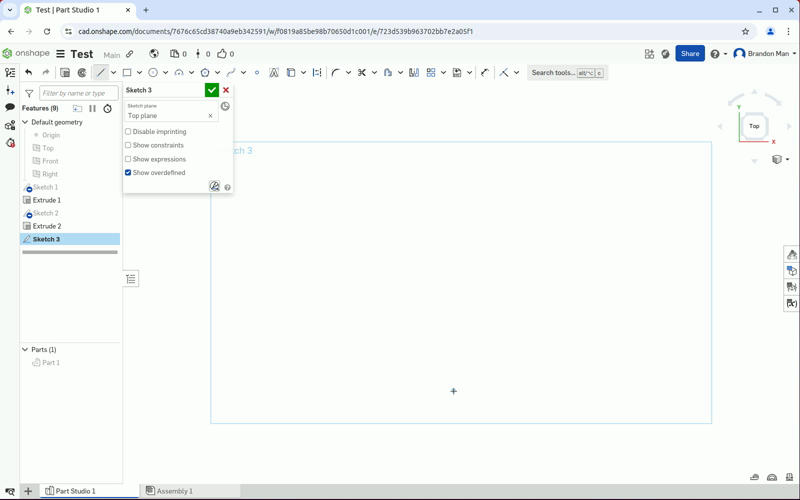
mouse_move(483, 390)
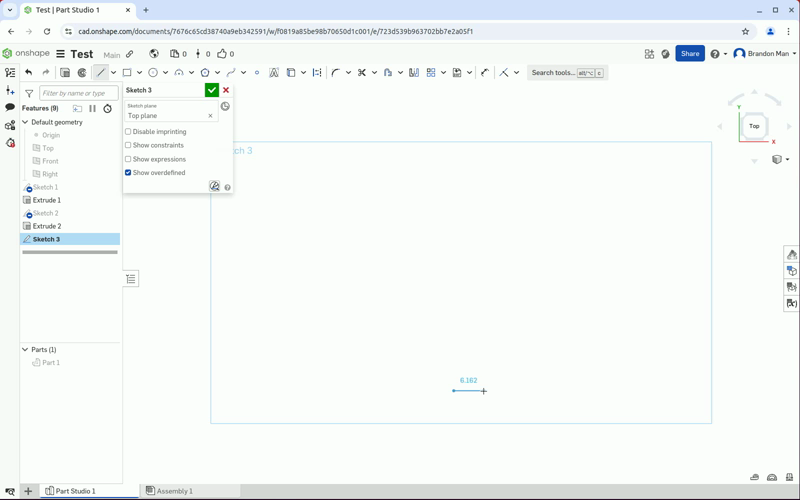
mouse_move(461, 390)
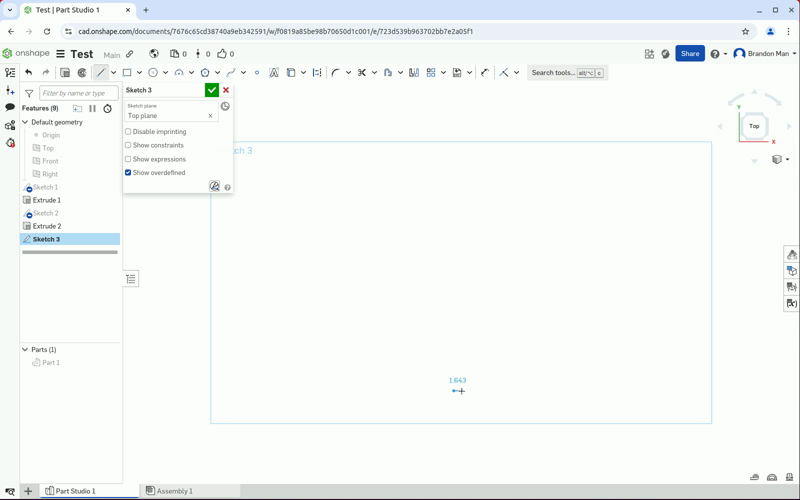
click(461, 390)
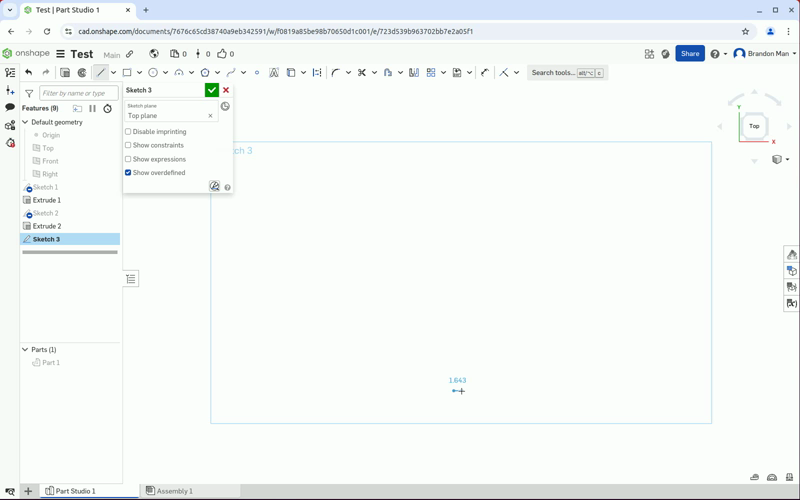
key_up(shift)
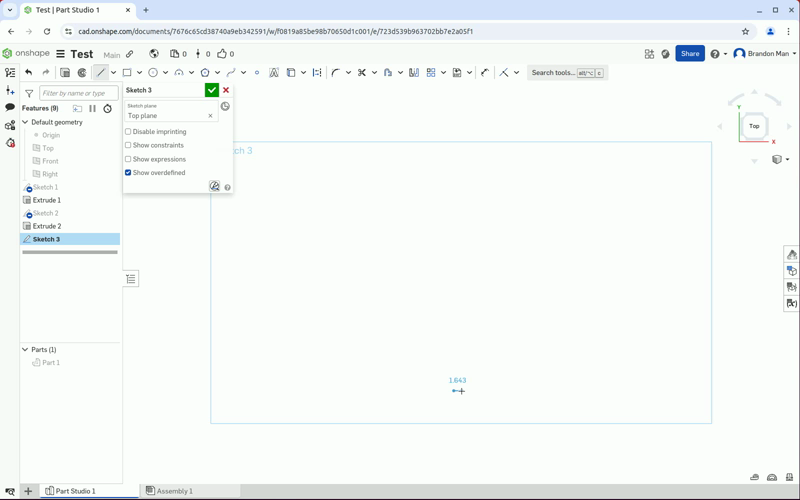
key_down(shift)
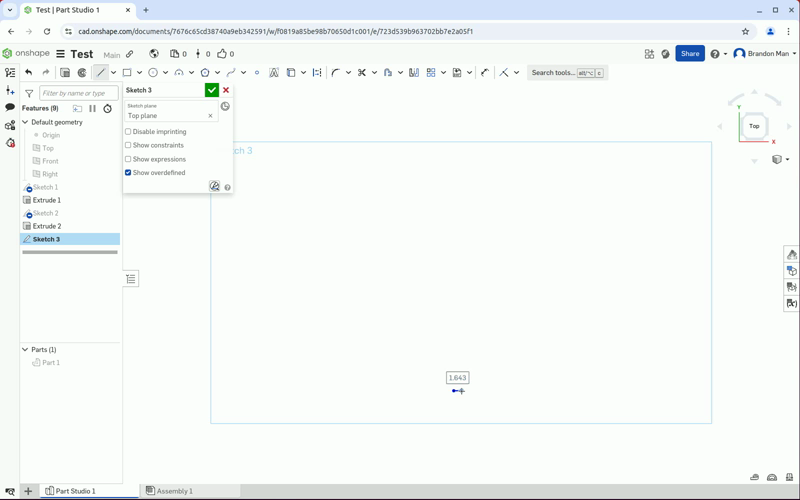
mouse_move(492, 390)
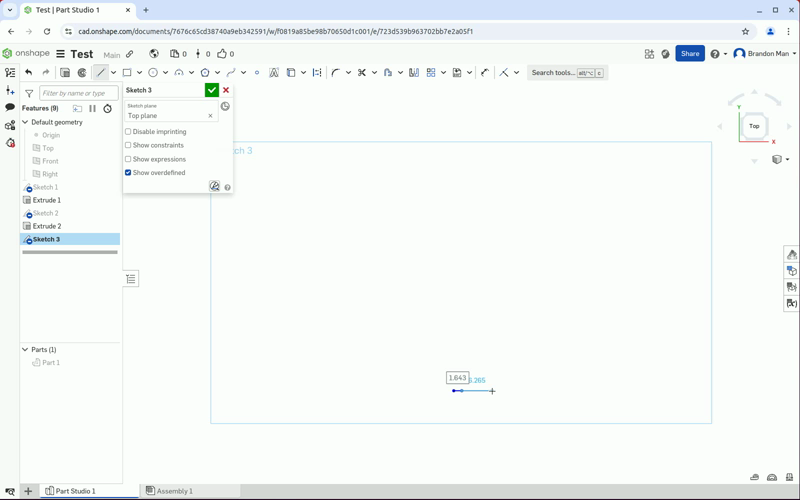
mouse_move(470, 390)
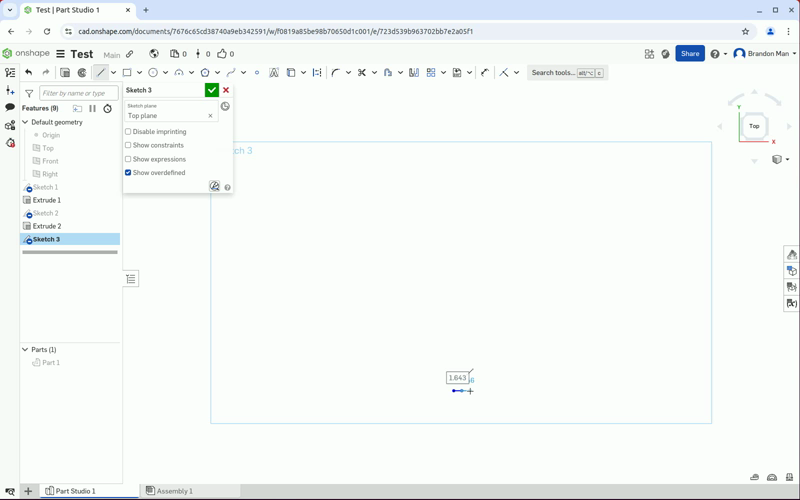
click(470, 390)
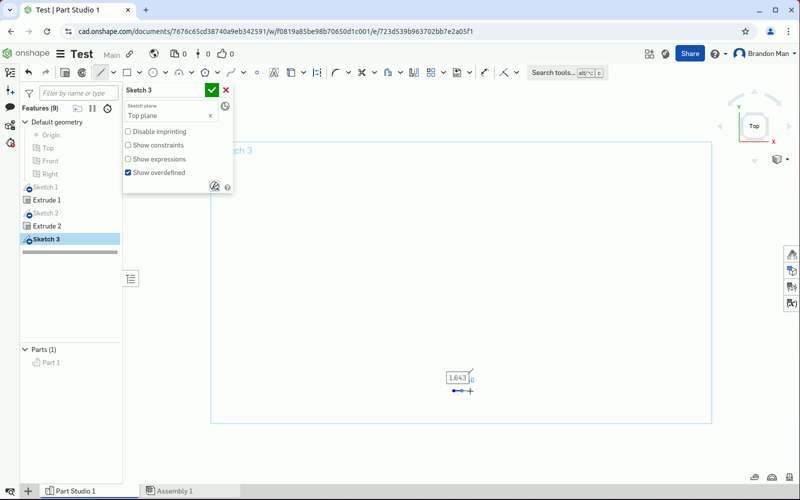
key_up(shift)
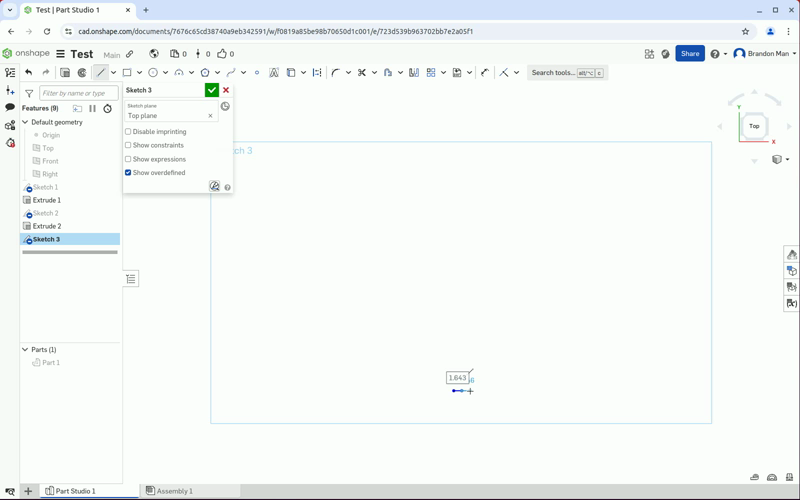
key_down(shift)
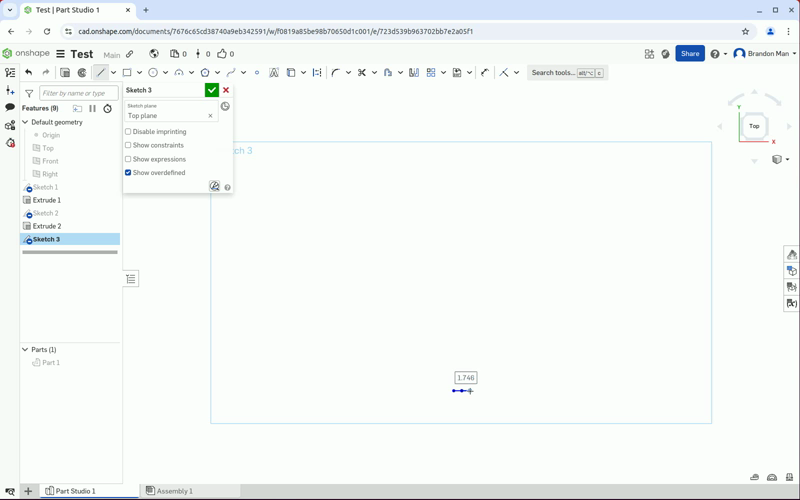
mouse_move(500, 390)
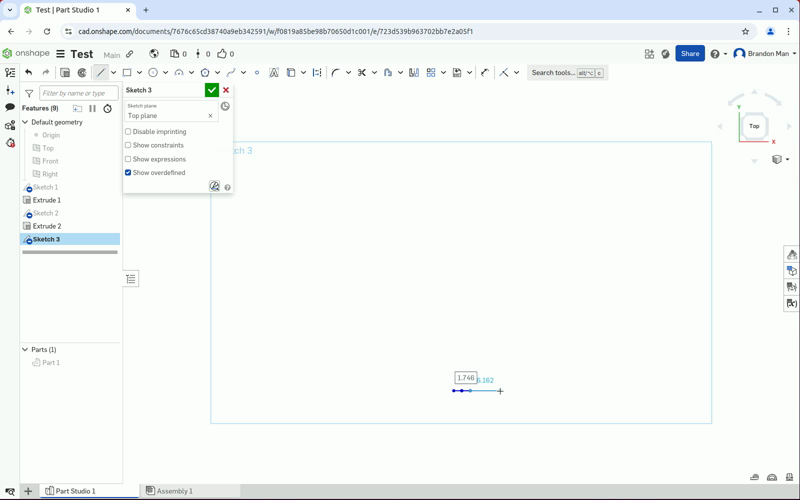
mouse_move(470, 382)
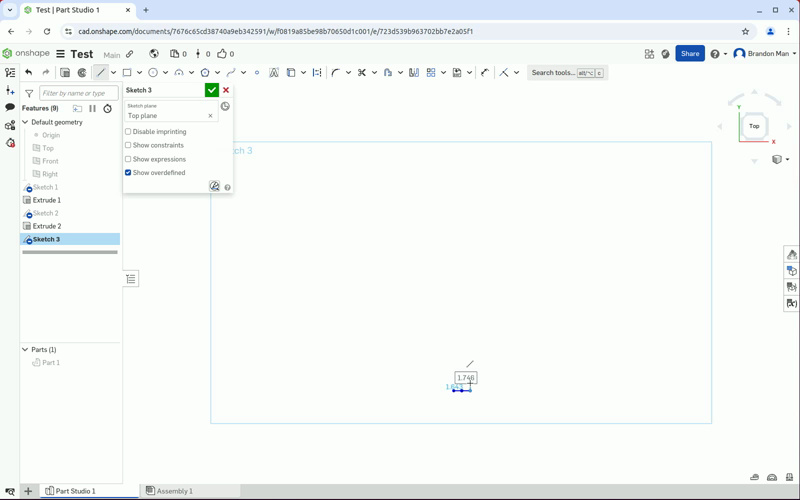
click(470, 382)
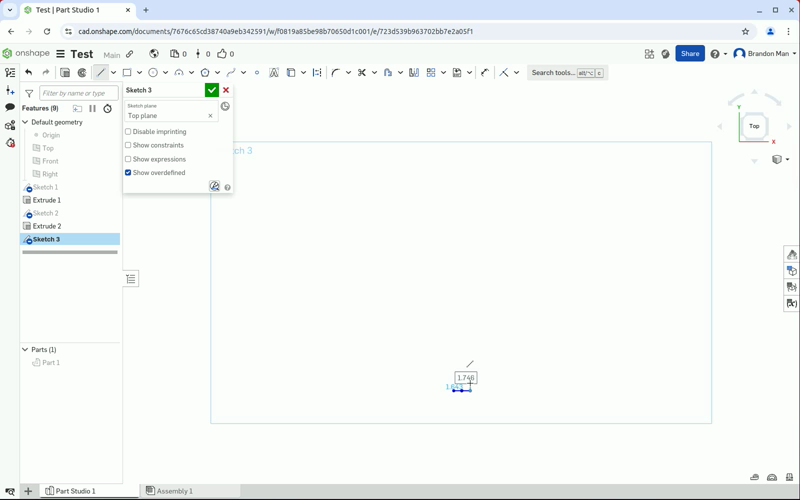
key_up(shift)
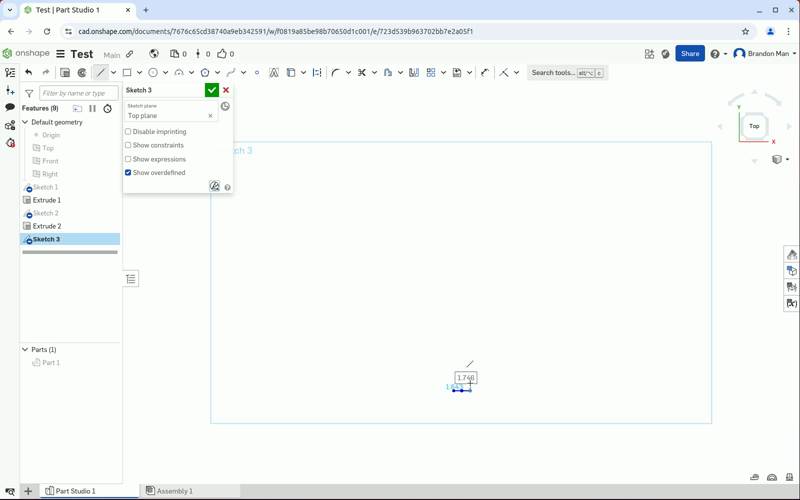
key_down(shift)
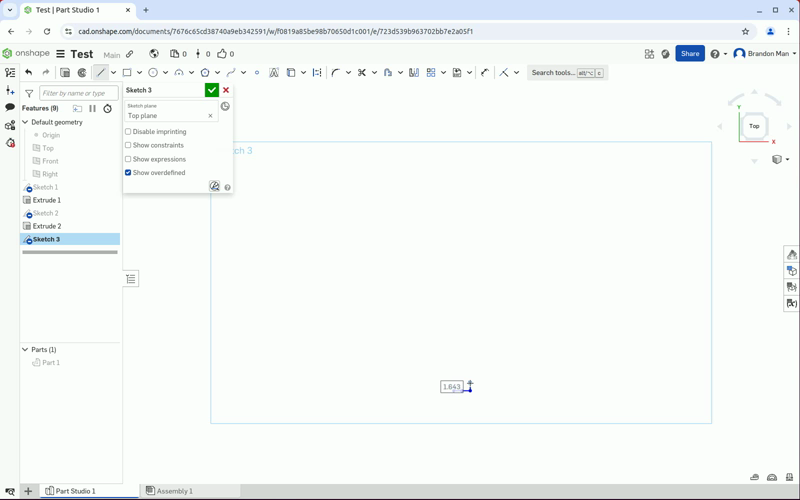
mouse_move(500, 382)
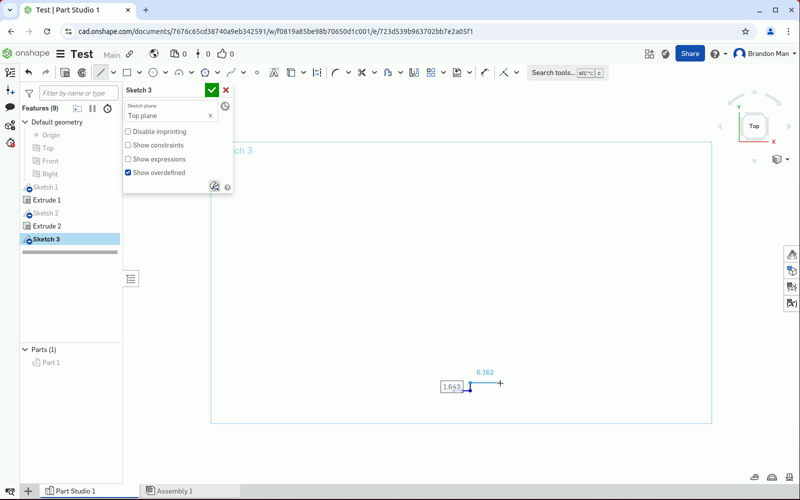
mouse_move(453, 382)
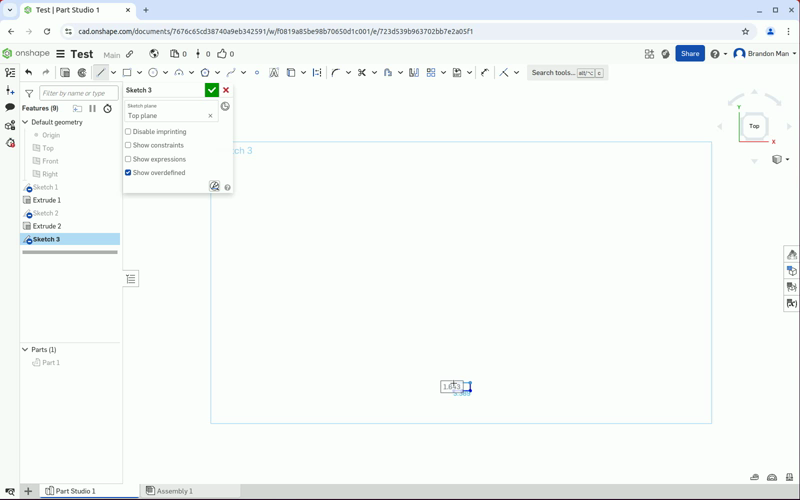
click(453, 382)
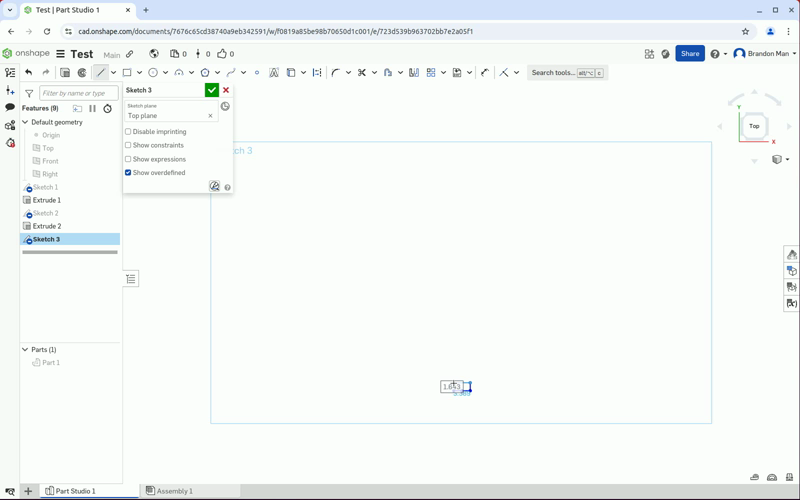
key_up(shift)
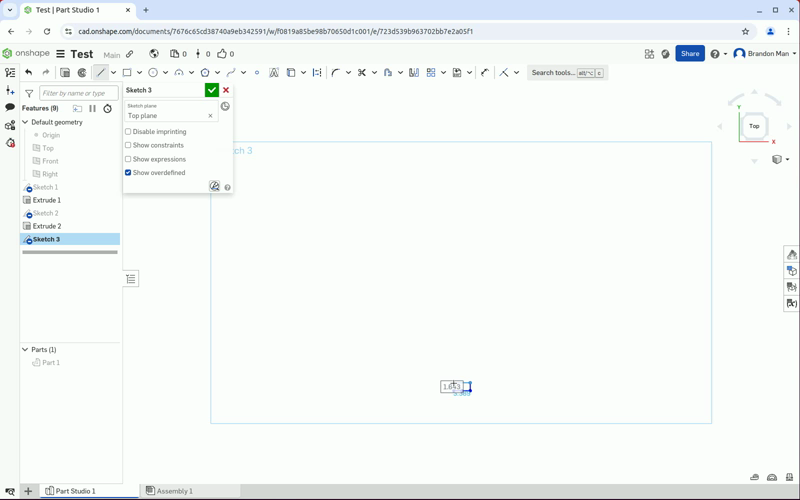
mouse_move(483, 382)
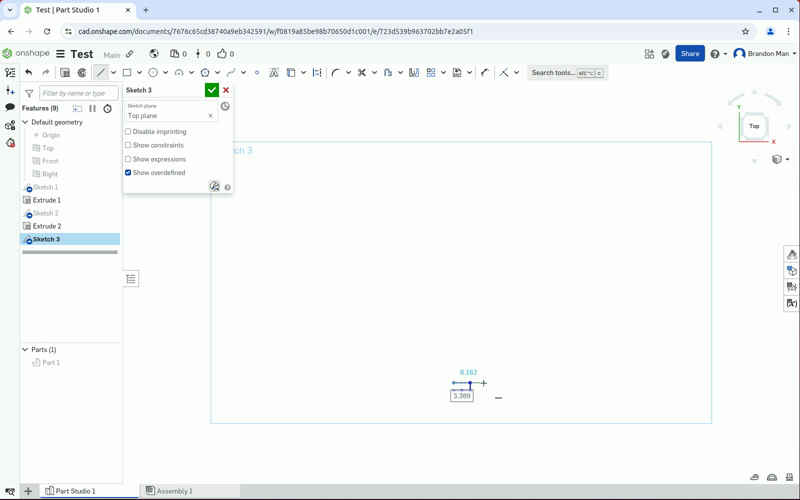
key_down(shift)
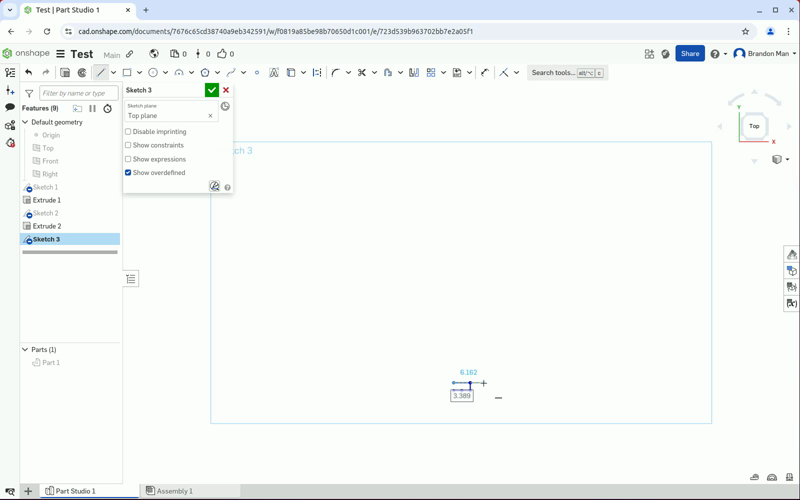
mouse_move(453, 390)
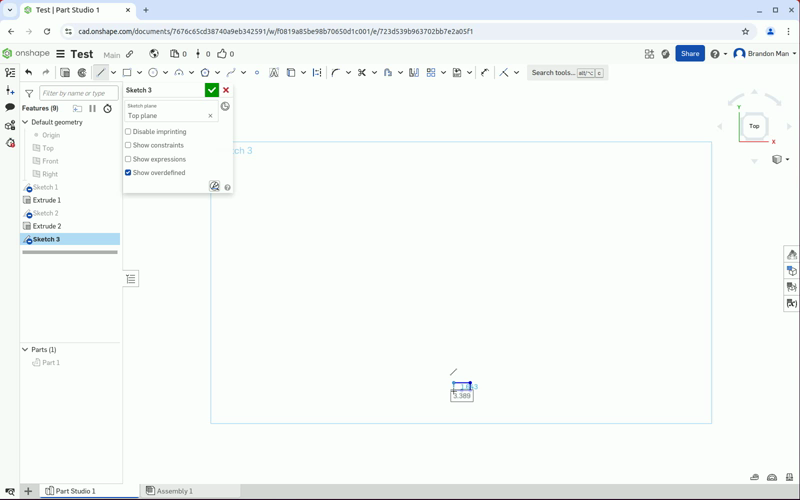
key_up(shift)
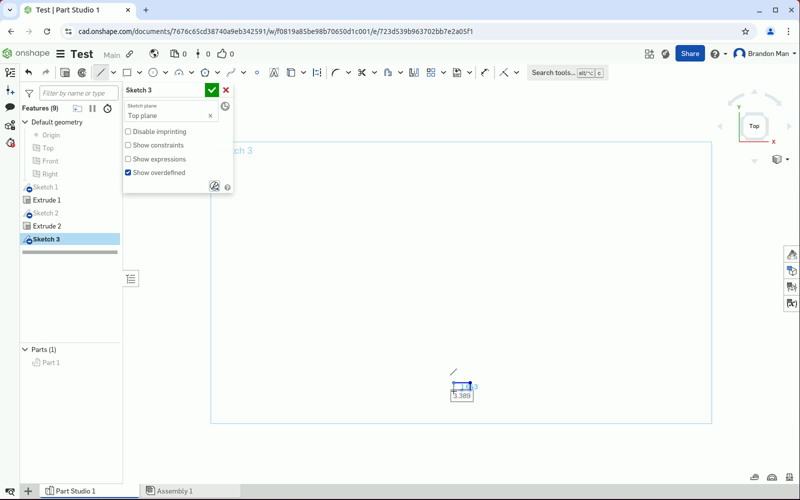
click(453, 390)
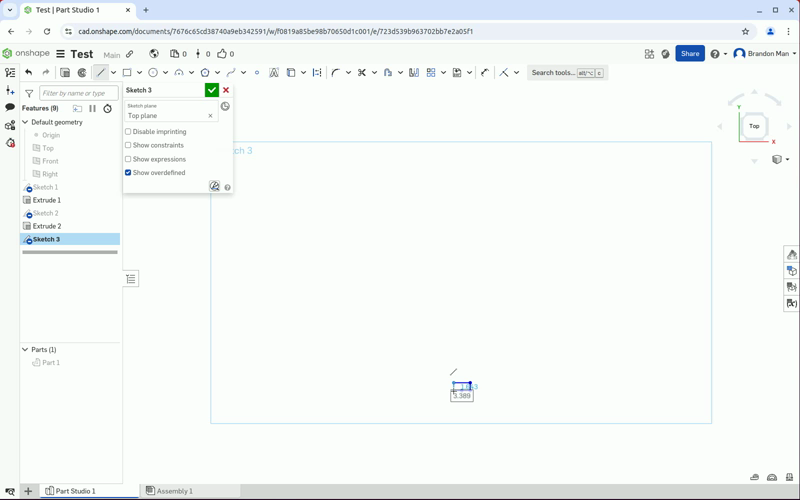
key(esc)
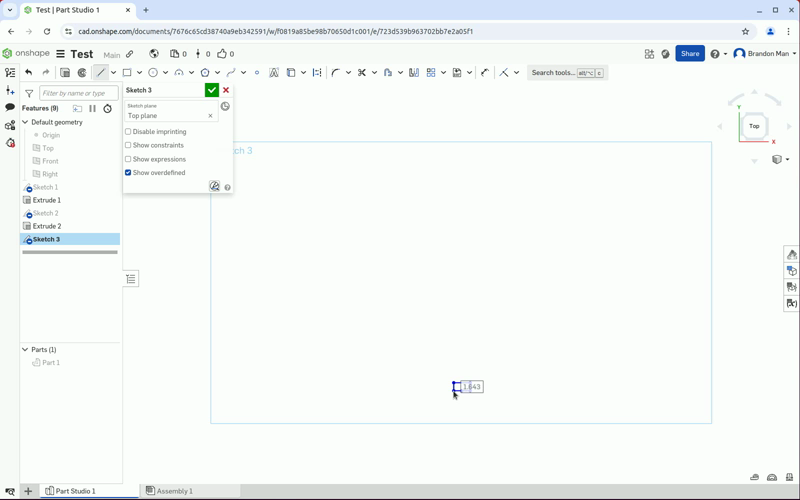
mouse_move(467, 390)
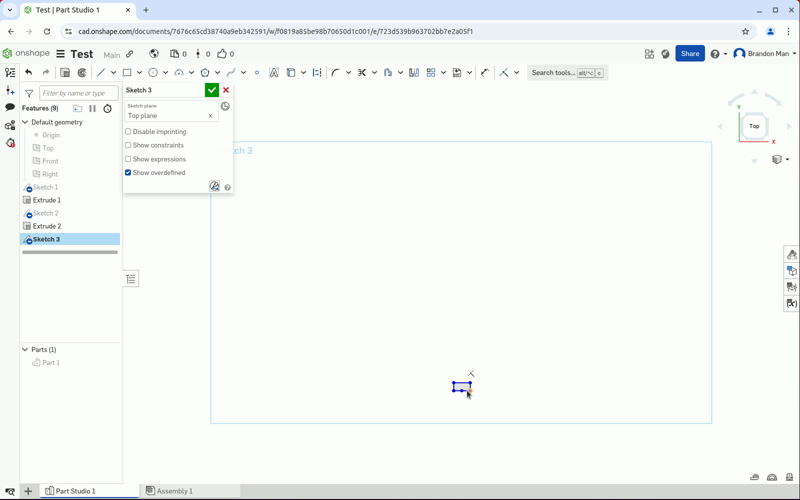
scroll(6)
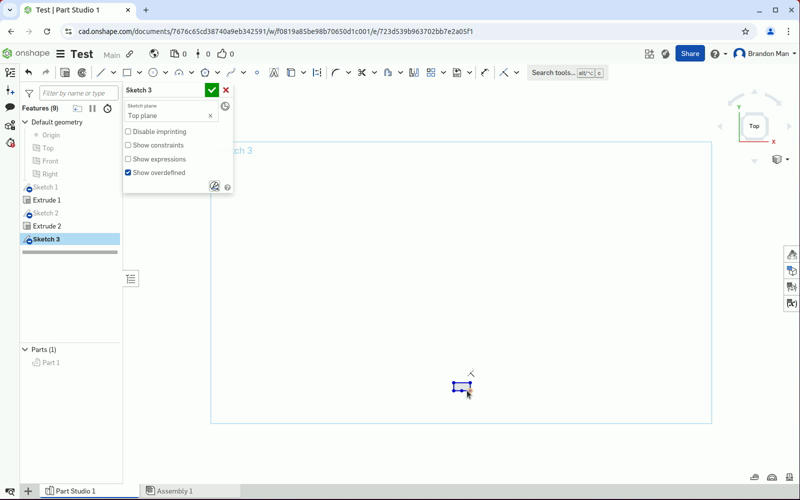
scroll(6)
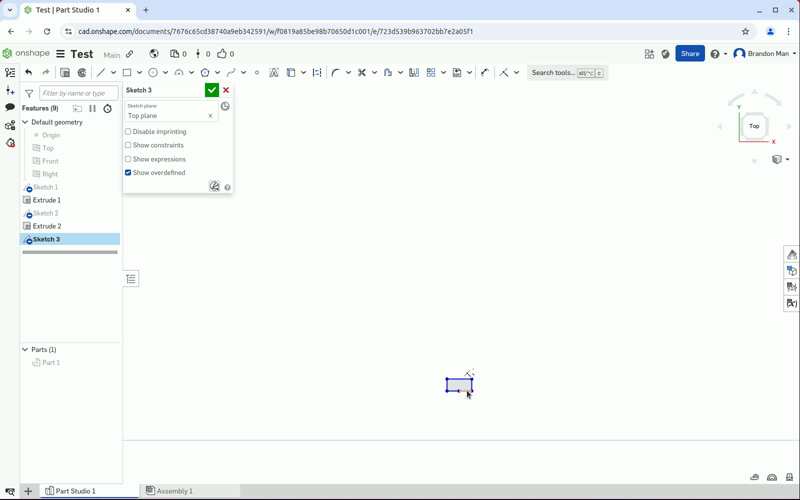
scroll(6)
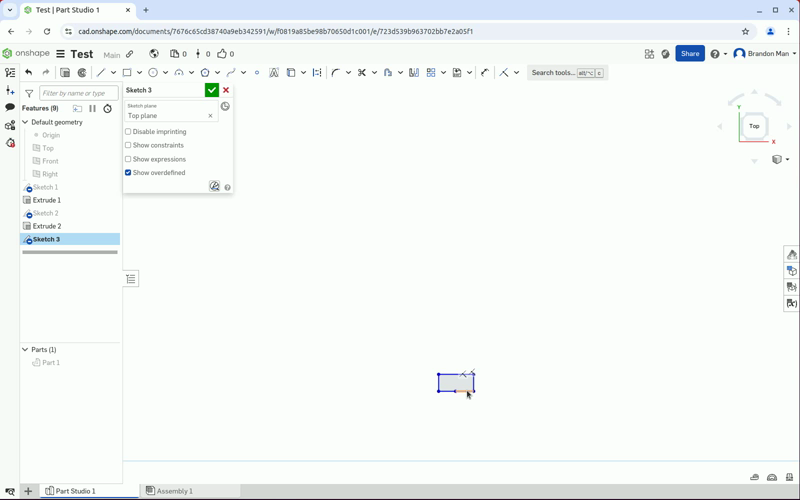
scroll(6)
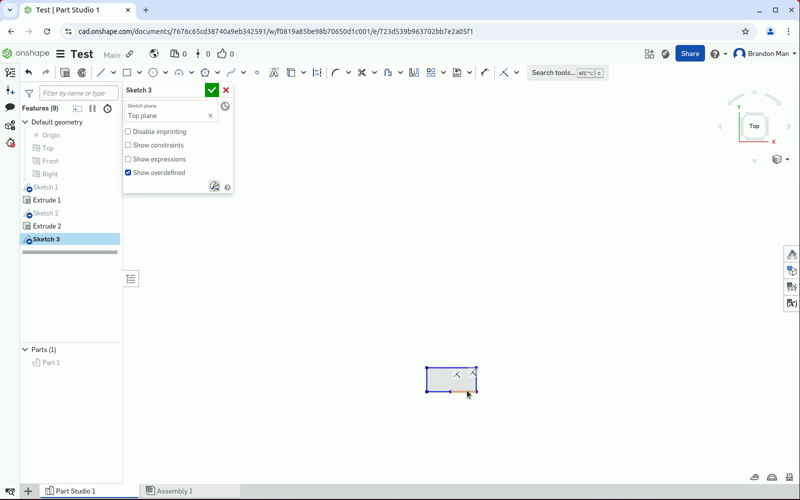
scroll(6)
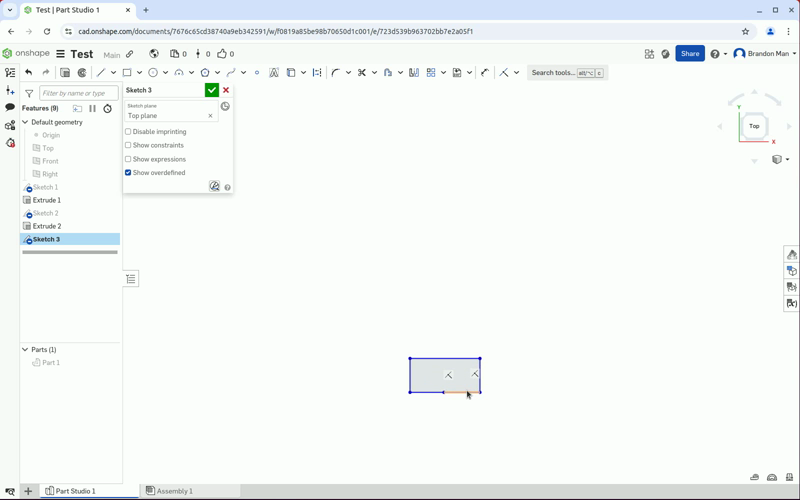
scroll(6)
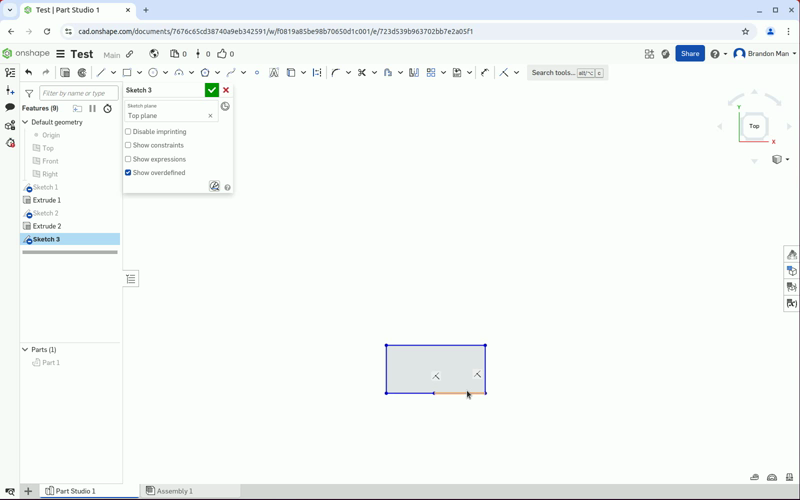
scroll(6)
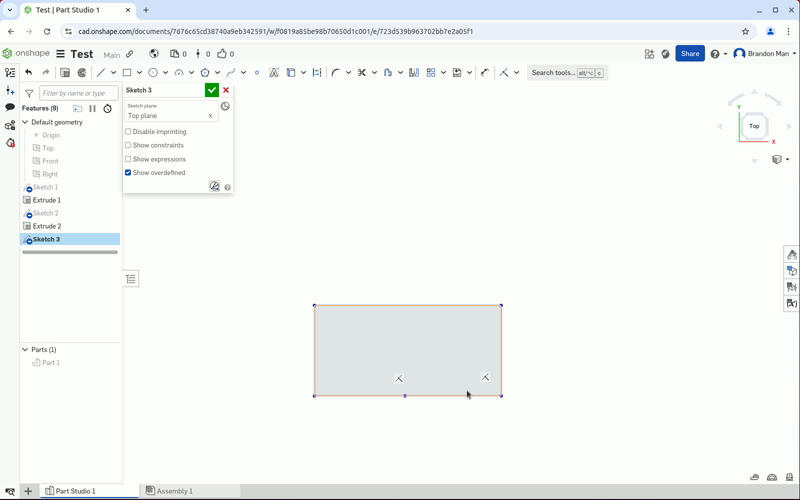
click(467, 390)
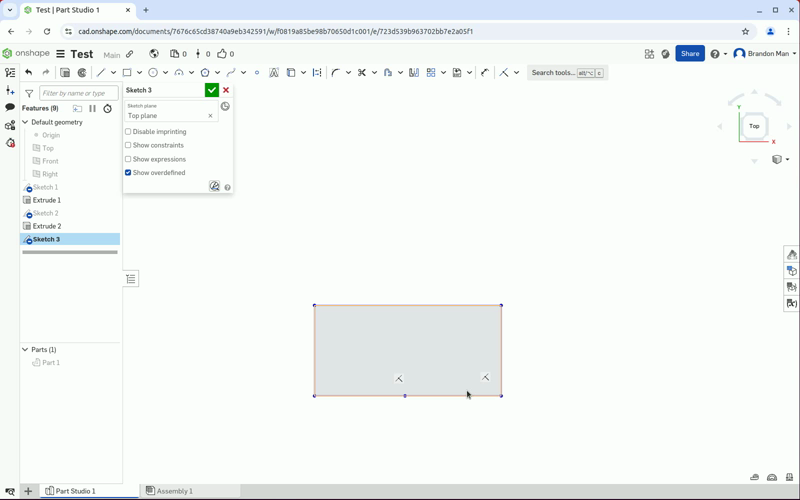
scroll(-6)
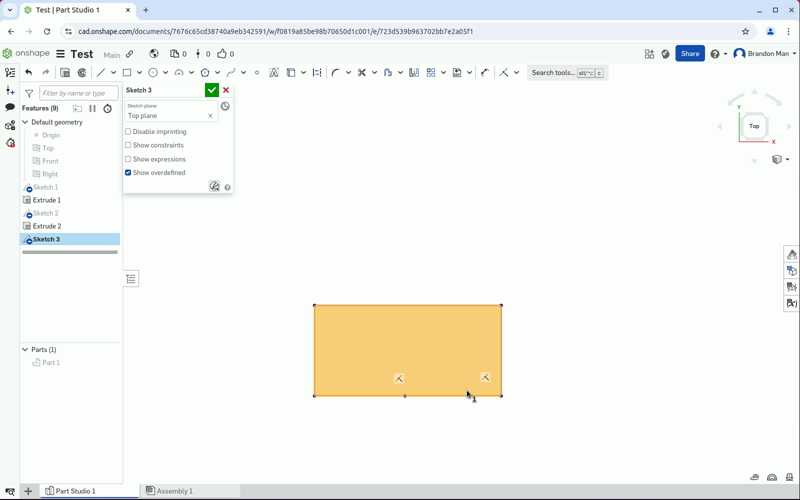
scroll(-6)
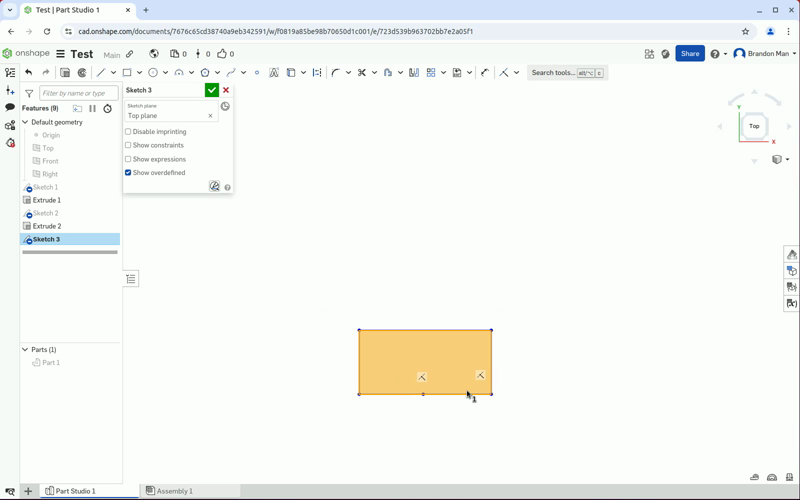
scroll(-6)
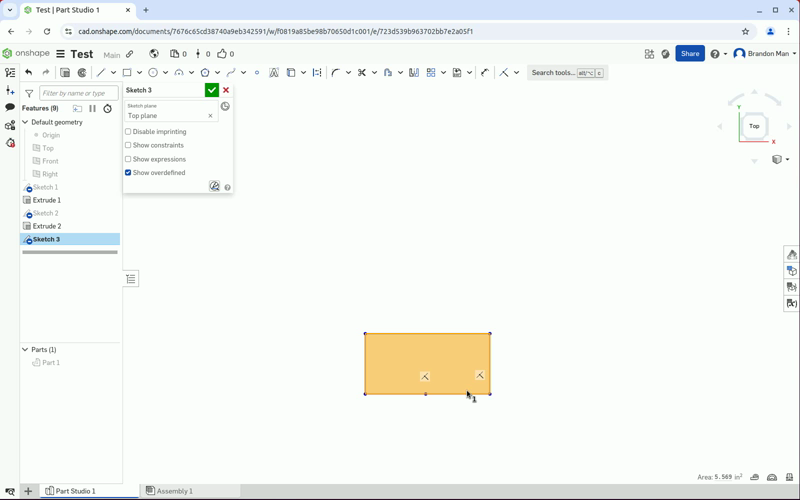
scroll(-6)
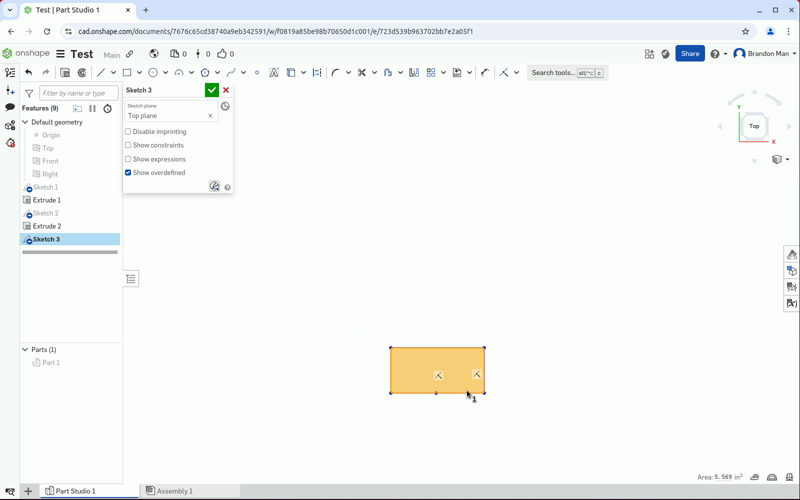
scroll(-6)
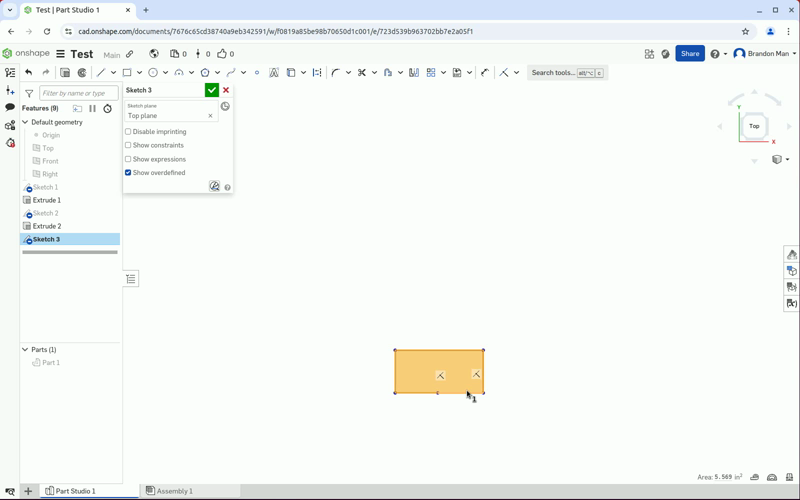
scroll(-6)
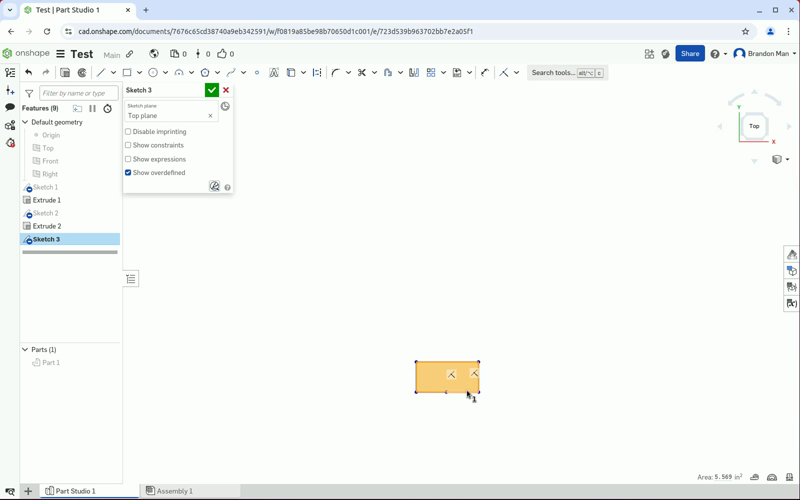
scroll(-6)
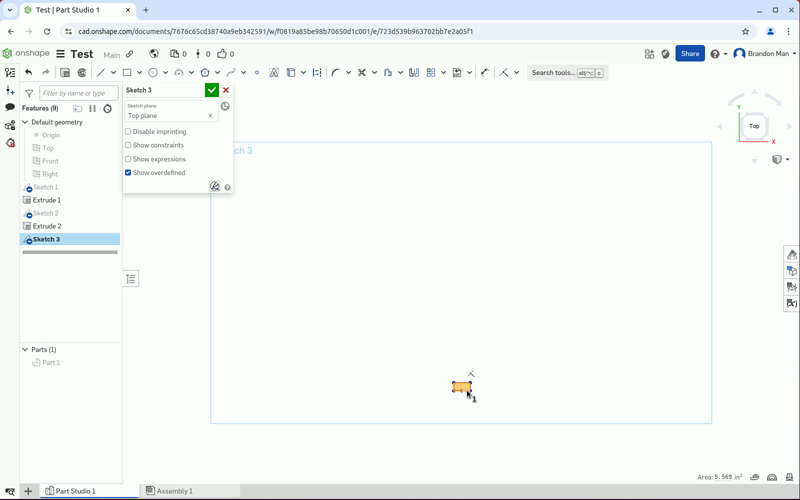
mouse_move(73, 352)
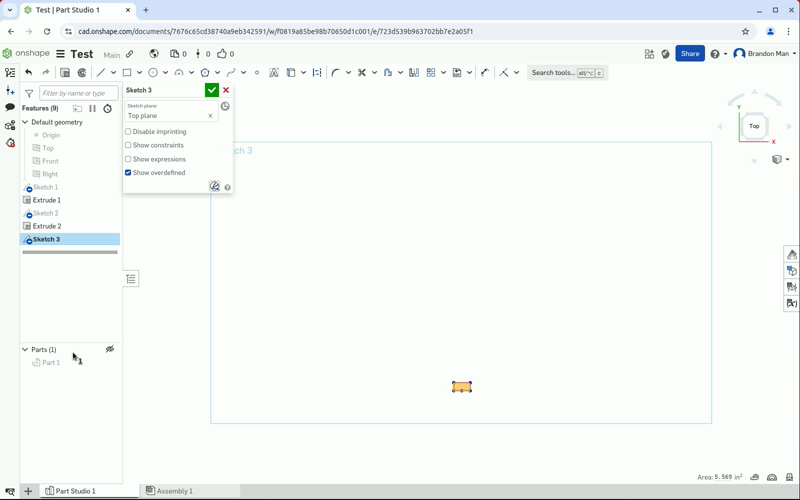
key(shift+y)
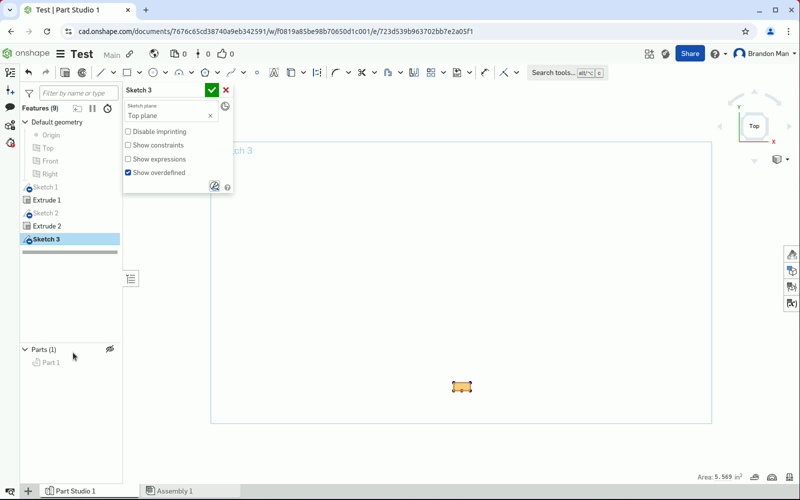
key(shift+e)
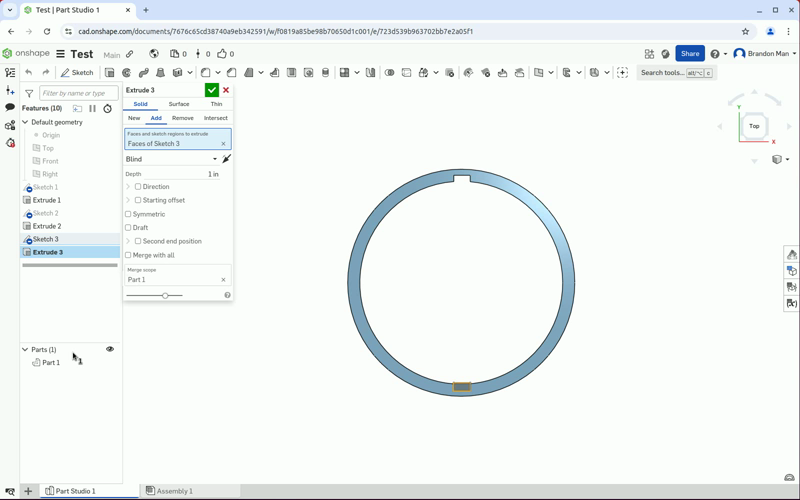
mouse_move(143, 106)
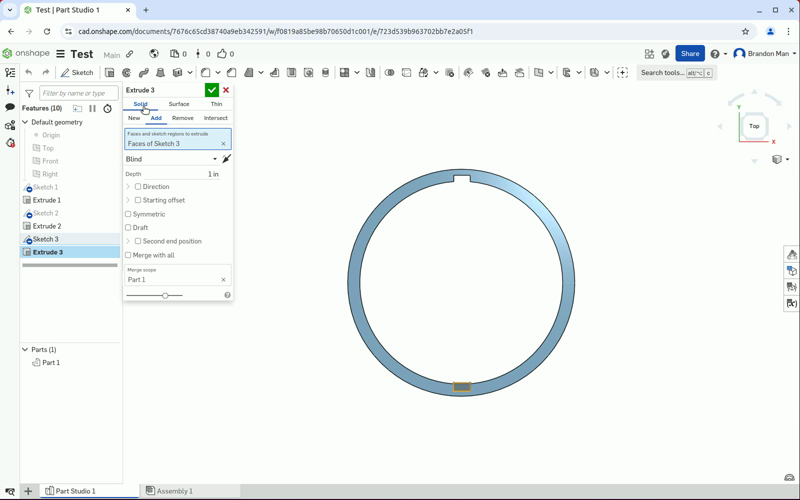
click(143, 106)
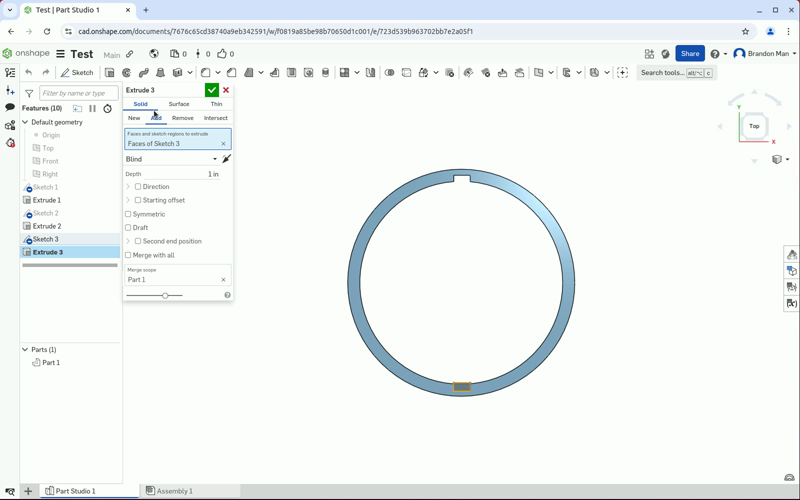
mouse_move(186, 120)
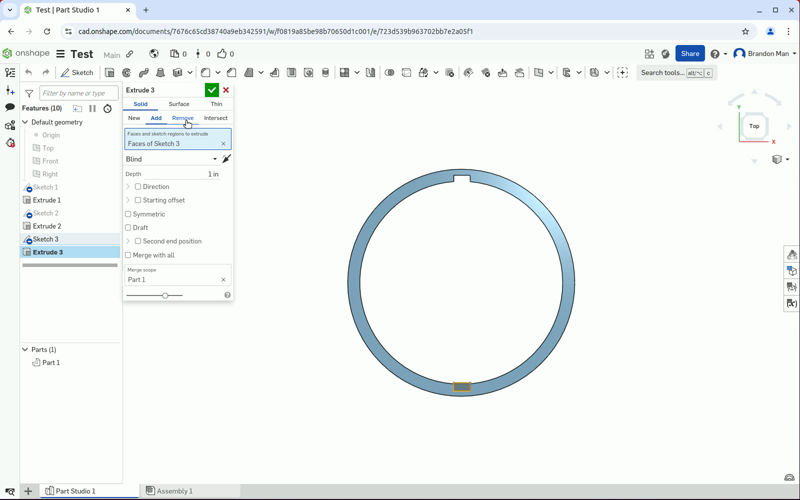
click(186, 120)
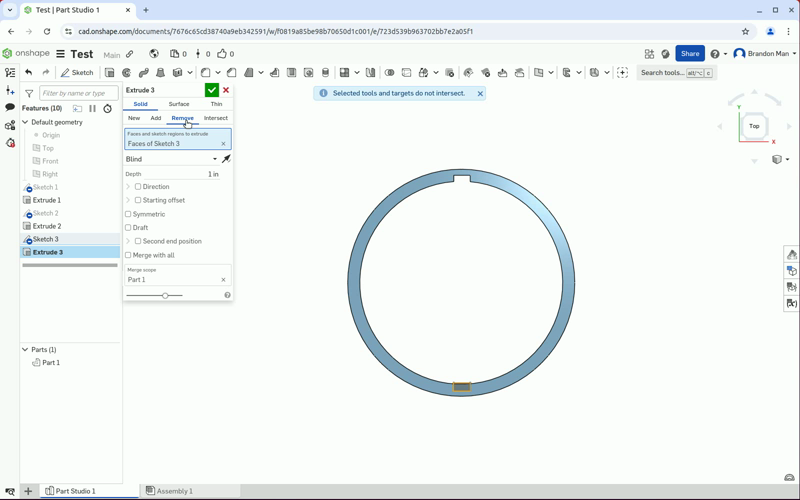
key(tab, 4)
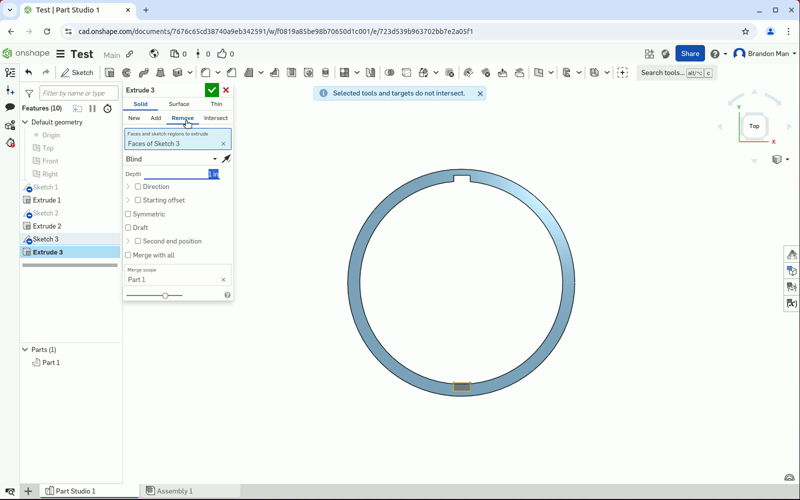
text(-9.147)
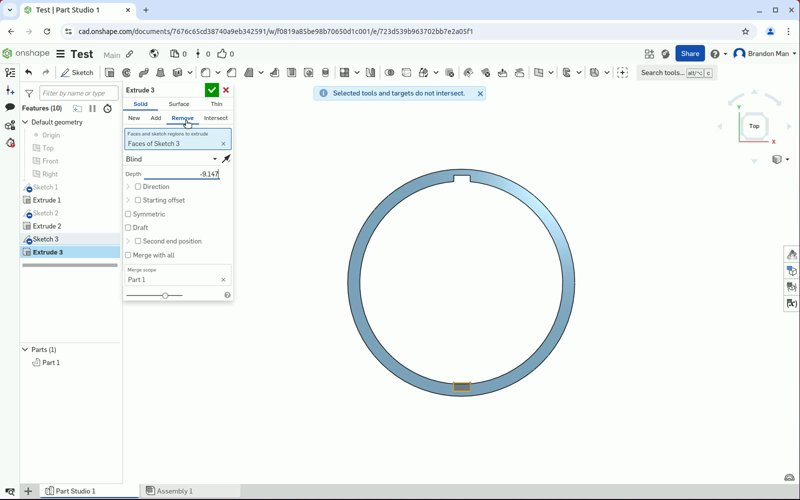
key(tab, 6)
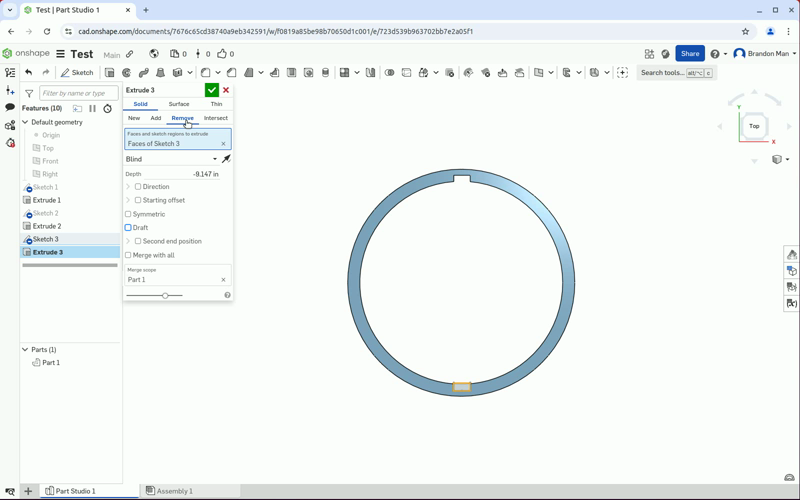
key(space)
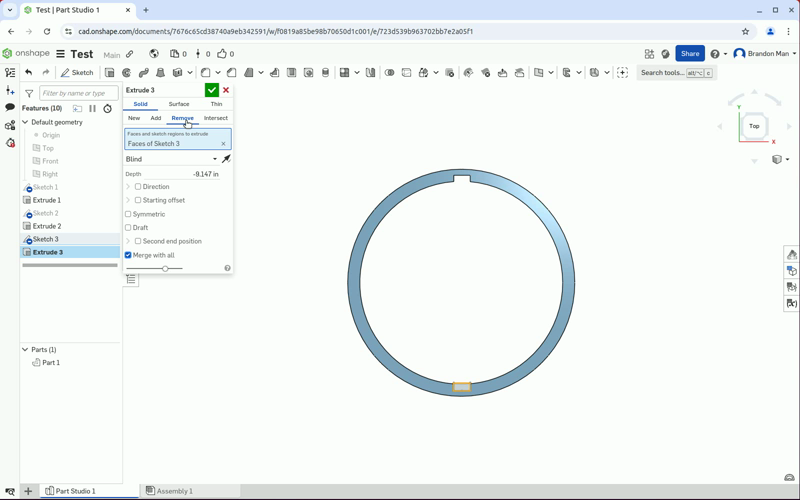
key(enter)
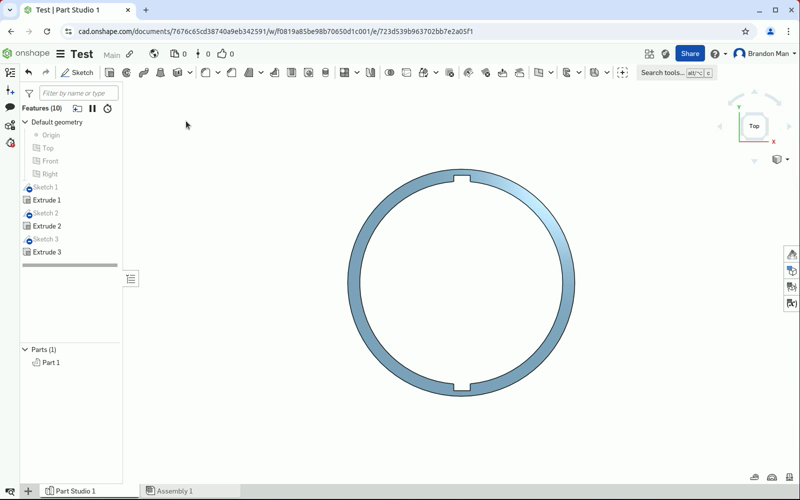
key(shift+h)
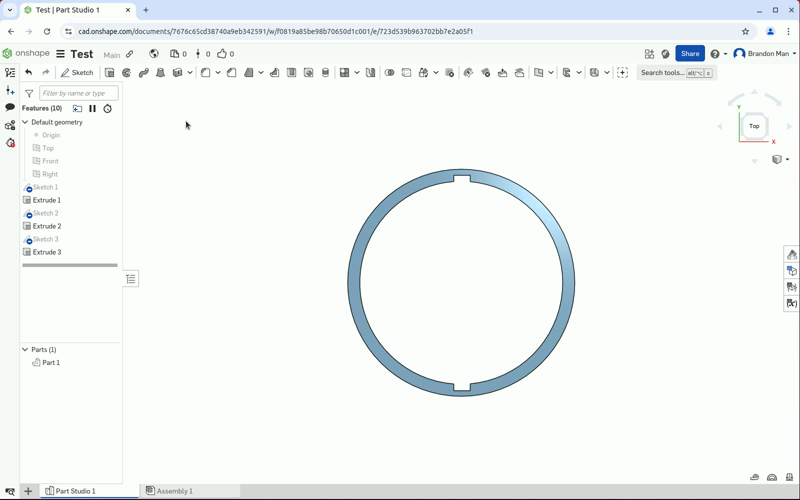
key(shift+h)
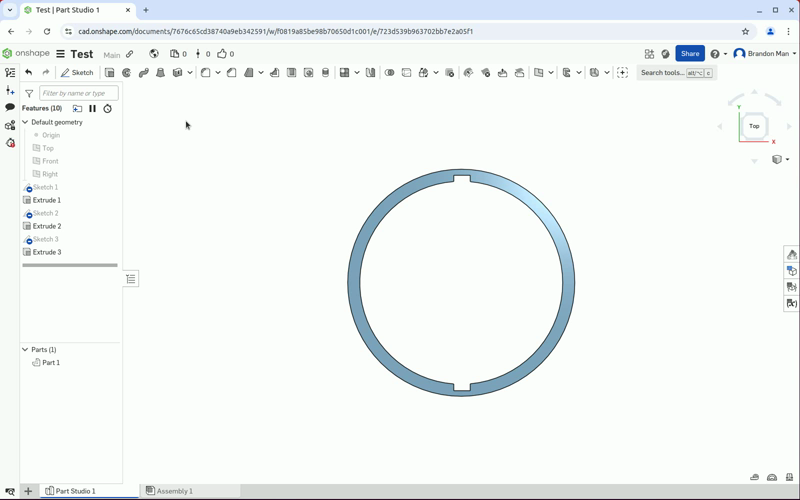
mouse_move(73, 189)
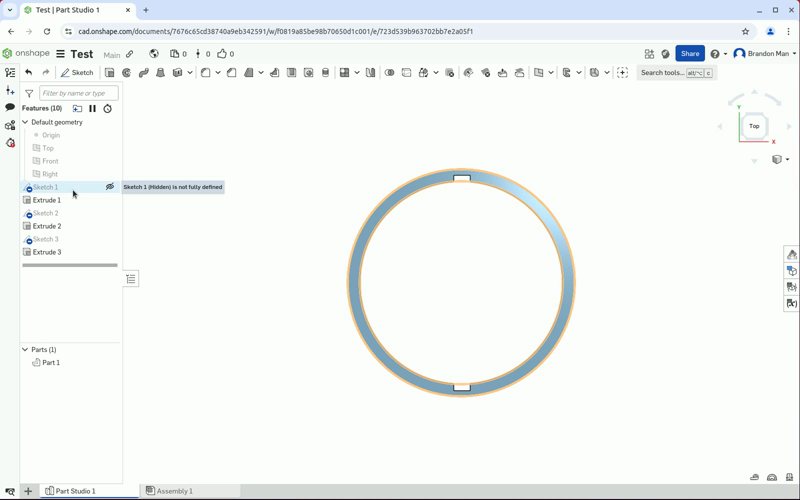
click(73, 189)
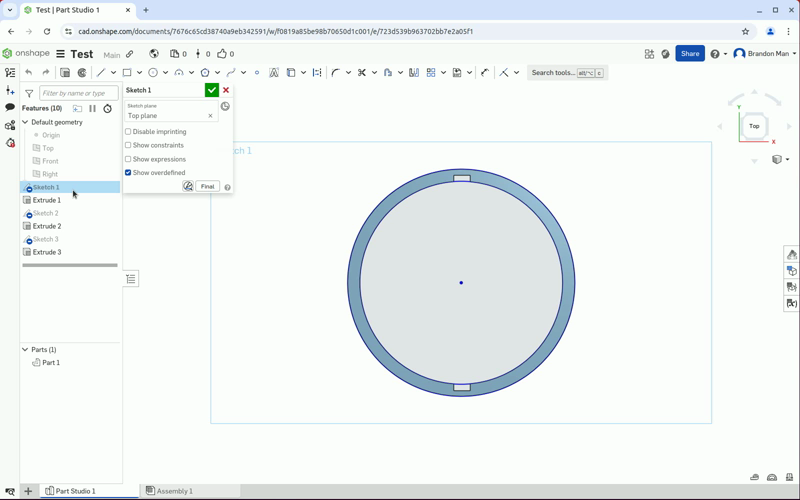
mouse_move(229, 92)
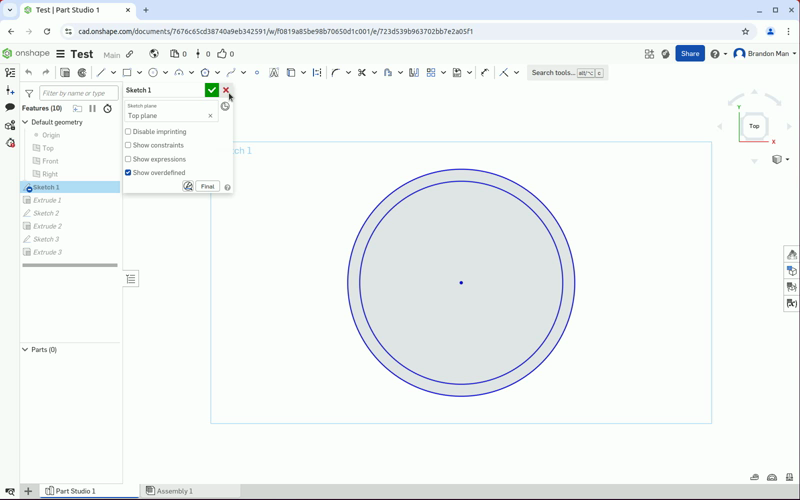
click(229, 92)
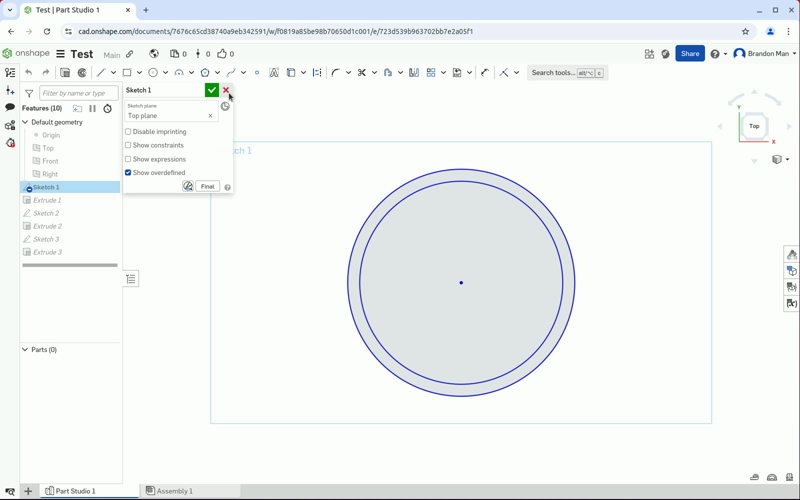
key(shift+s)
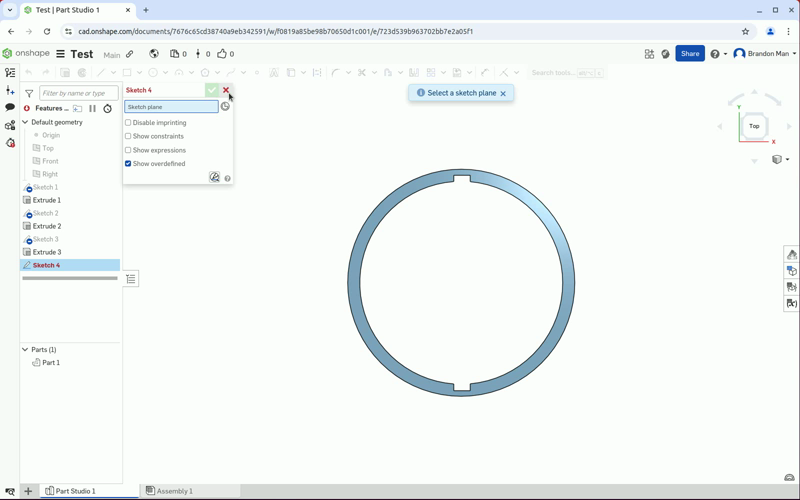
mouse_move(73, 150)
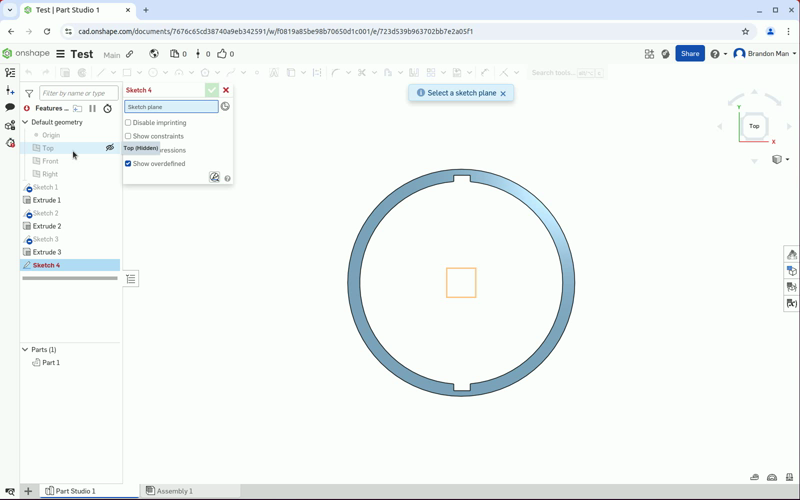
click(73, 150)
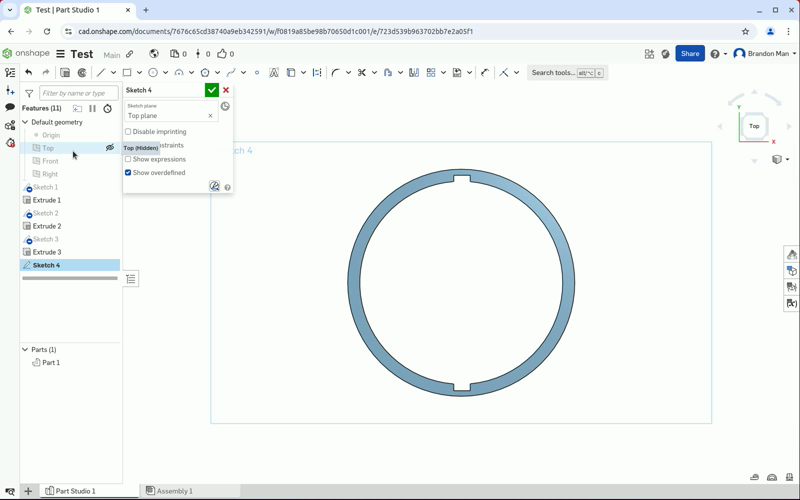
mouse_move(73, 352)
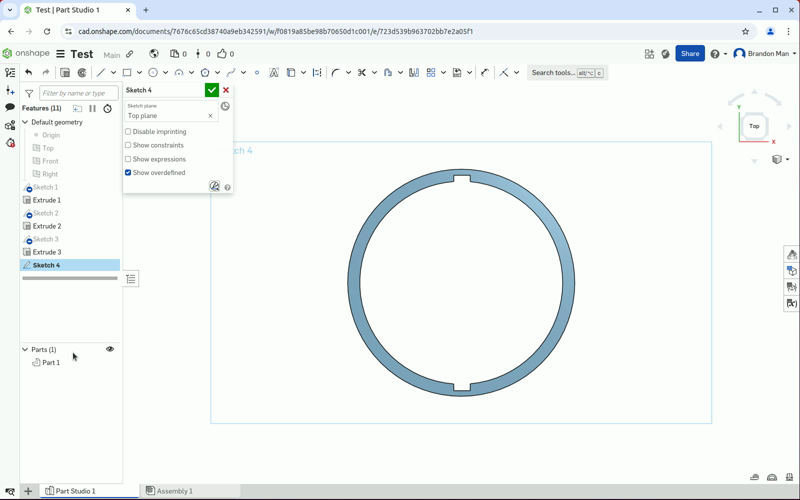
key(y)
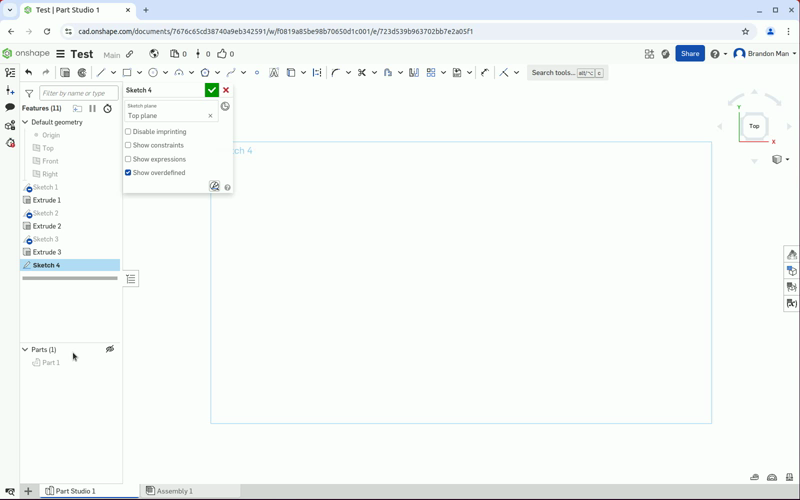
key(l)
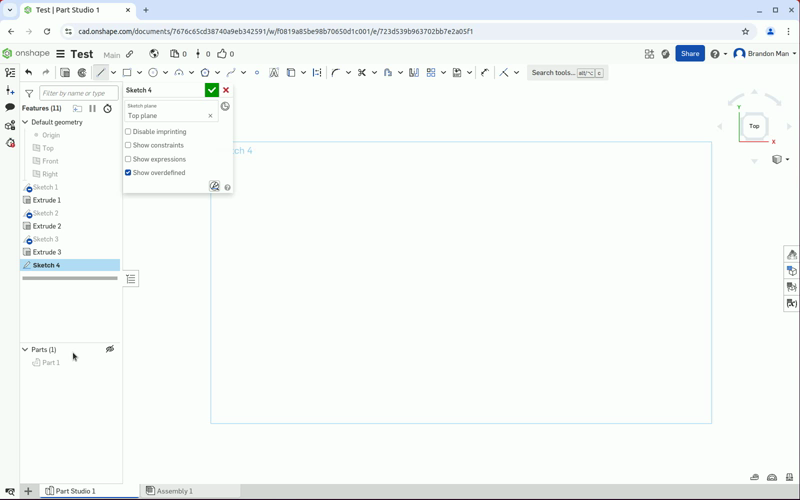
key_down(shift)
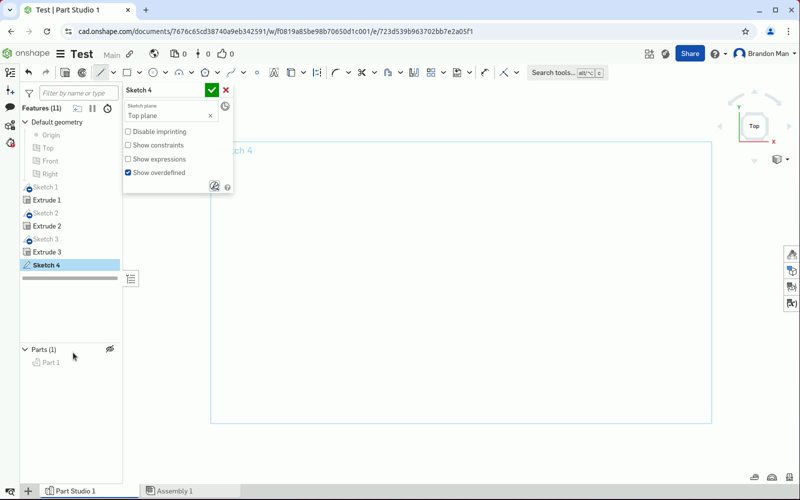
mouse_move(352, 290)
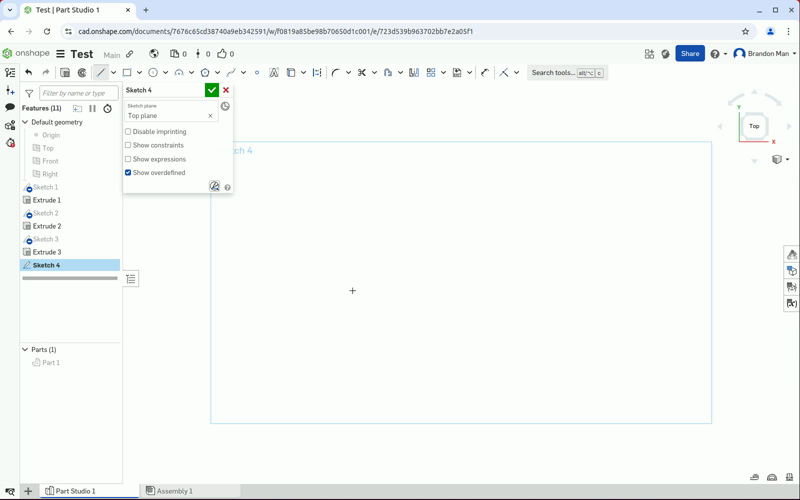
click(352, 290)
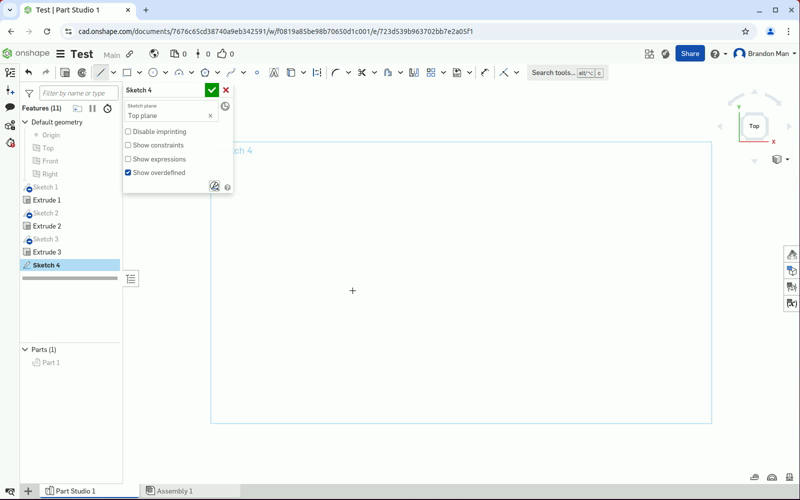
key_up(shift)
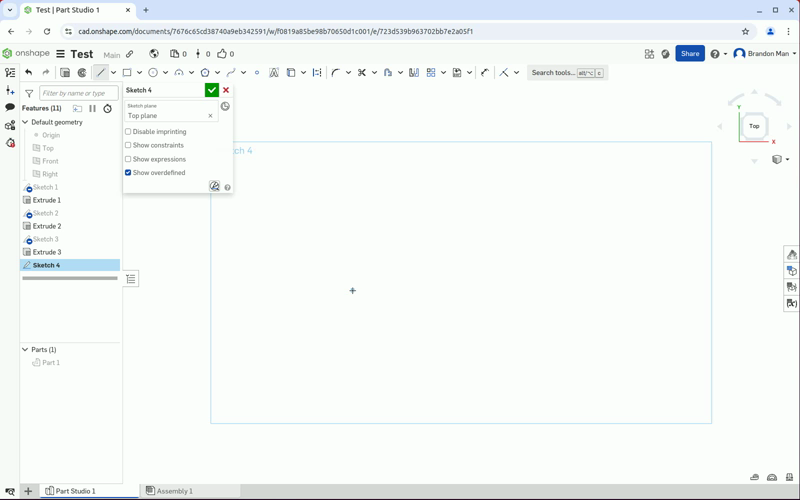
key_down(shift)
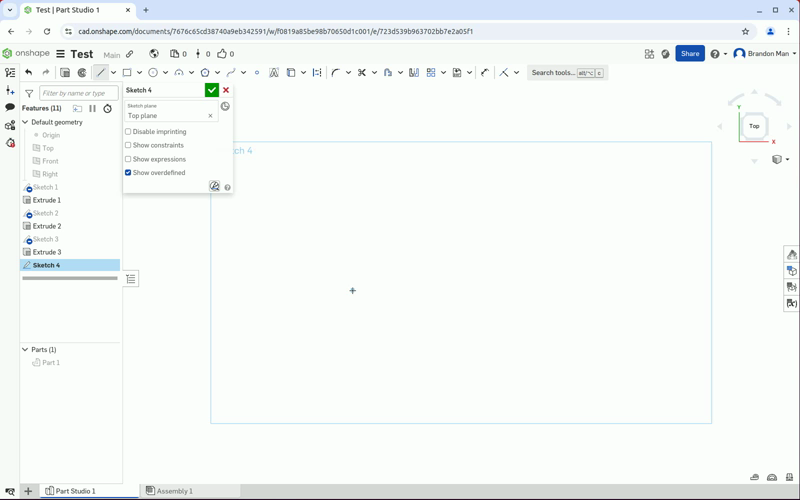
mouse_move(382, 290)
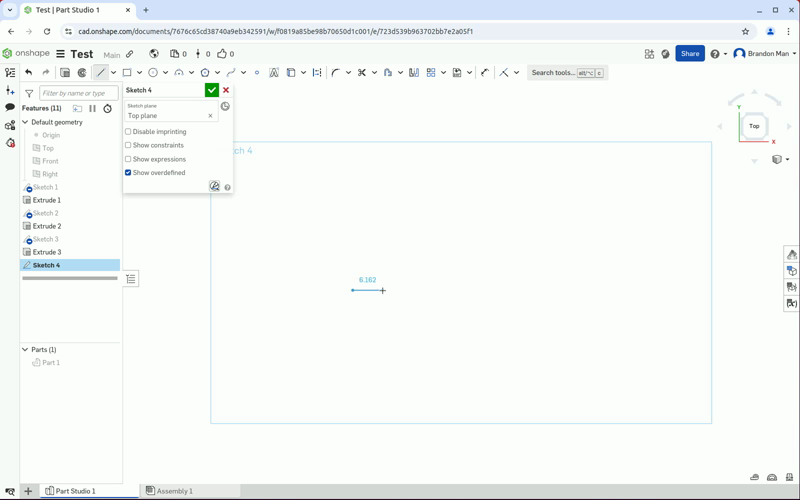
mouse_move(360, 290)
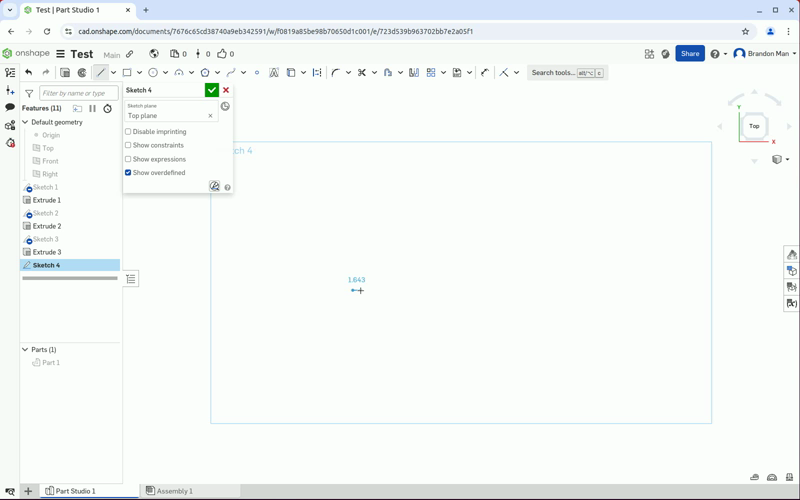
click(360, 290)
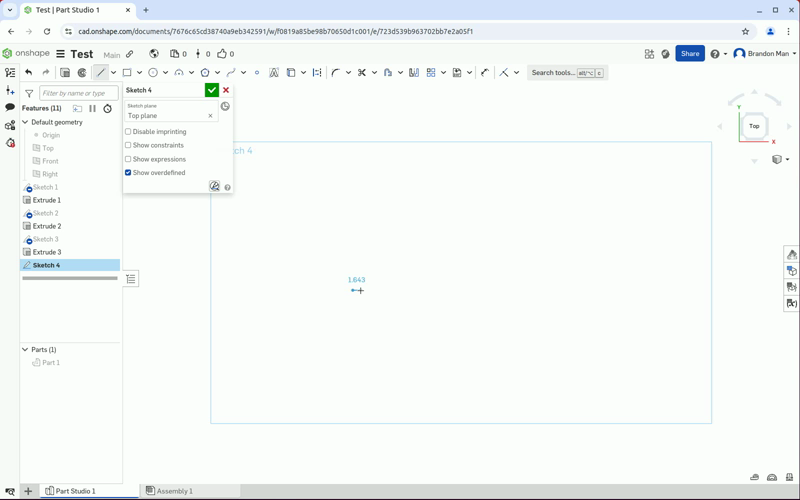
key_up(shift)
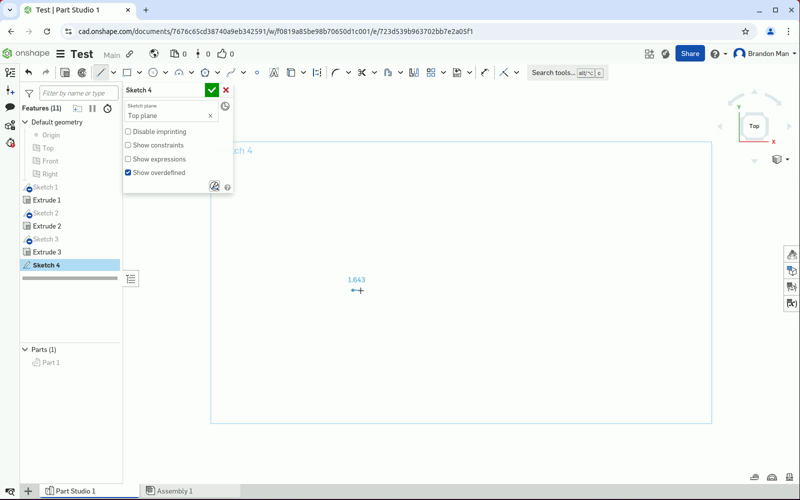
key_down(shift)
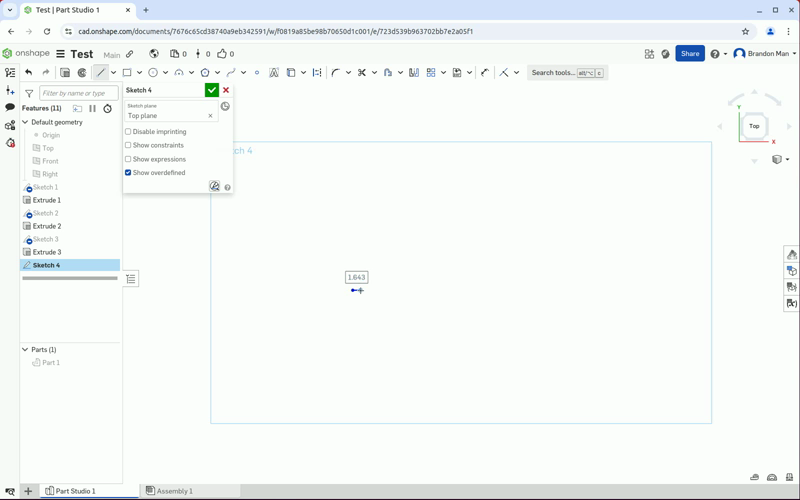
mouse_move(390, 290)
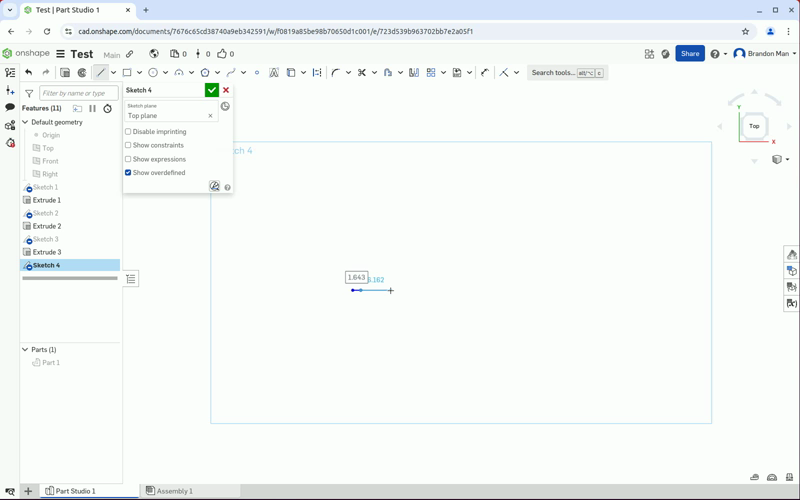
mouse_move(360, 273)
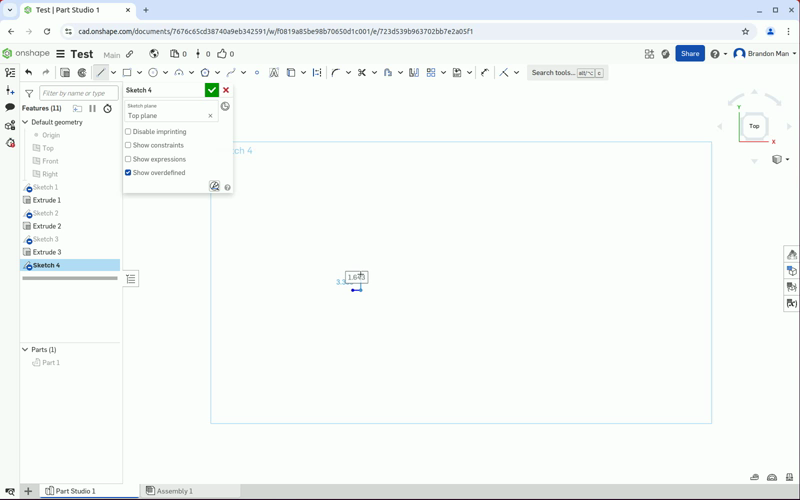
click(360, 273)
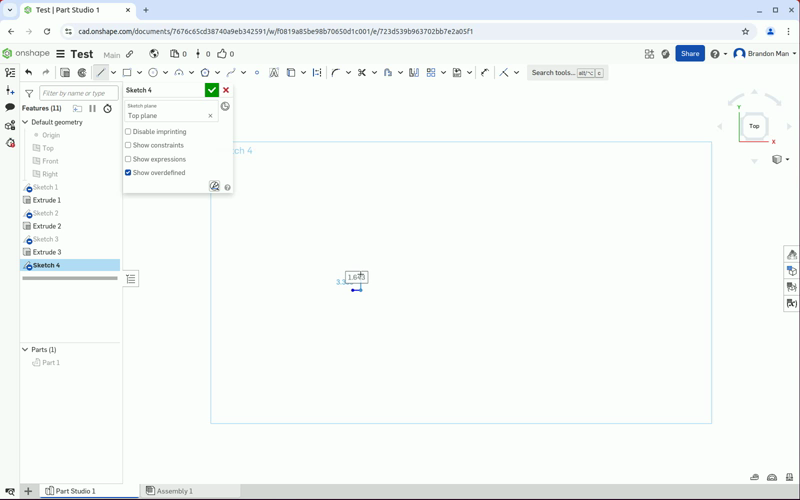
key_up(shift)
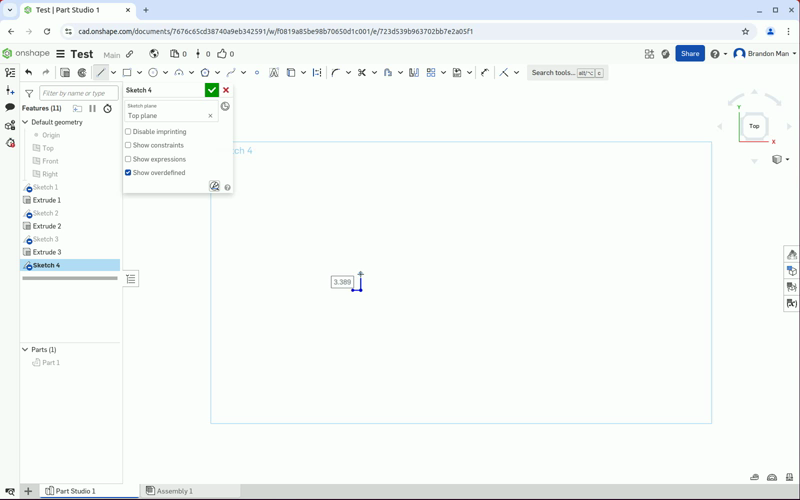
key_down(shift)
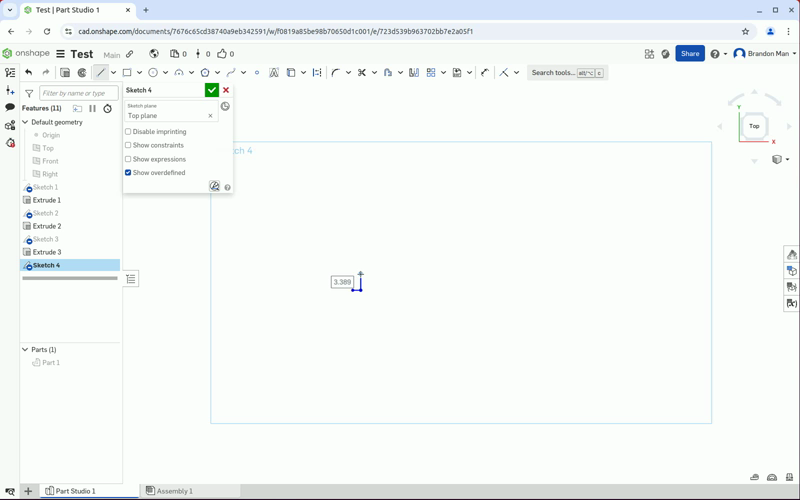
mouse_move(390, 273)
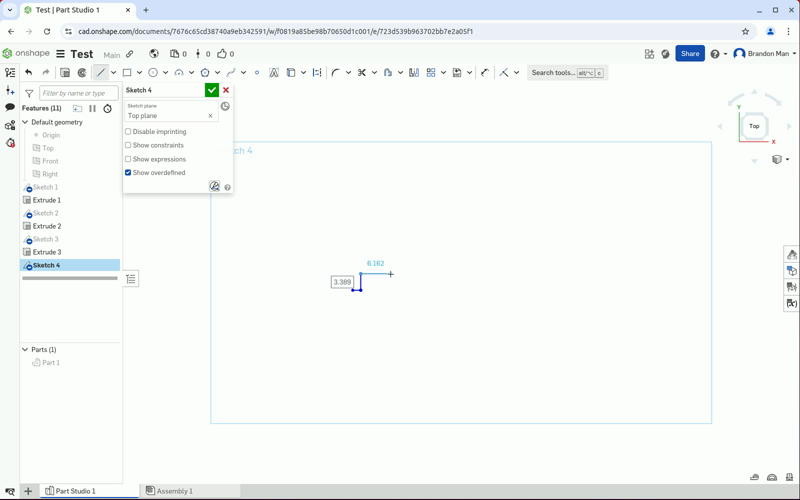
mouse_move(352, 273)
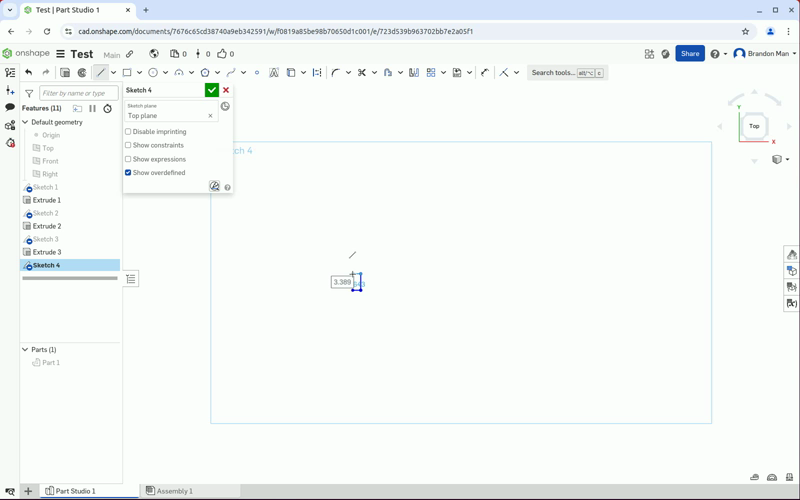
click(352, 273)
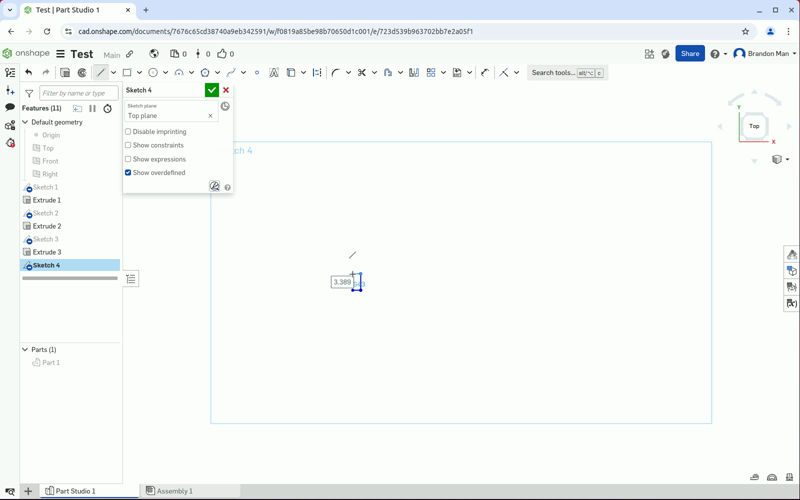
key_up(shift)
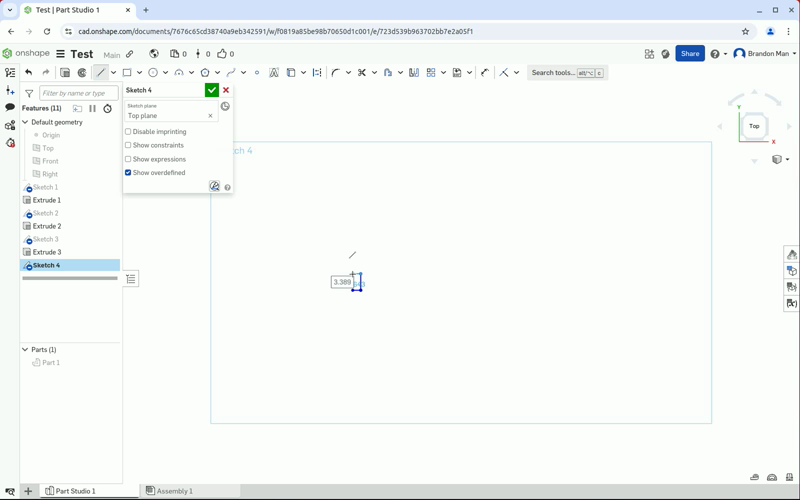
key_down(shift)
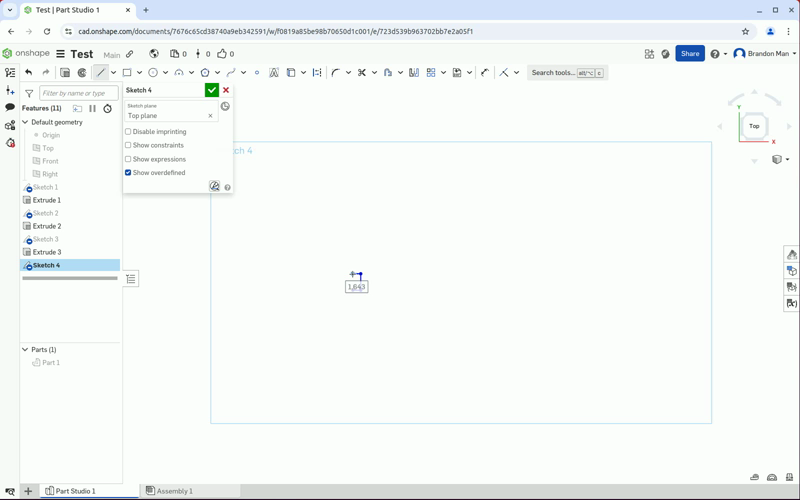
mouse_move(382, 273)
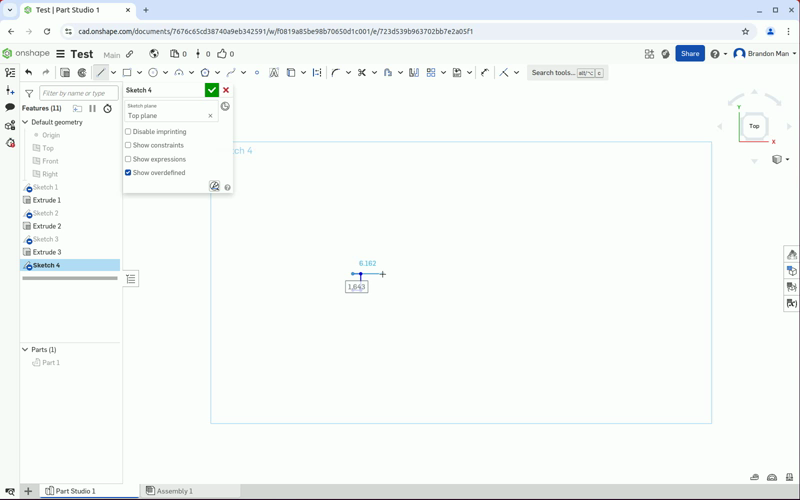
mouse_move(352, 281)
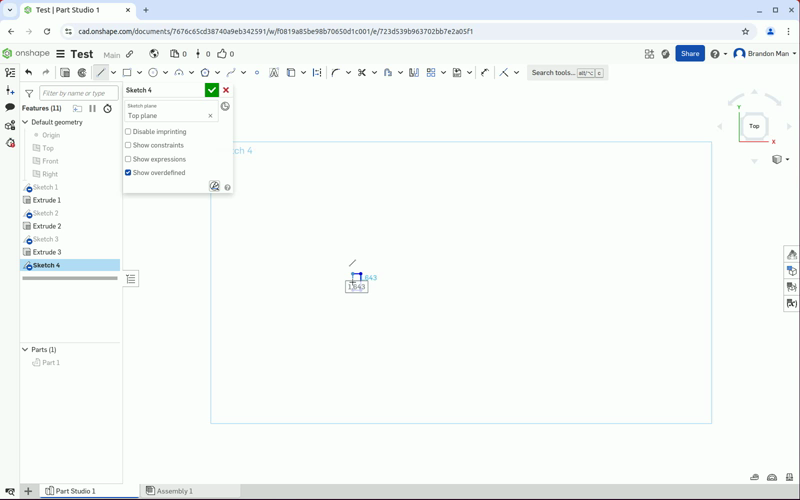
click(352, 281)
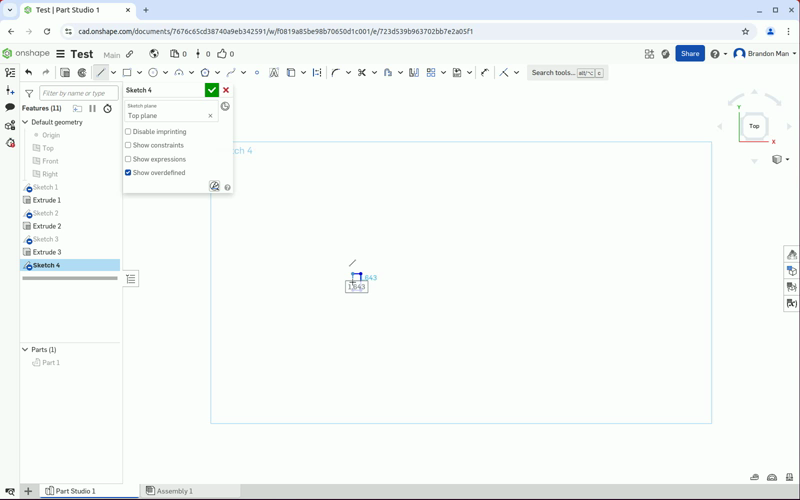
key_up(shift)
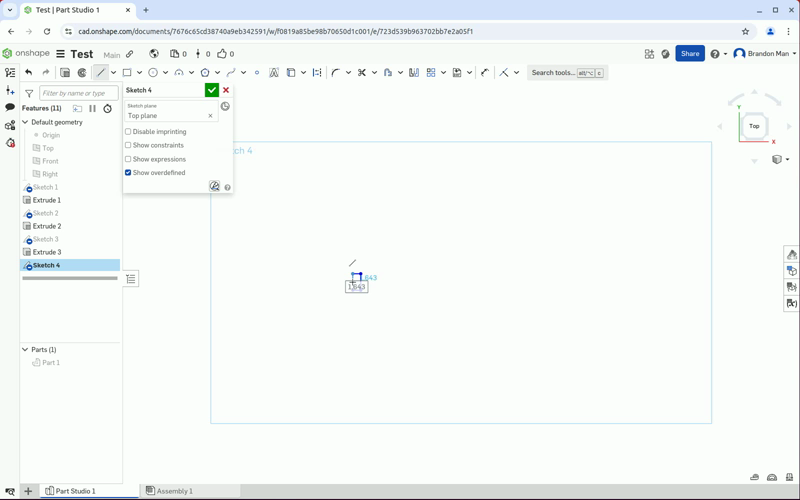
mouse_move(382, 281)
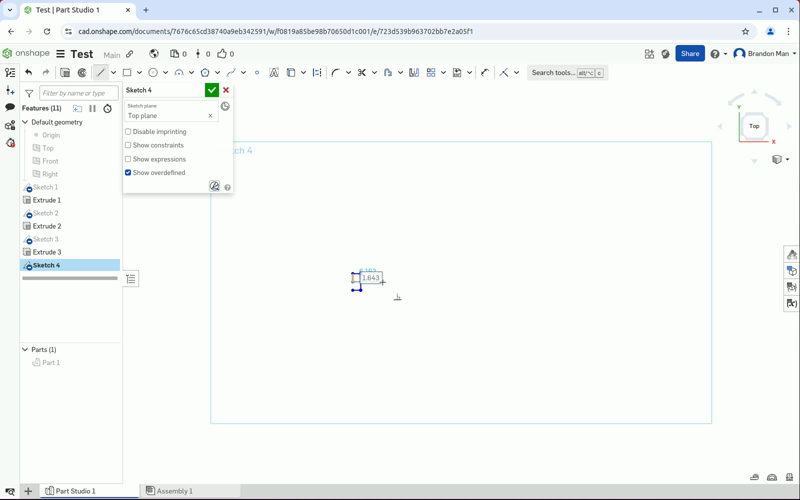
key_down(shift)
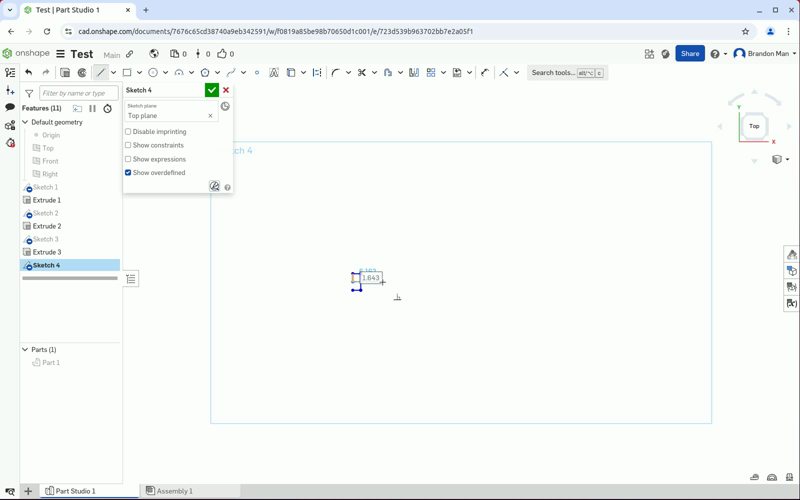
mouse_move(352, 290)
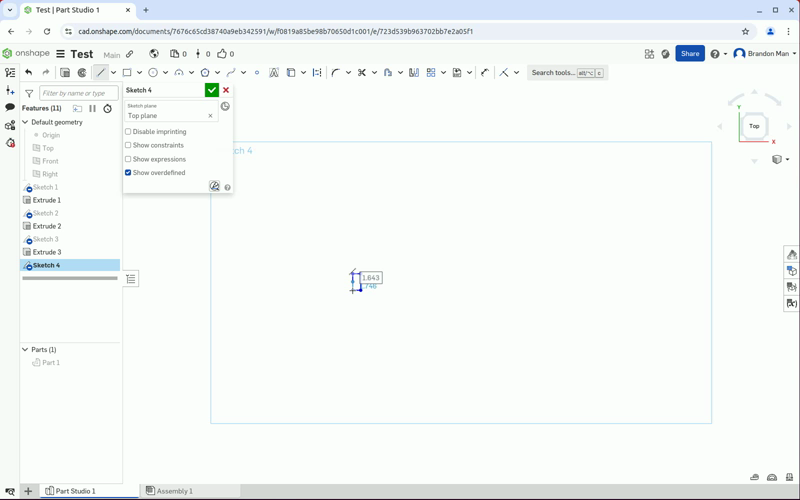
key_up(shift)
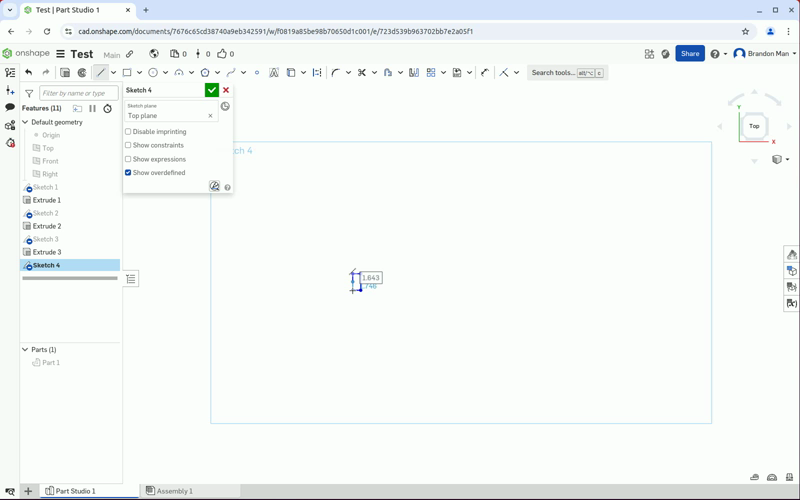
click(352, 290)
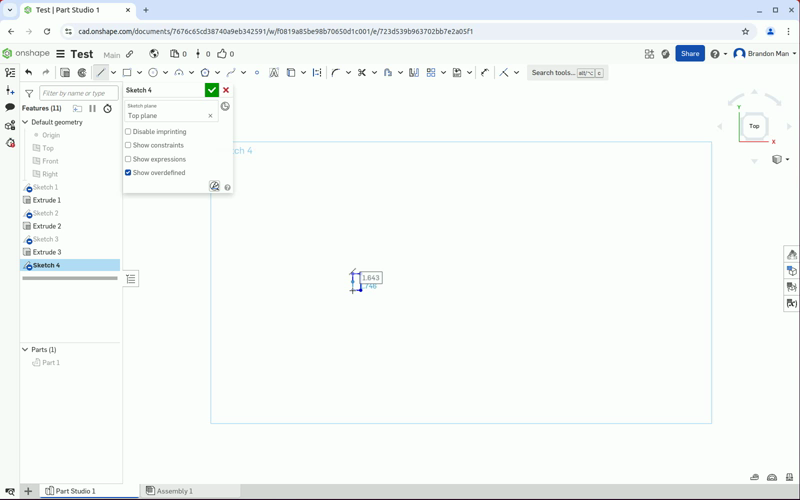
key(esc)
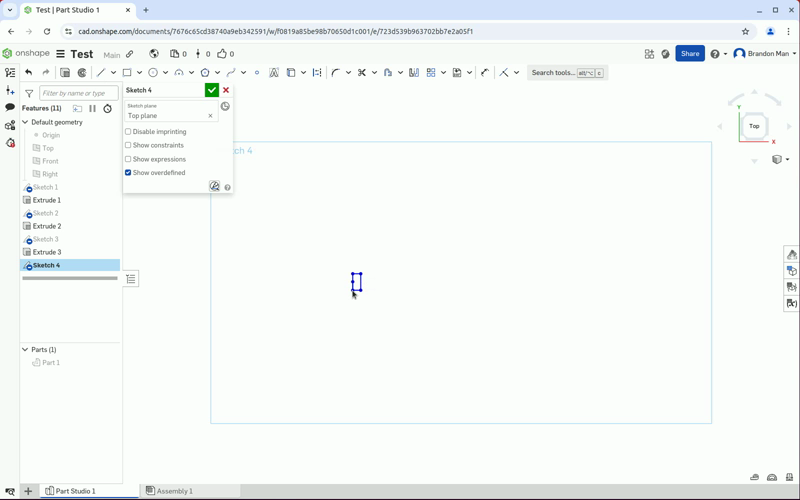
mouse_move(356, 279)
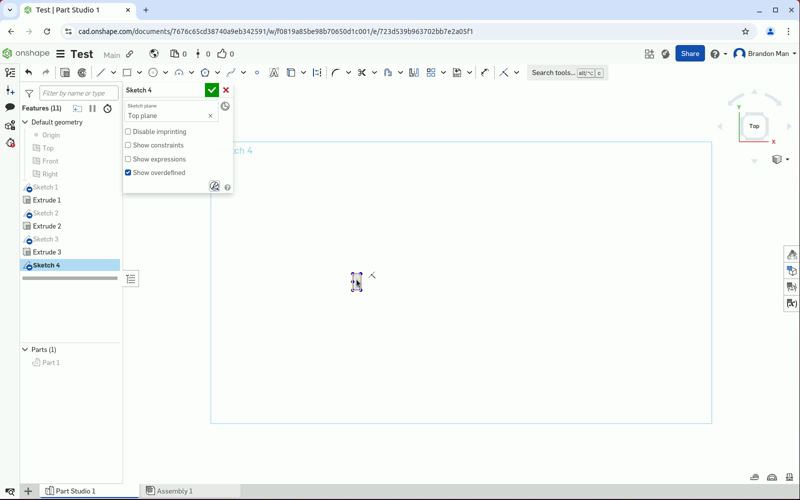
scroll(6)
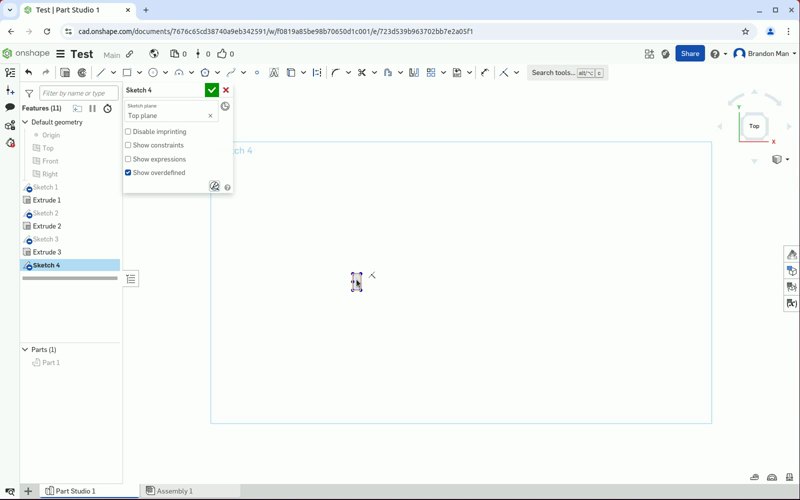
scroll(6)
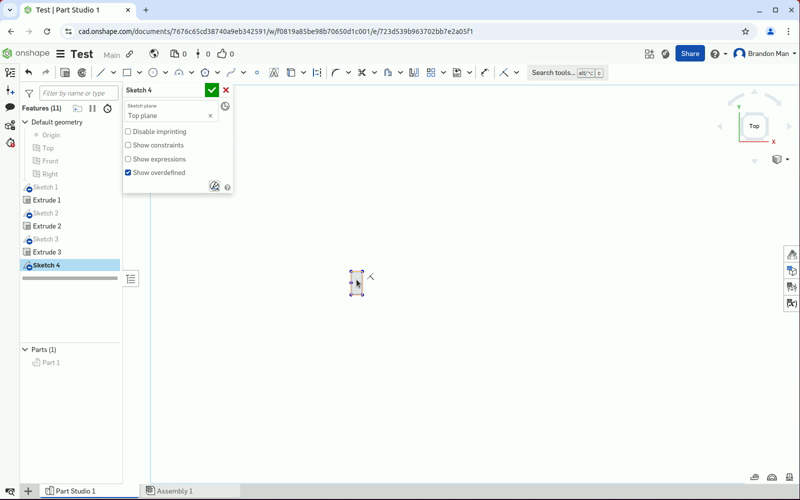
scroll(6)
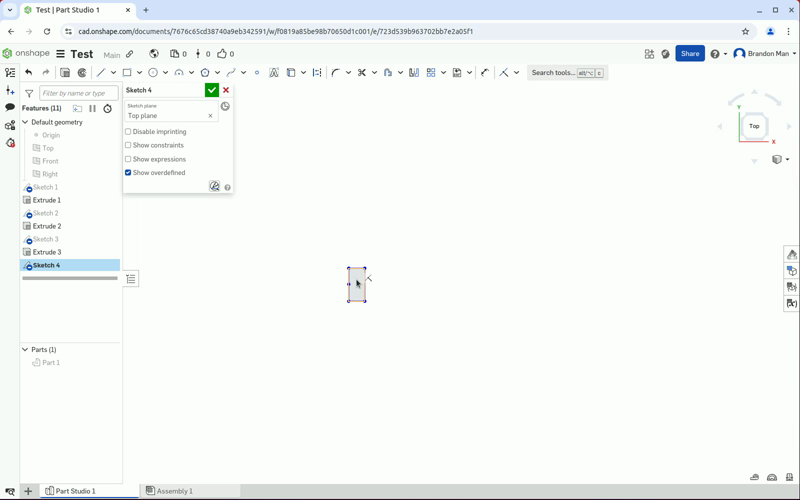
scroll(6)
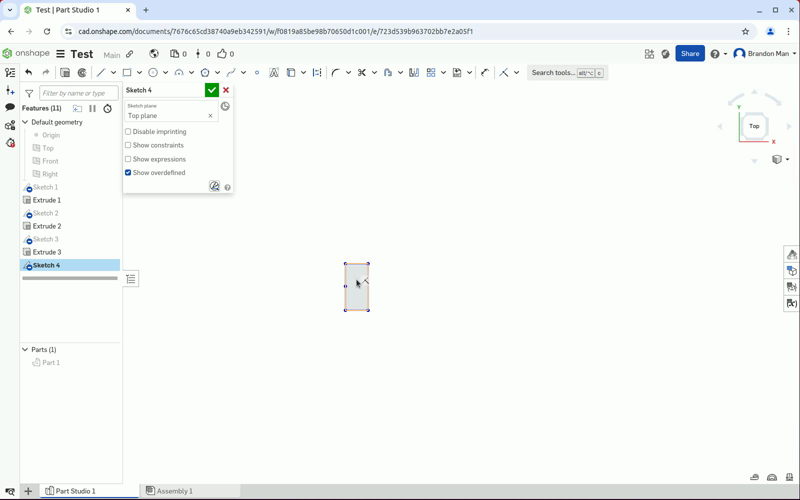
scroll(6)
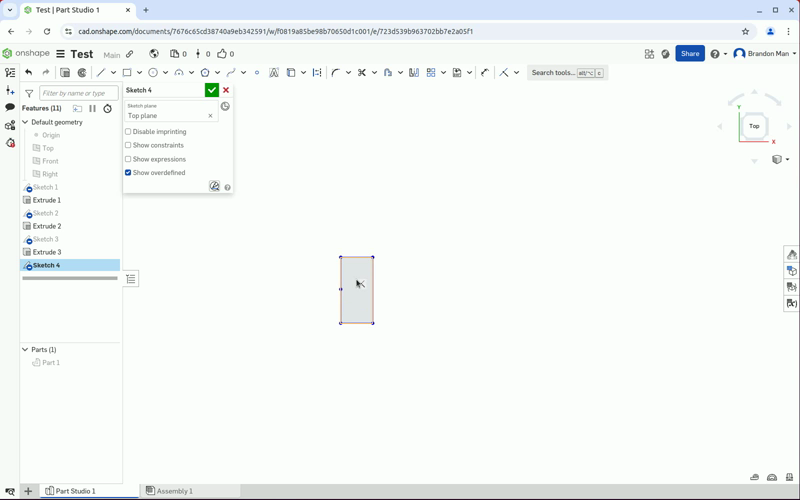
scroll(6)
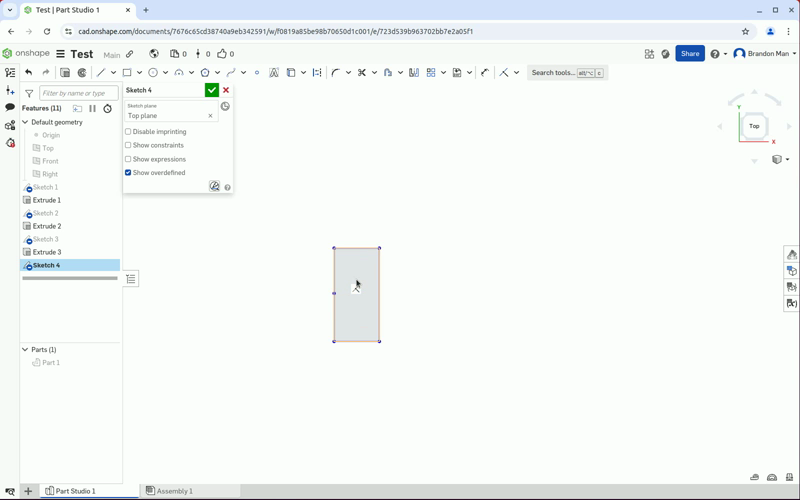
scroll(6)
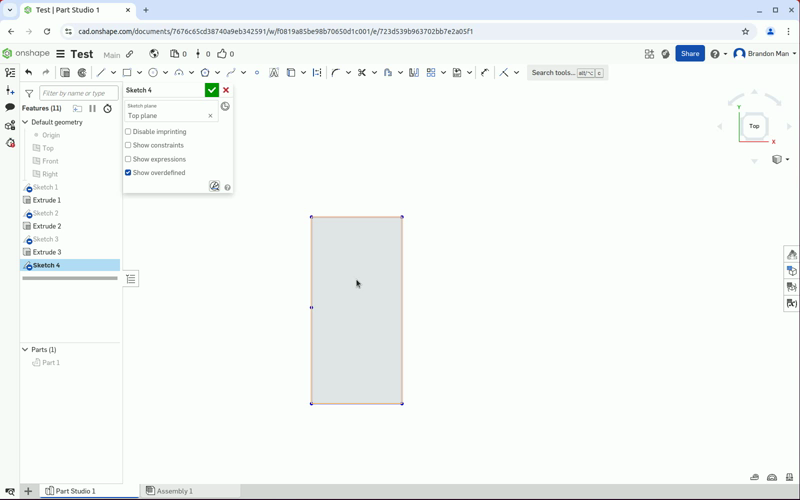
click(356, 279)
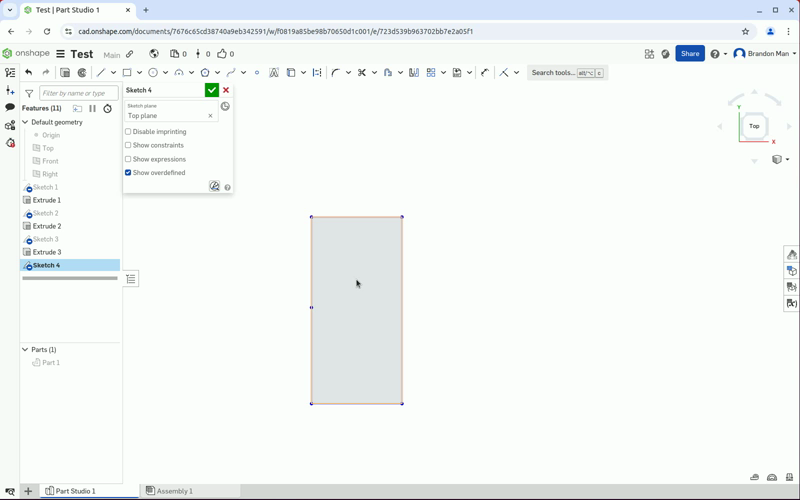
scroll(-6)
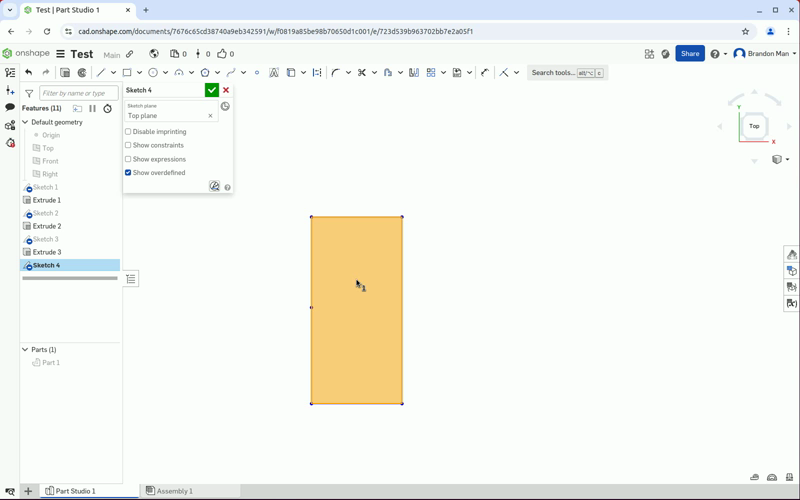
scroll(-6)
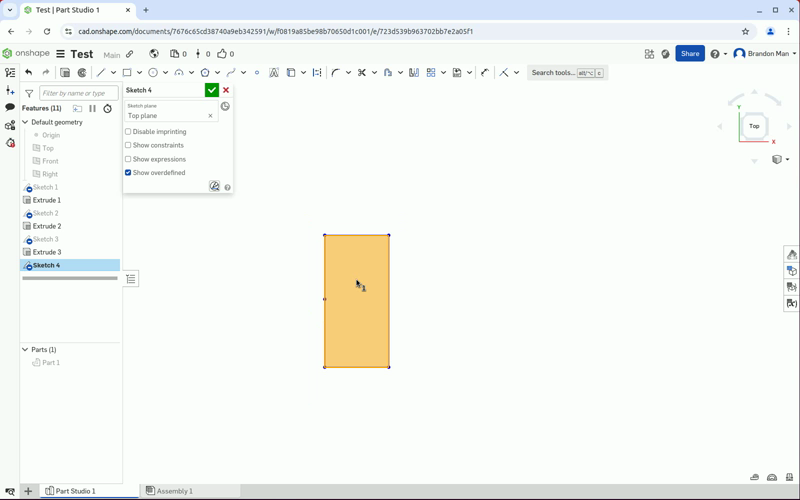
scroll(-6)
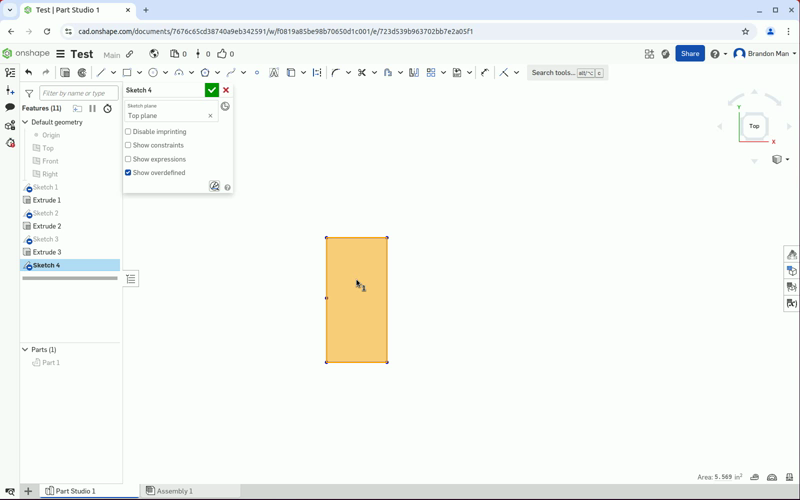
scroll(-6)
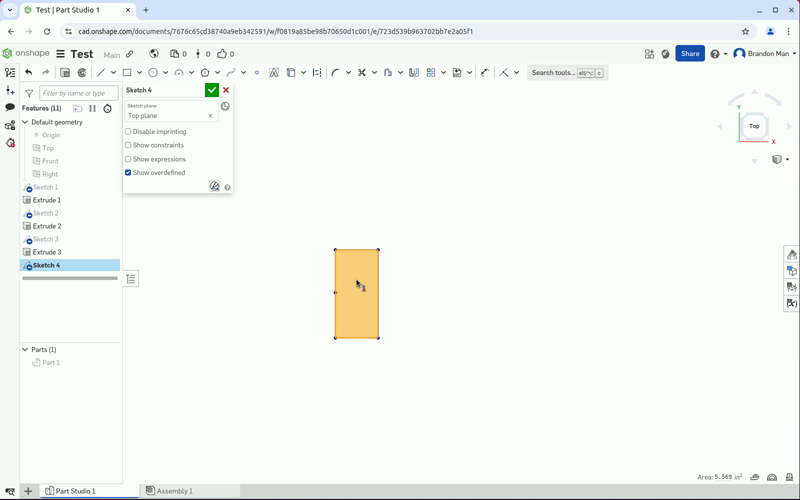
scroll(-6)
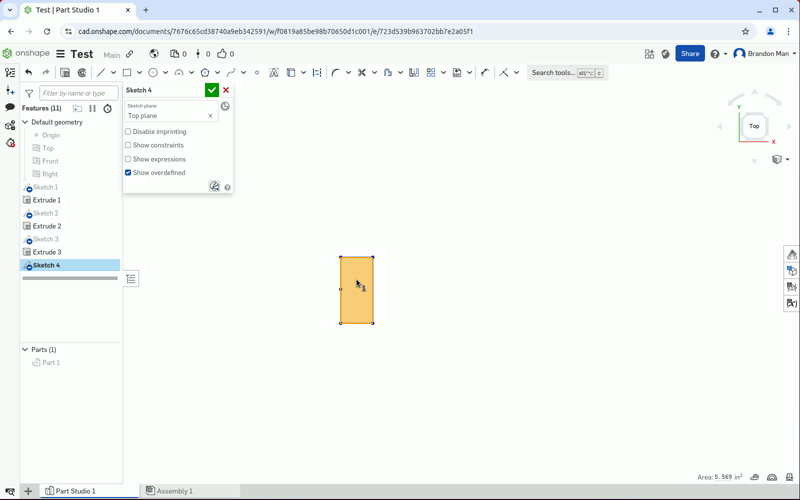
scroll(-6)
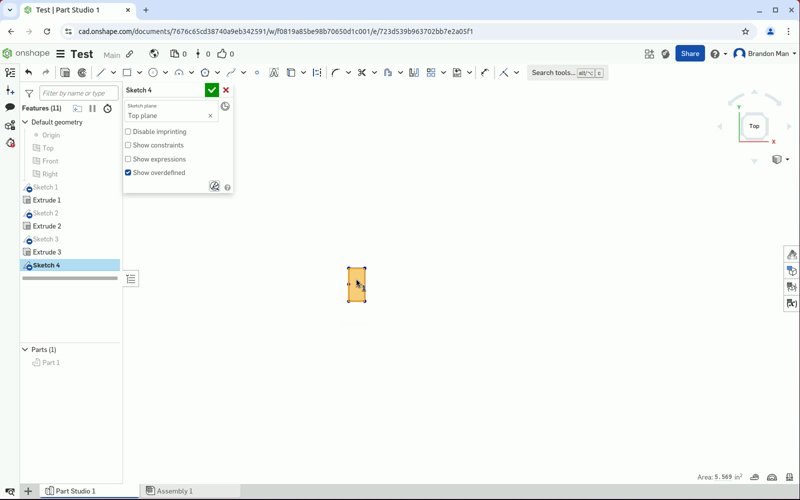
scroll(-6)
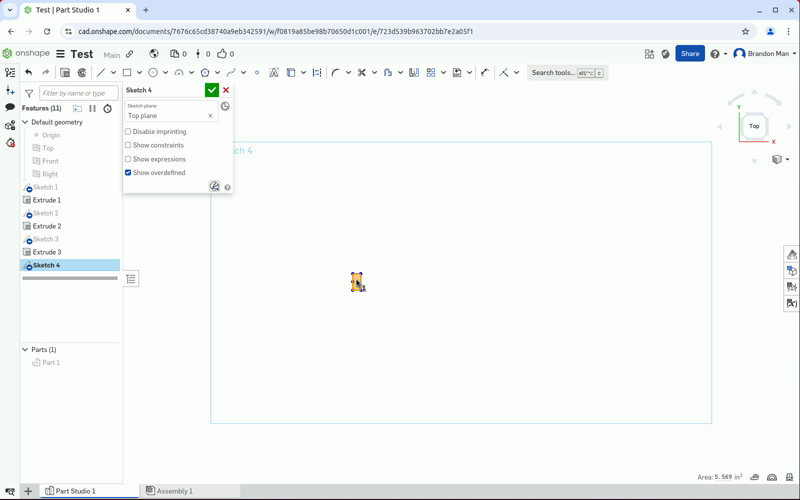
mouse_move(73, 352)
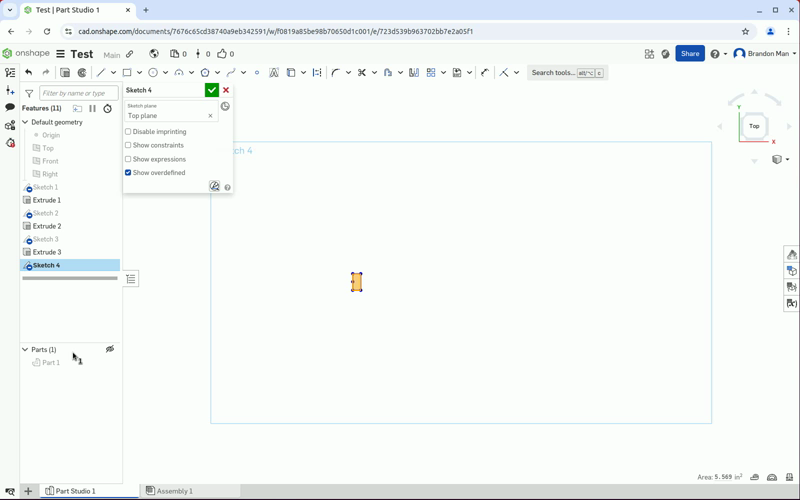
key(shift+y)
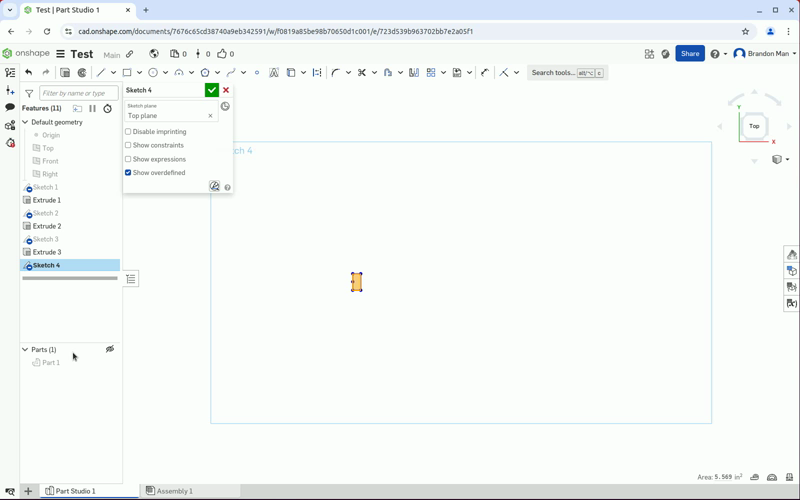
key(shift+e)
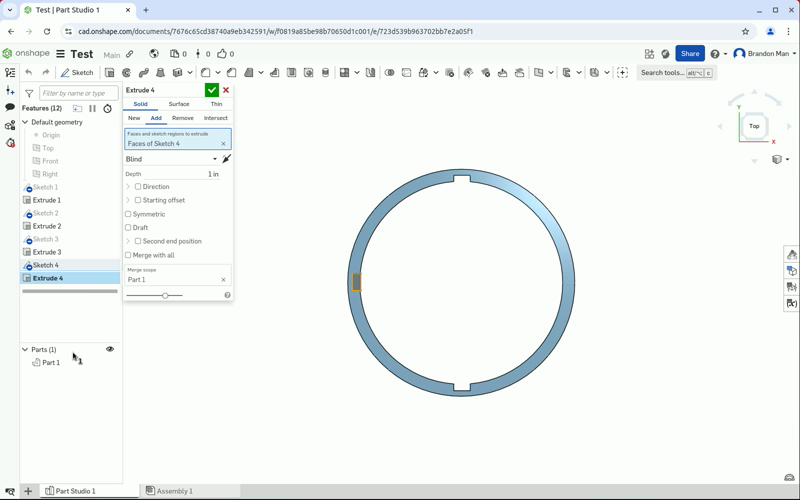
mouse_move(143, 106)
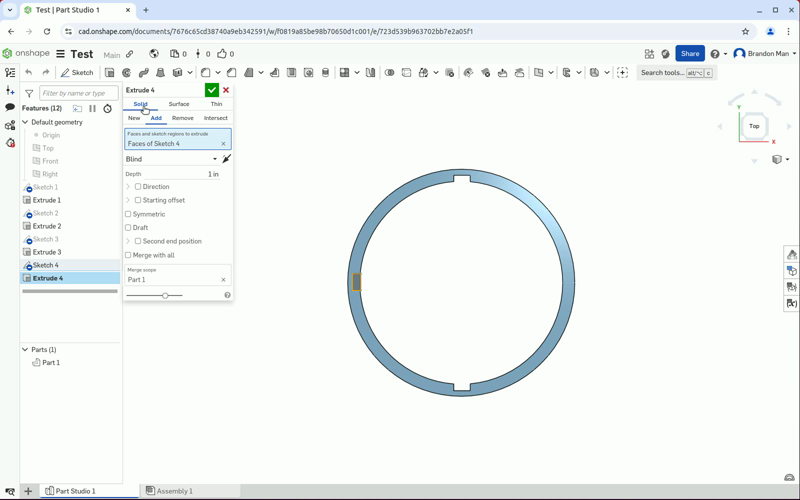
click(143, 106)
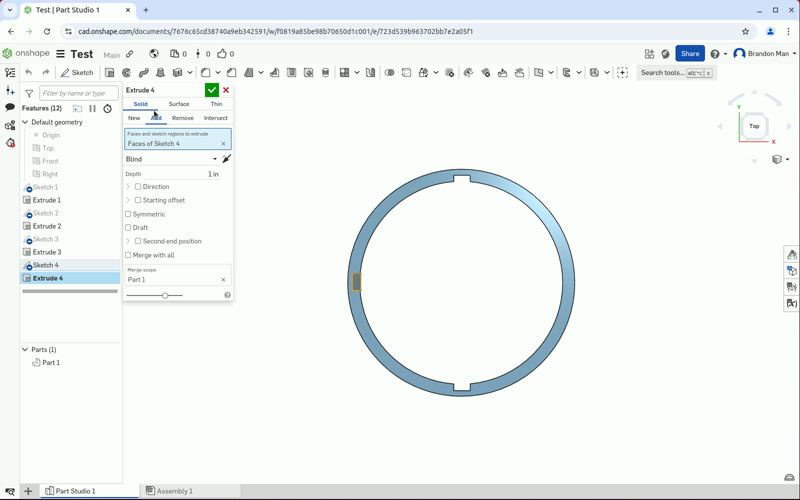
mouse_move(186, 120)
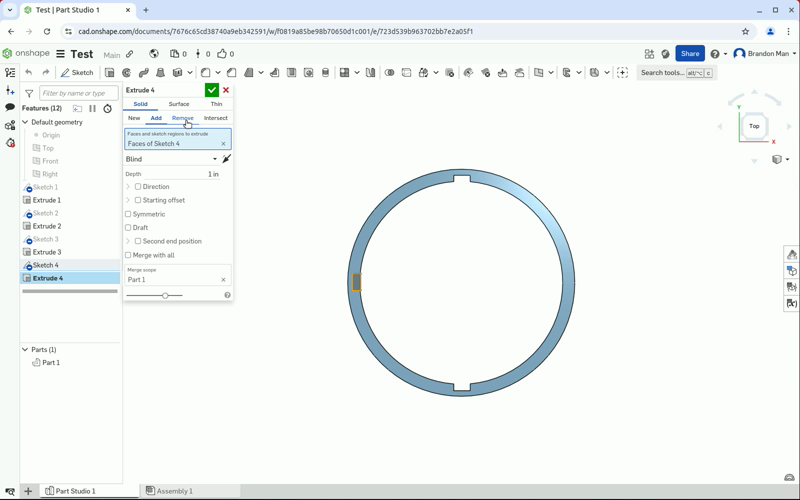
click(186, 120)
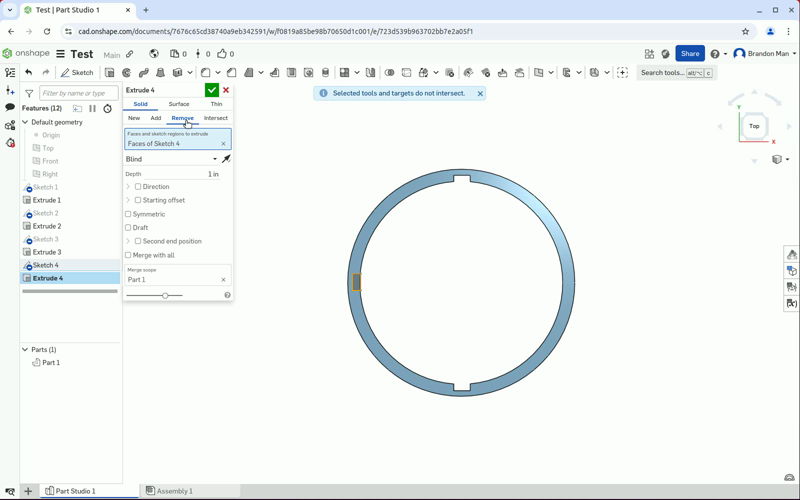
key(tab, 4)
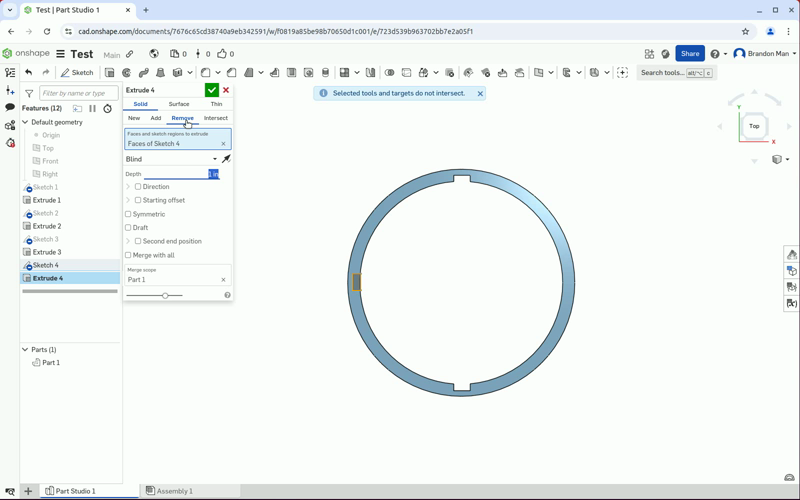
text(-9.147)
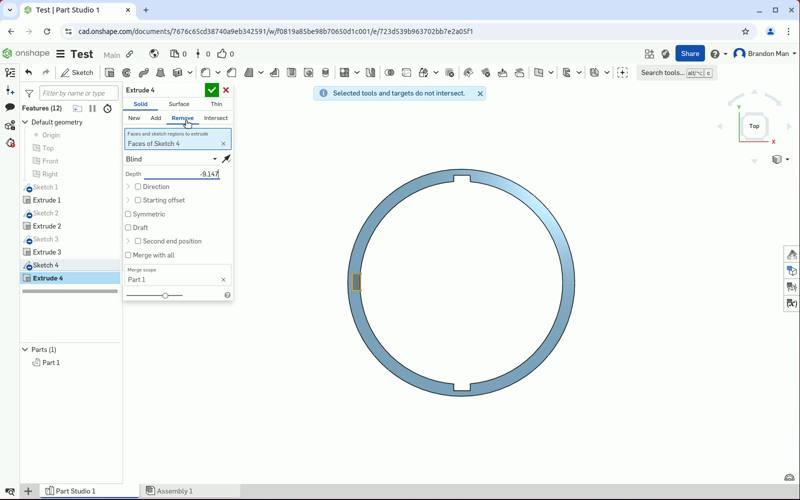
key(tab, 6)
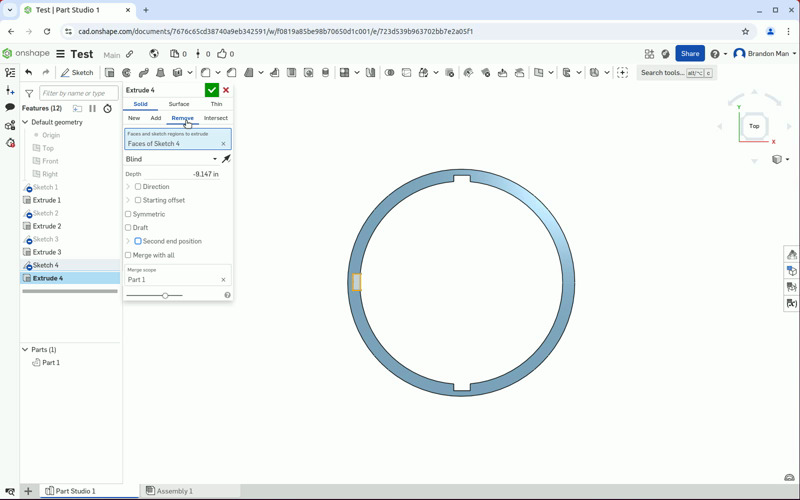
key(space)
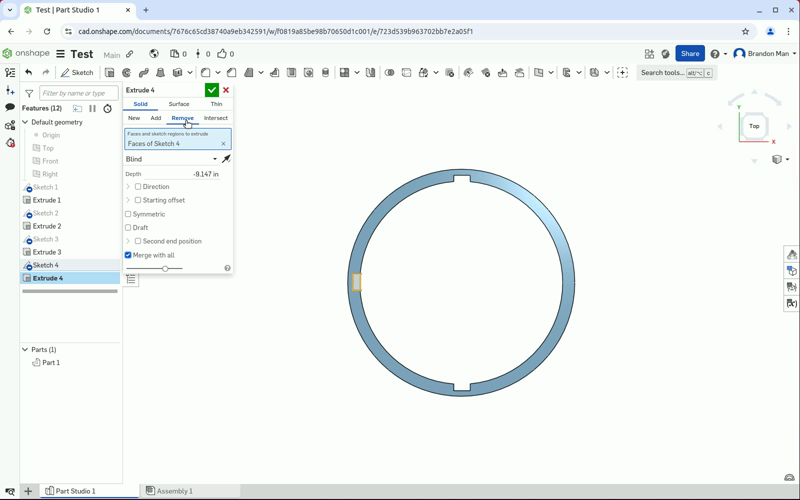
key(enter)
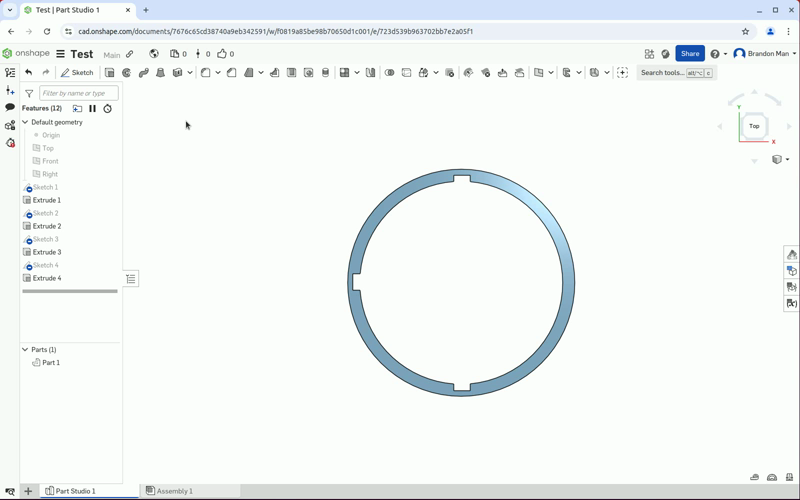
key(shift+h)
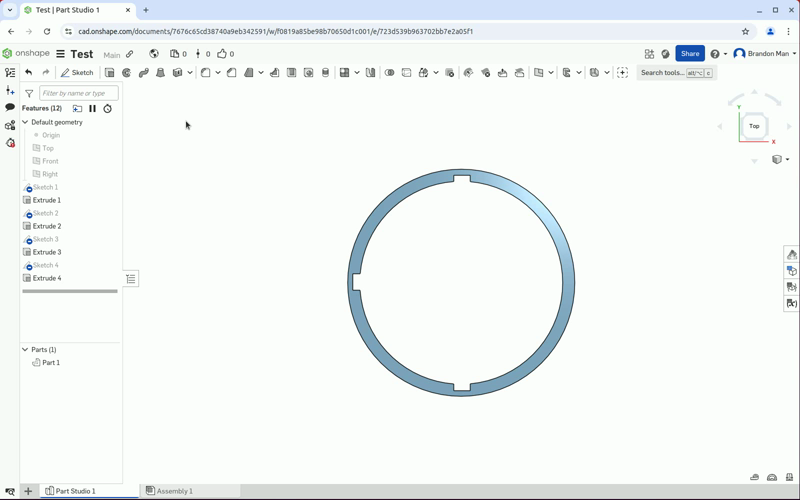
key(shift+h)
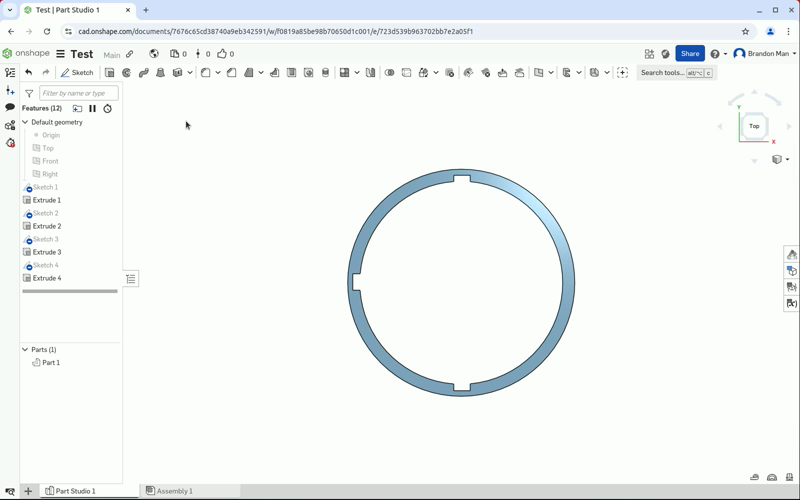
mouse_move(73, 189)
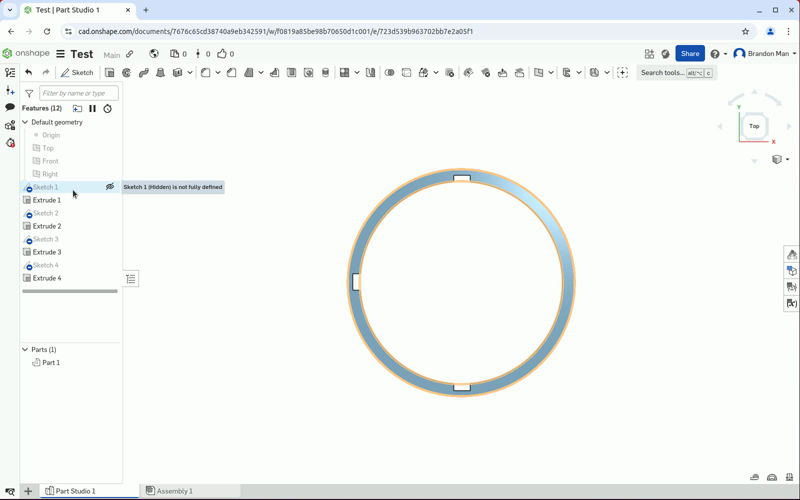
click(73, 189)
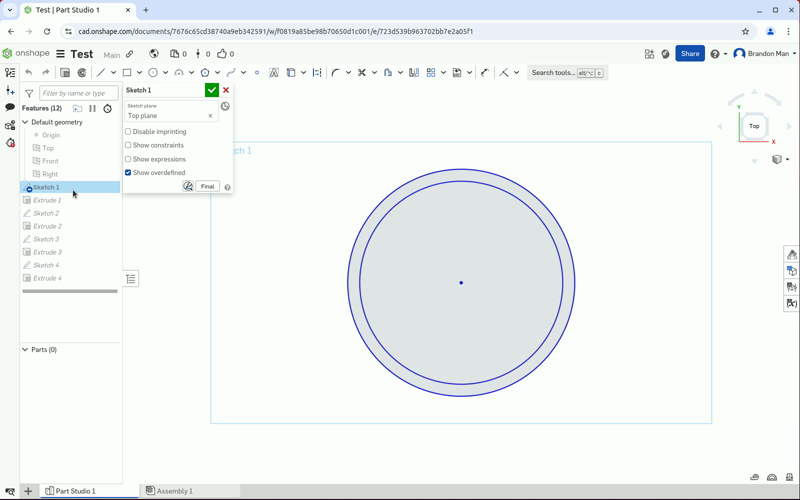
mouse_move(229, 92)
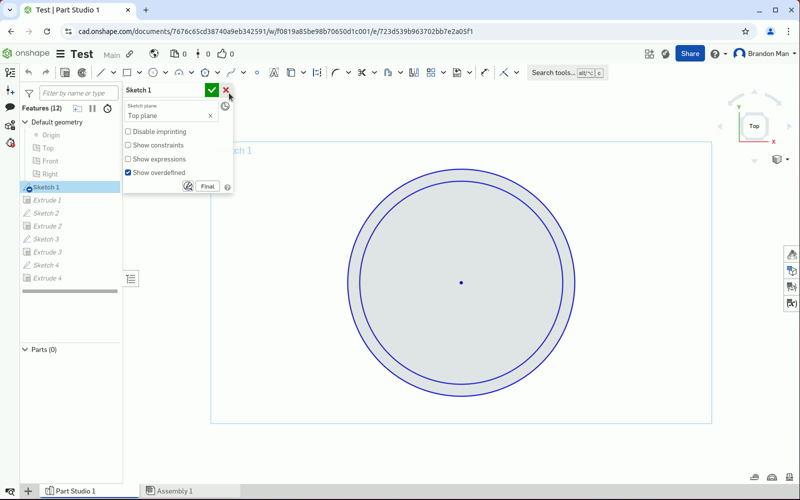
click(229, 92)
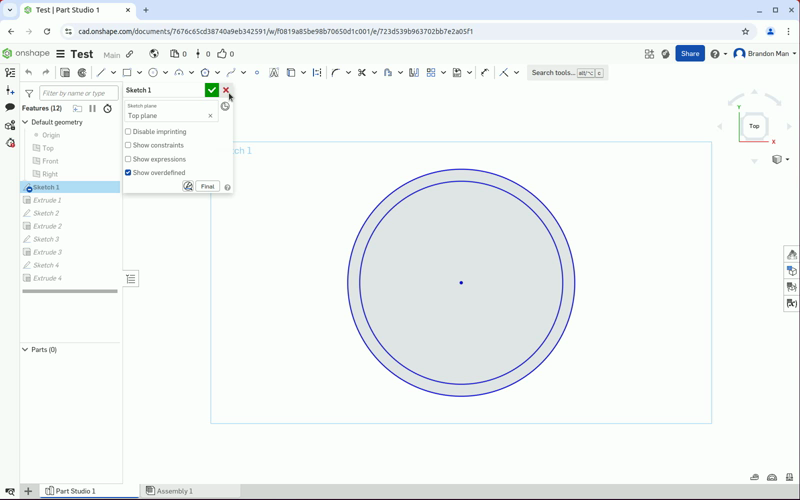
key(shift+s)
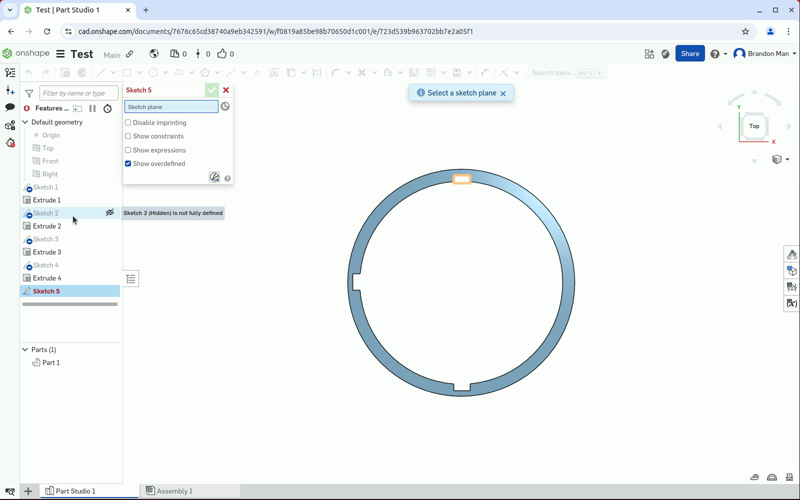
scroll(3)
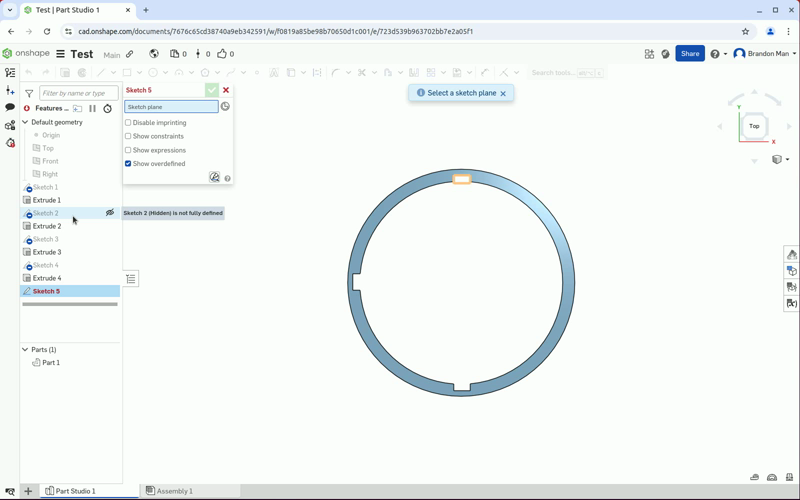
mouse_move(73, 150)
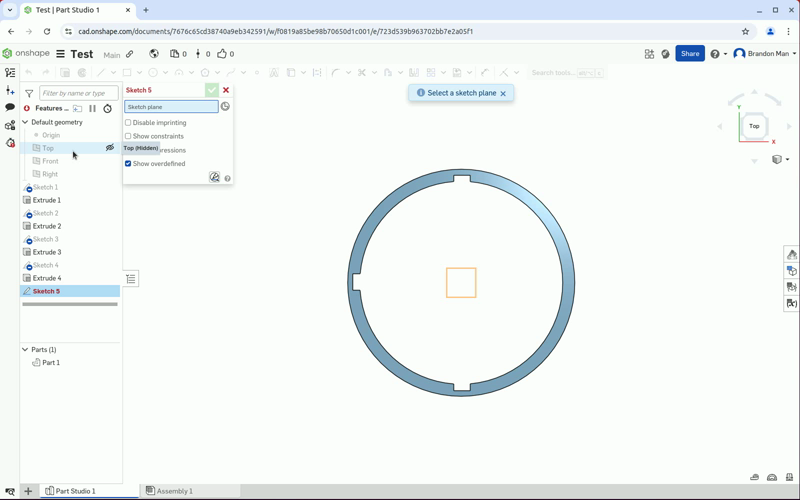
click(73, 150)
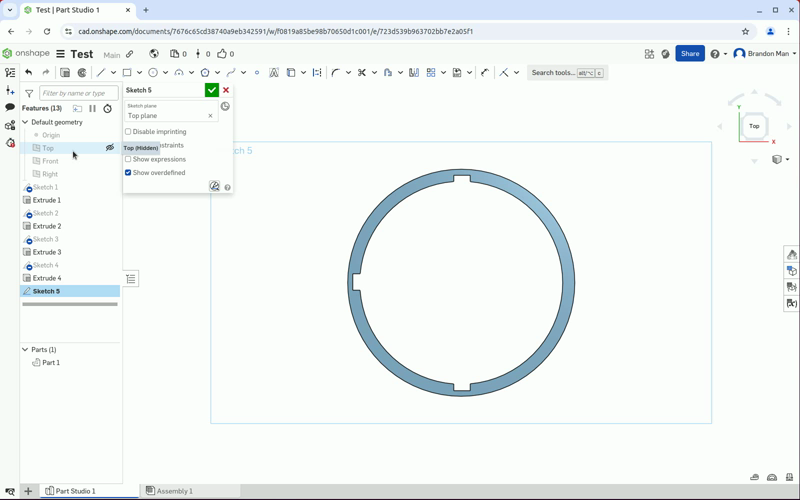
mouse_move(73, 352)
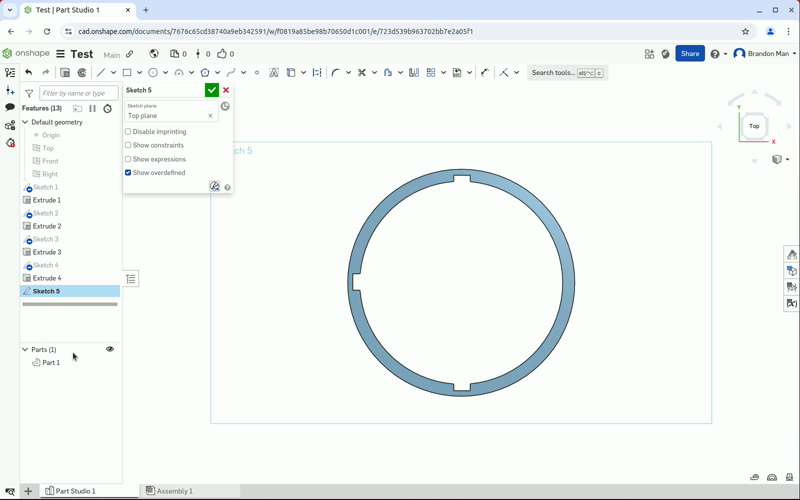
key(y)
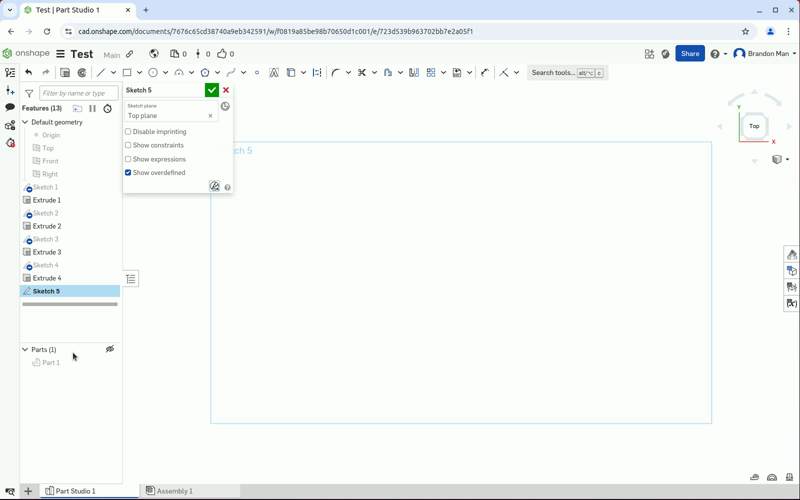
key(l)
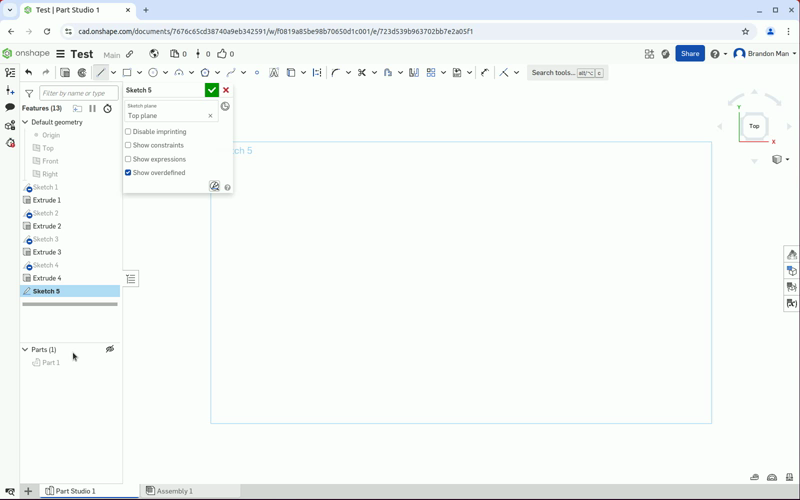
key_down(shift)
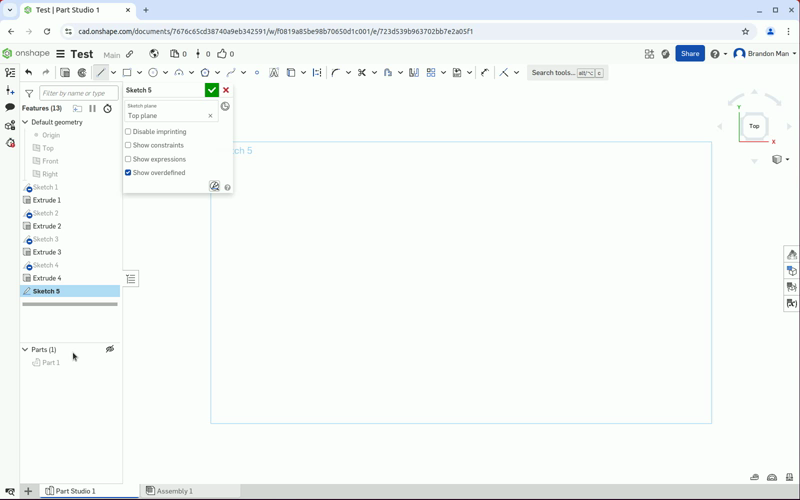
mouse_move(560, 290)
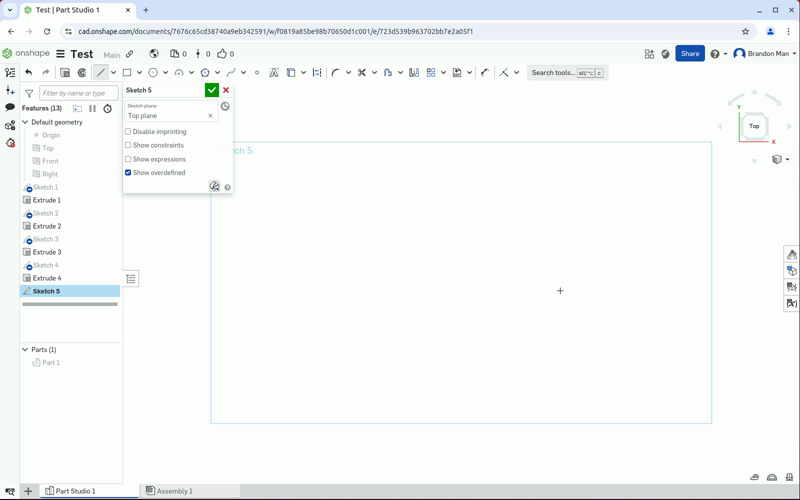
click(560, 290)
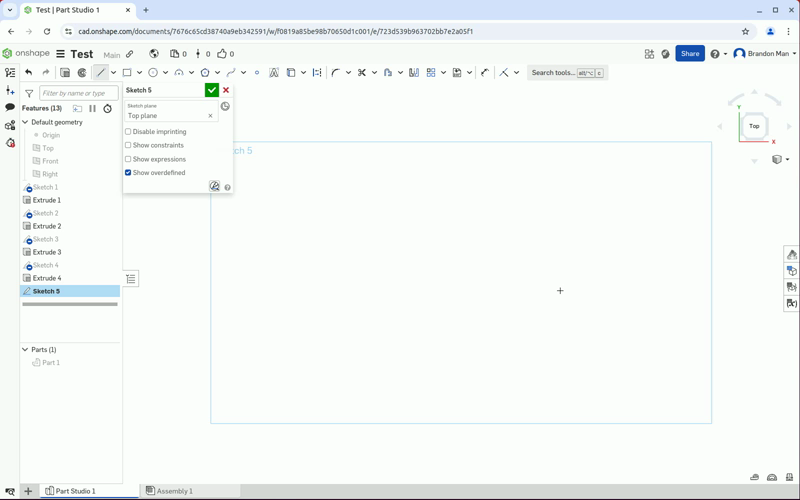
key_up(shift)
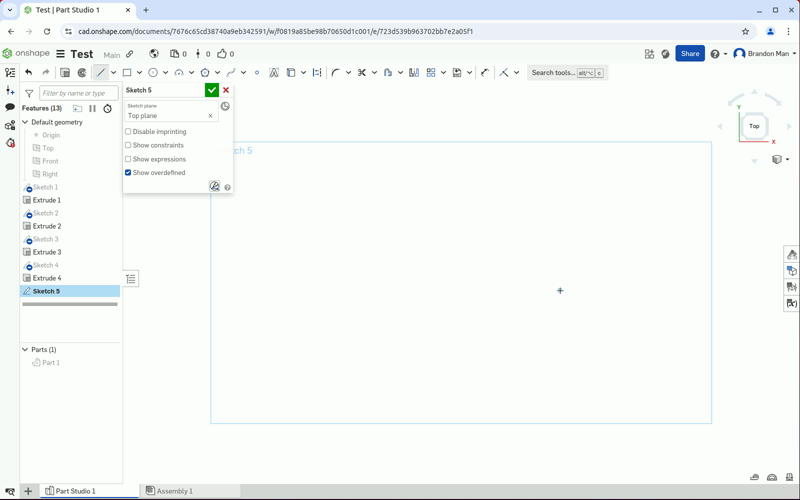
key_down(shift)
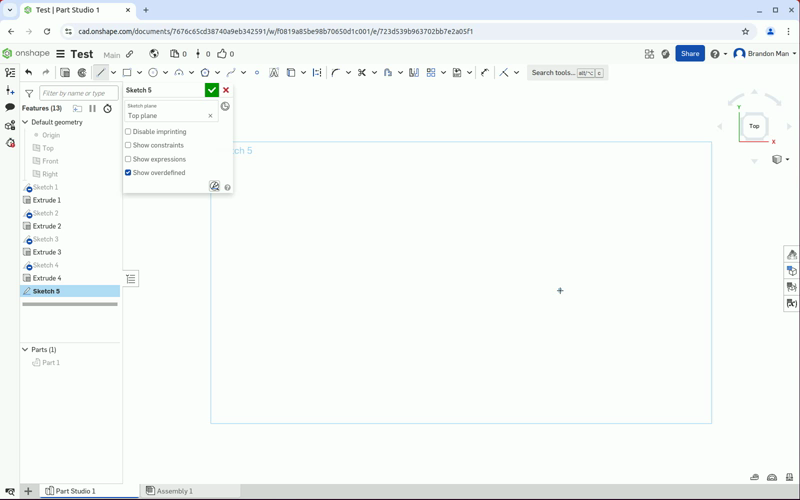
mouse_move(589, 290)
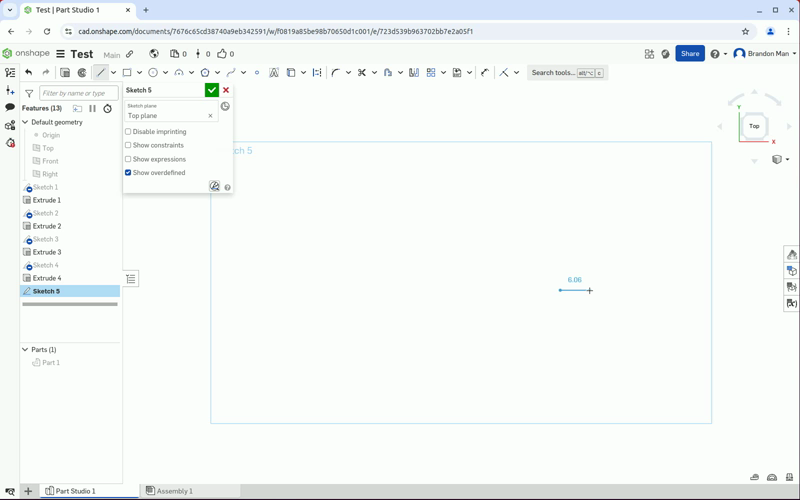
mouse_move(568, 290)
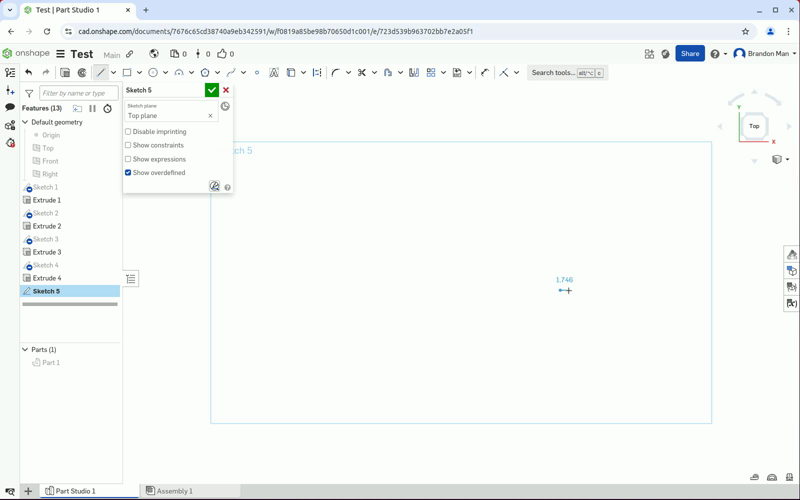
click(568, 290)
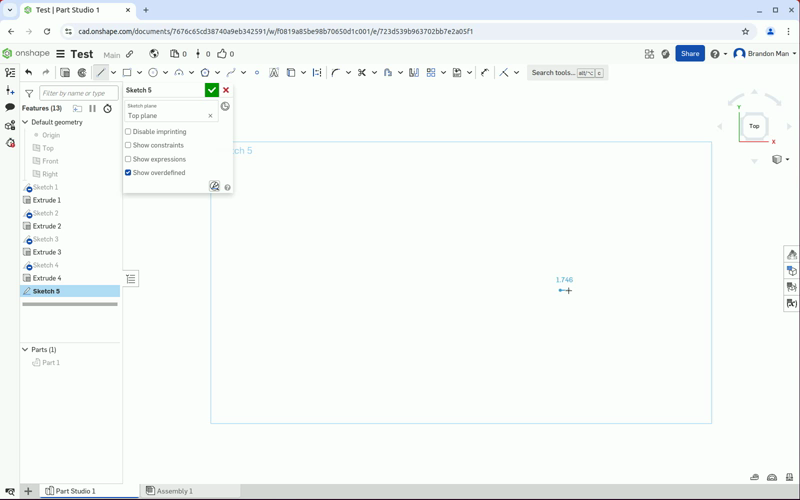
key_up(shift)
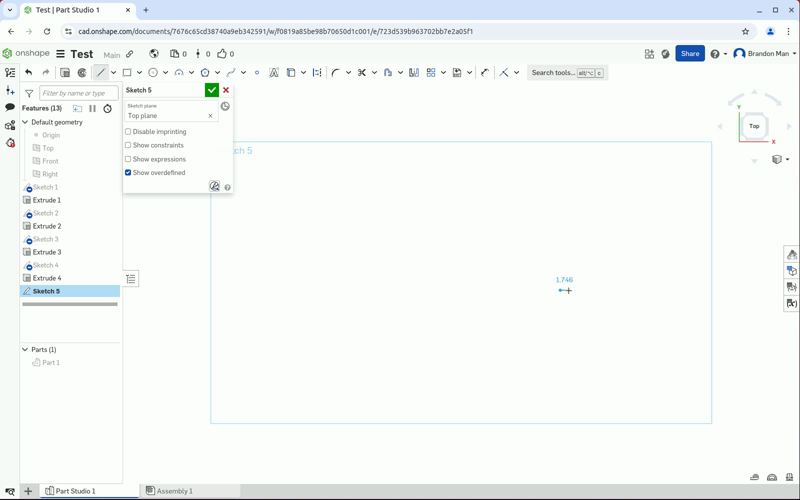
key_down(shift)
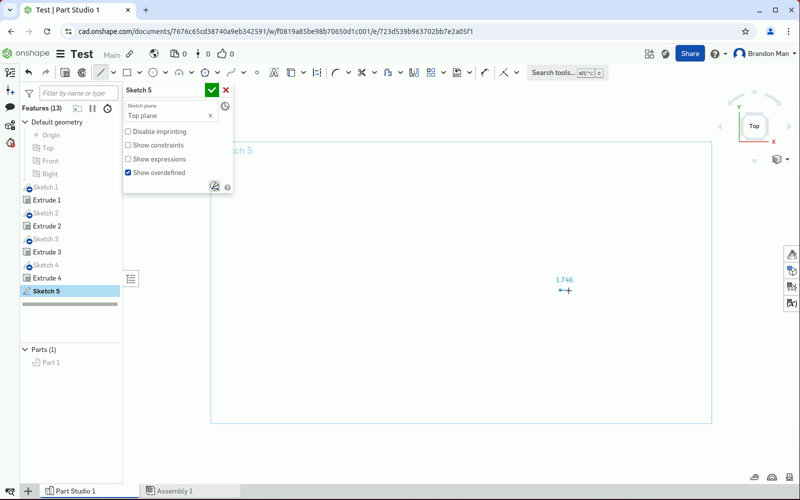
mouse_move(589, 290)
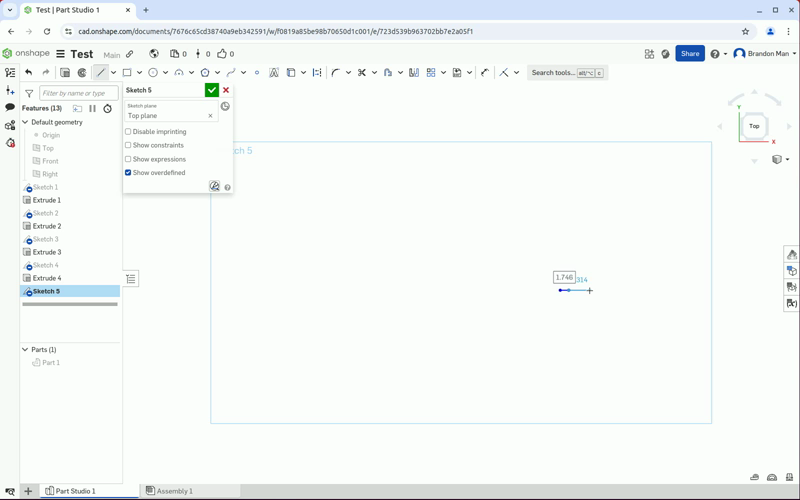
mouse_move(568, 281)
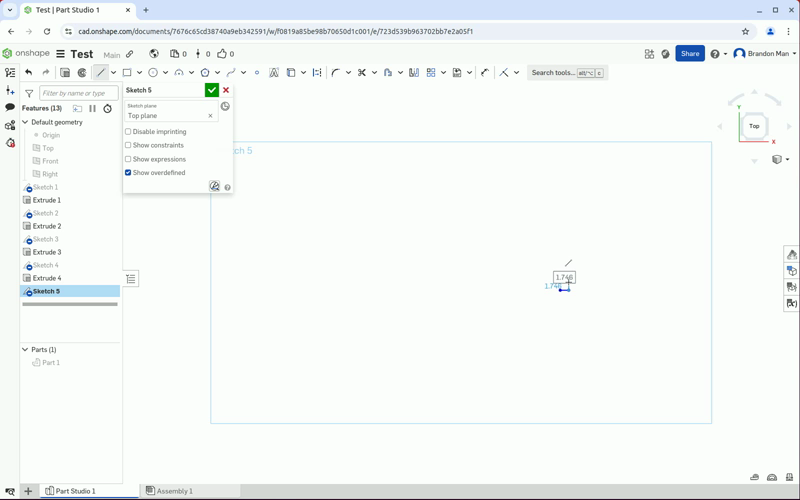
click(568, 281)
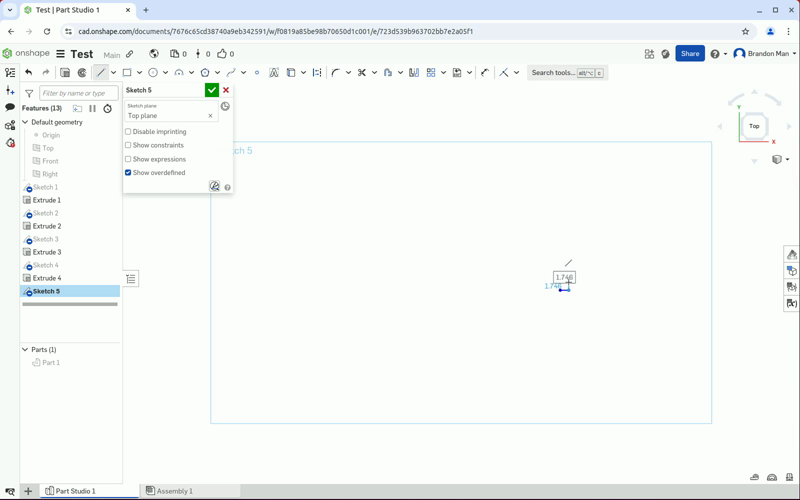
key_up(shift)
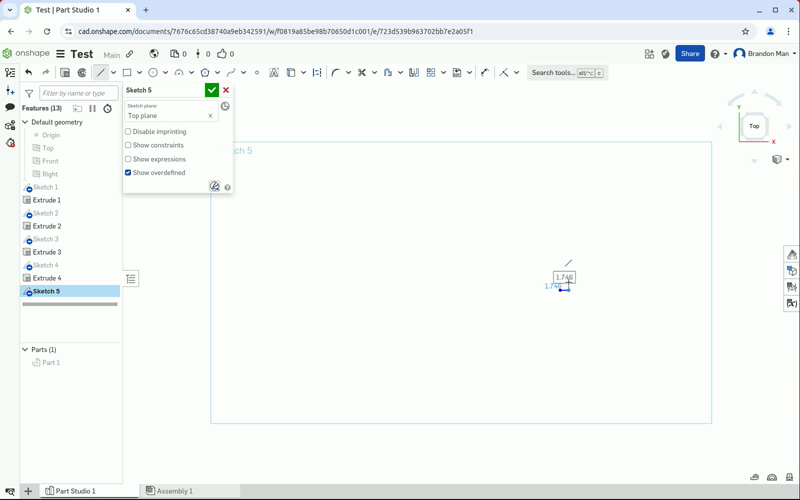
key_down(shift)
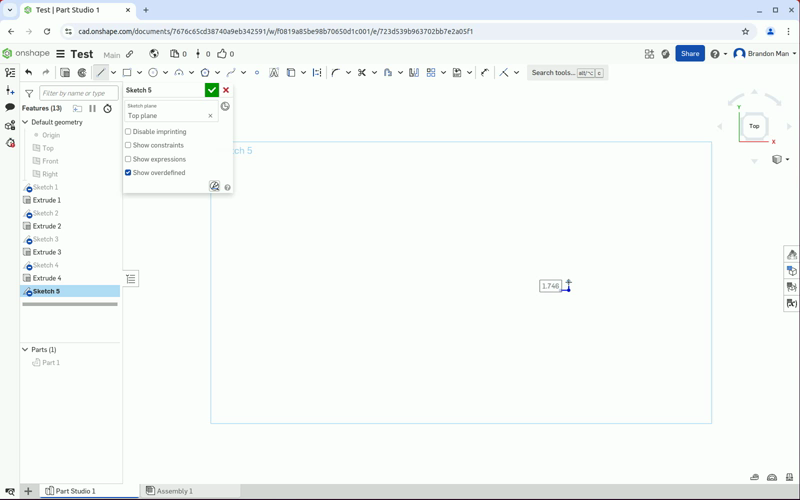
mouse_move(589, 281)
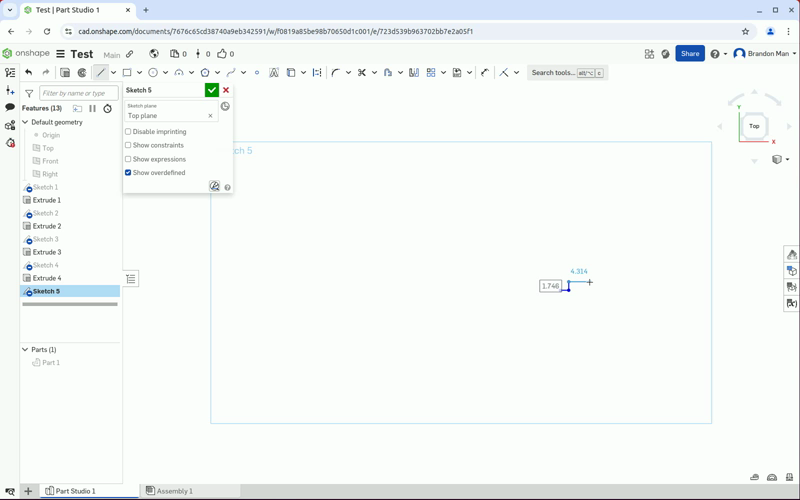
mouse_move(568, 273)
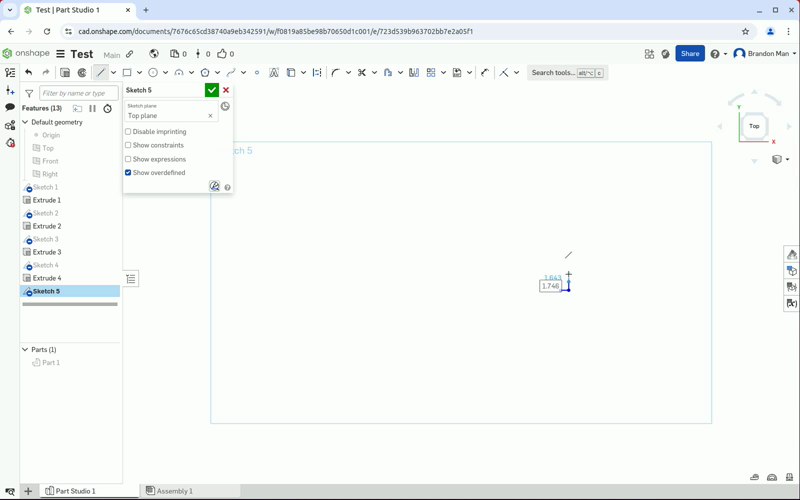
click(568, 273)
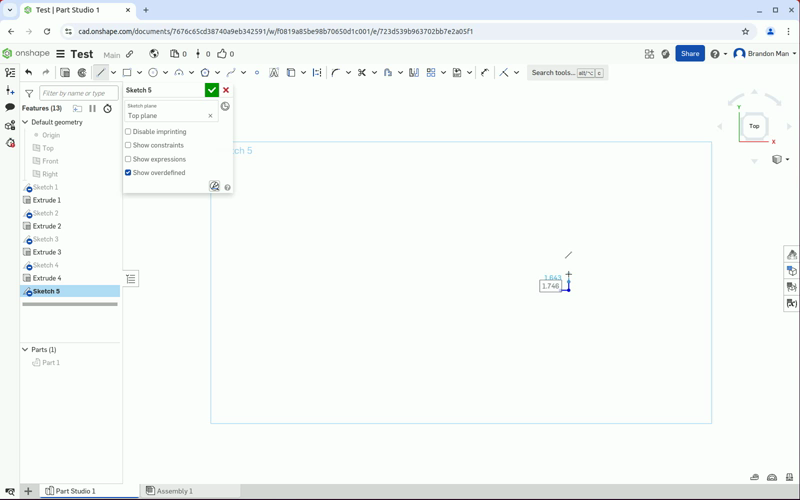
key_up(shift)
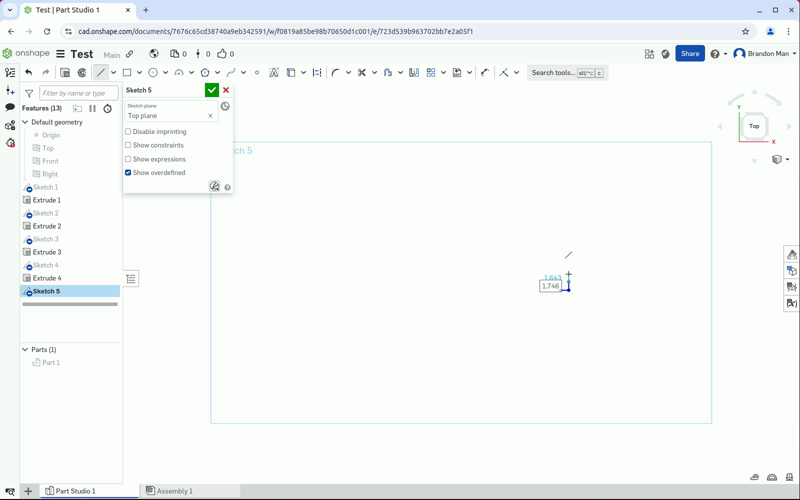
key_down(shift)
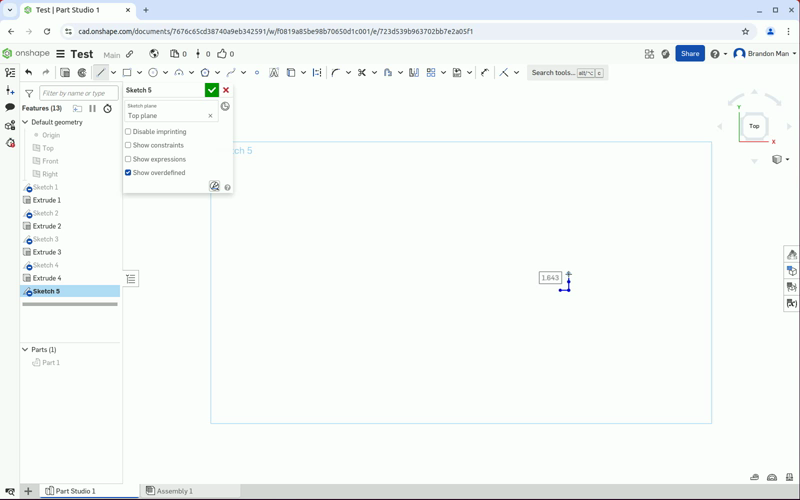
mouse_move(589, 273)
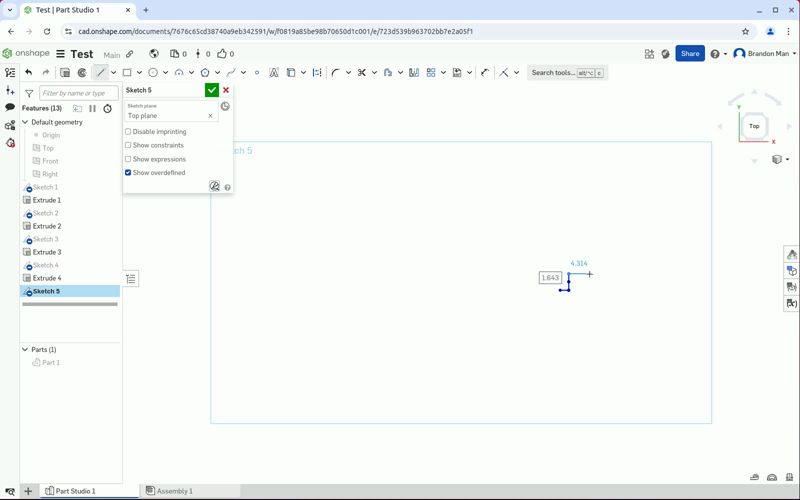
mouse_move(560, 273)
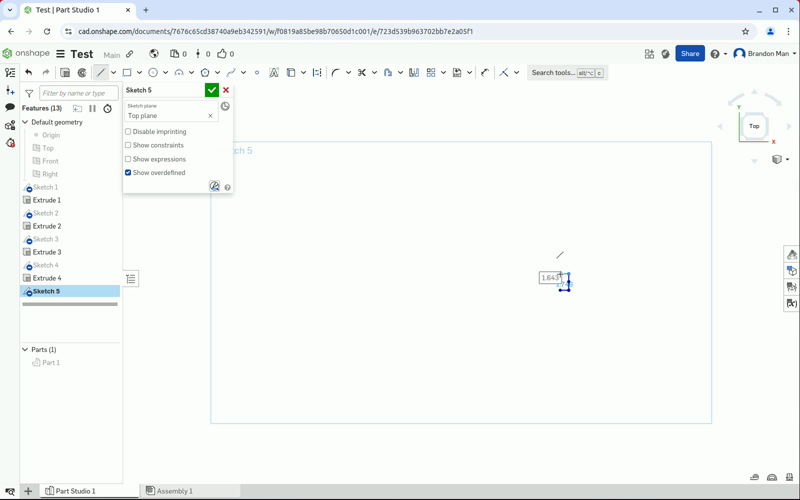
click(560, 273)
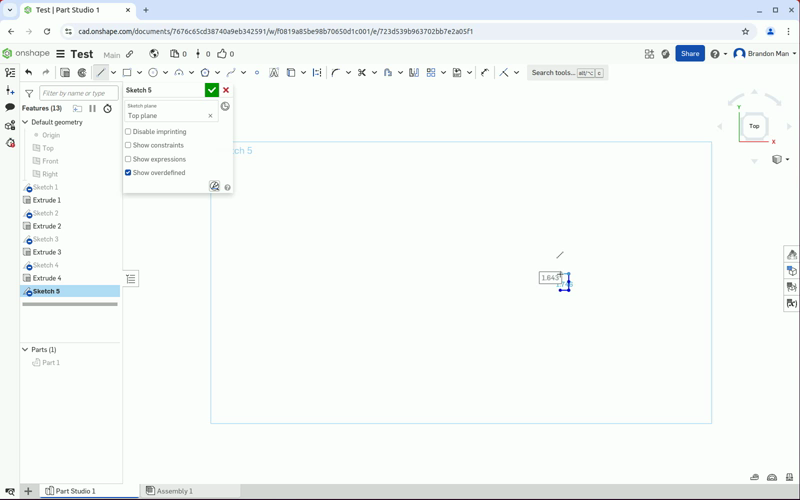
key_up(shift)
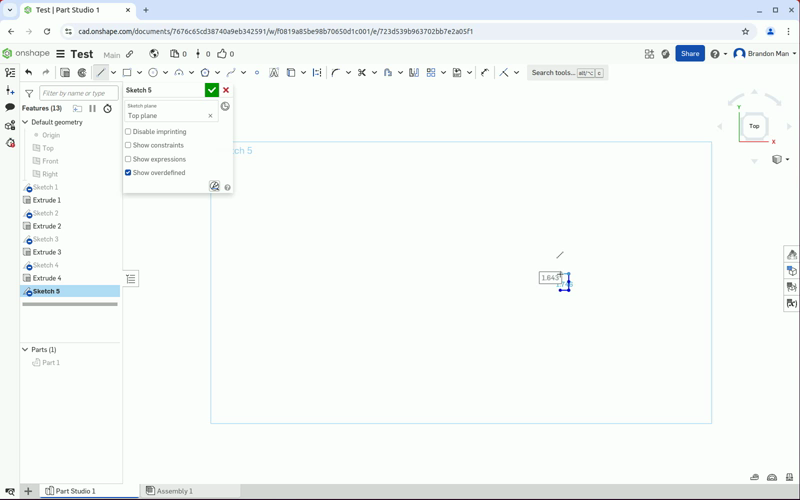
mouse_move(589, 273)
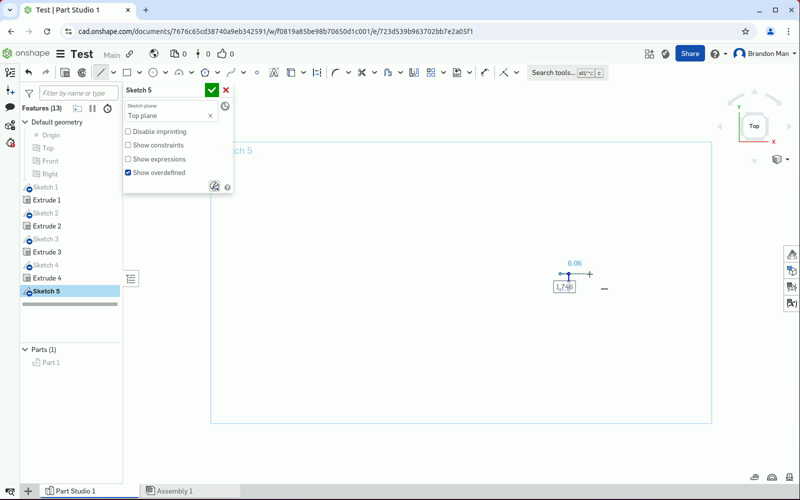
key_down(shift)
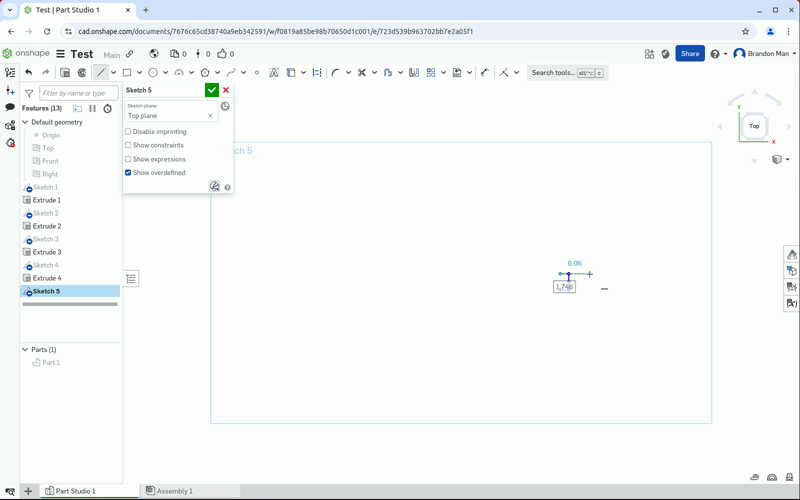
mouse_move(560, 290)
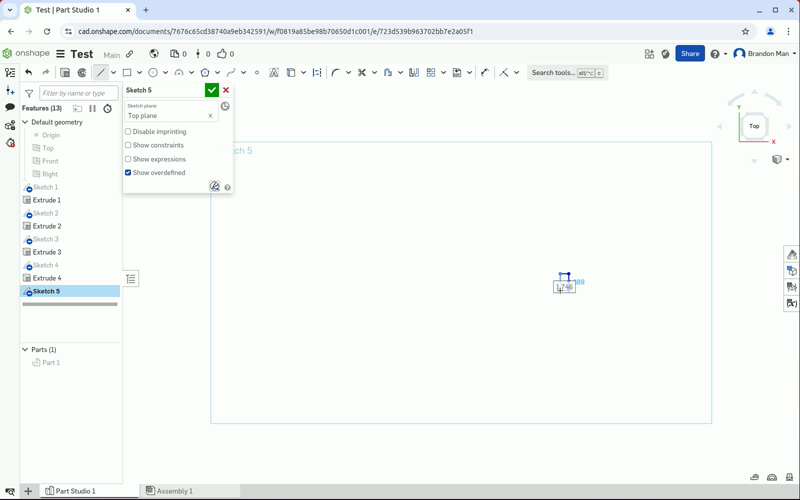
key_up(shift)
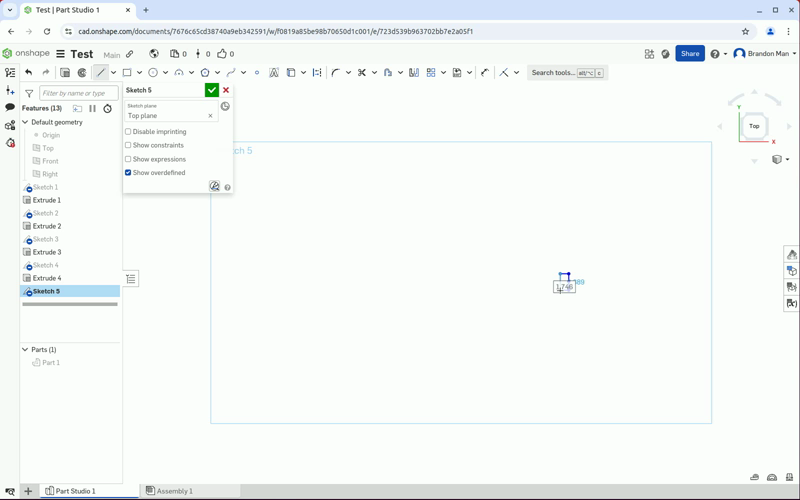
click(560, 290)
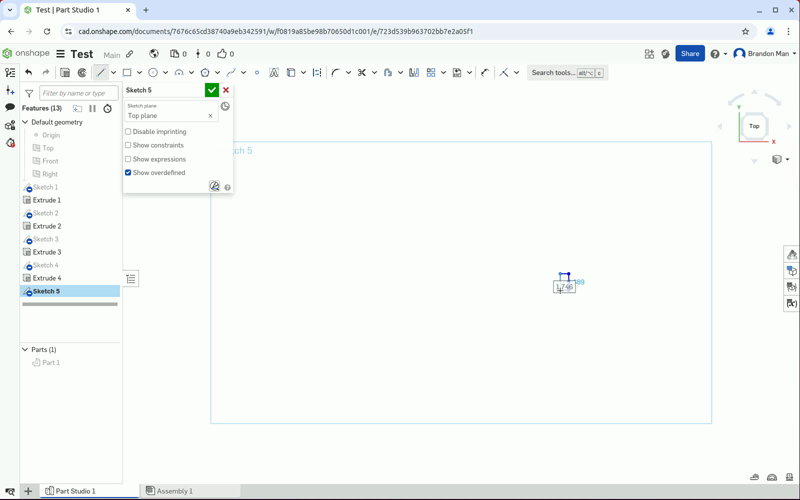
key(esc)
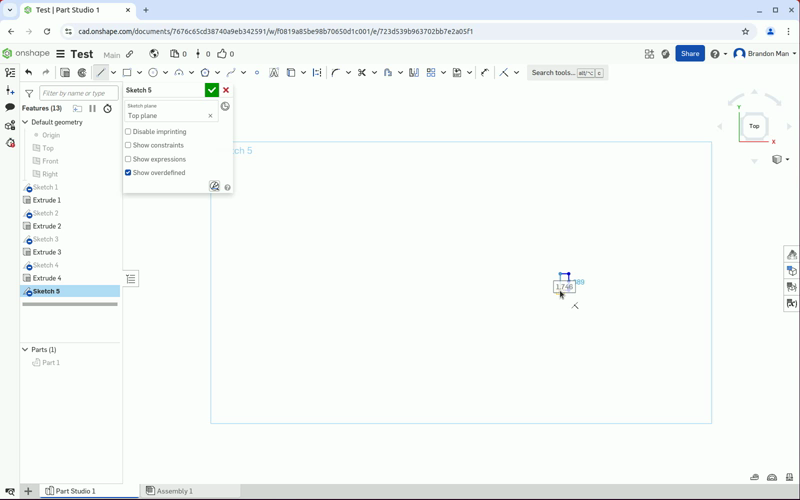
mouse_move(566, 274)
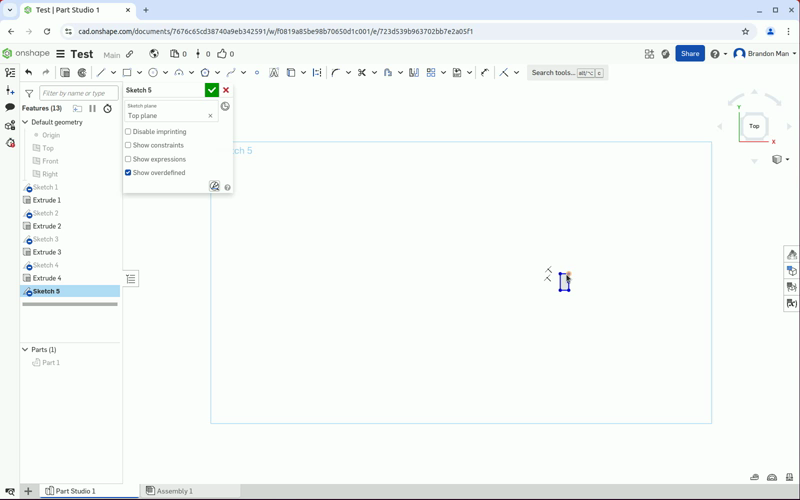
scroll(6)
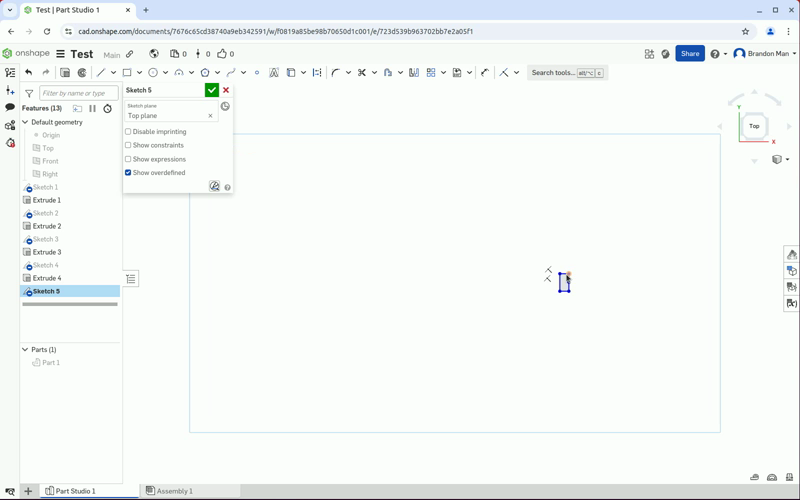
scroll(6)
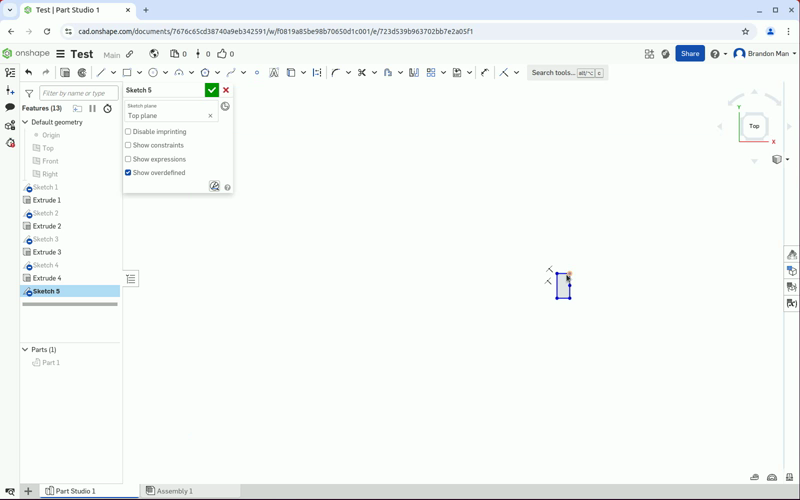
scroll(6)
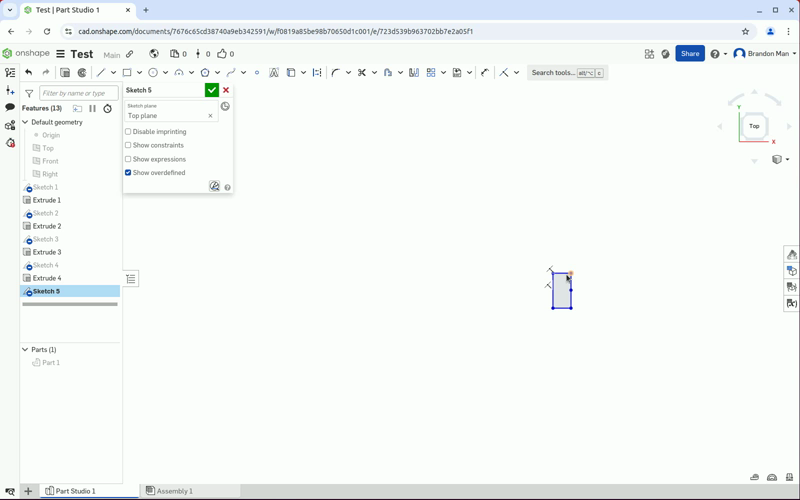
scroll(6)
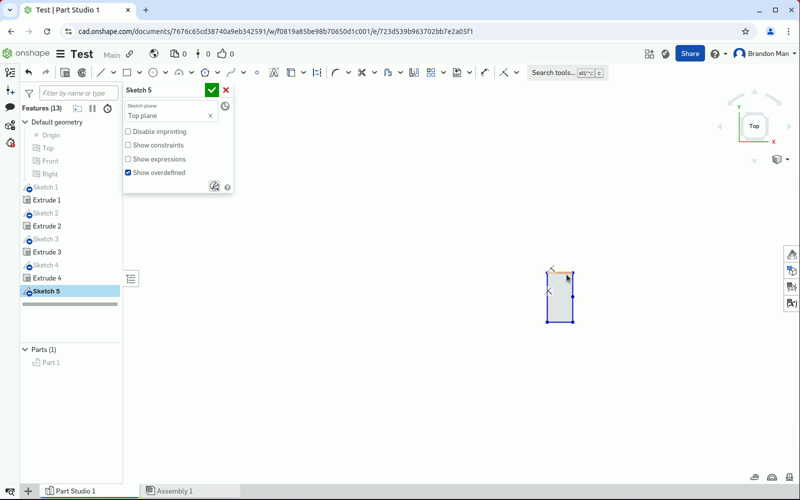
scroll(6)
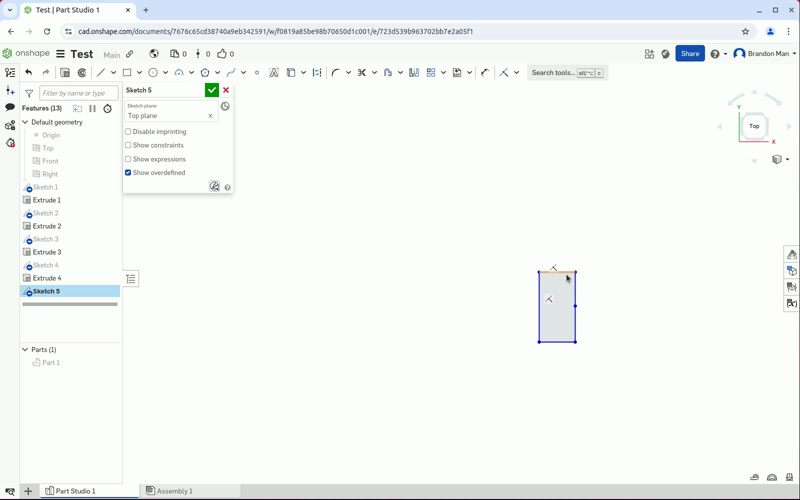
scroll(6)
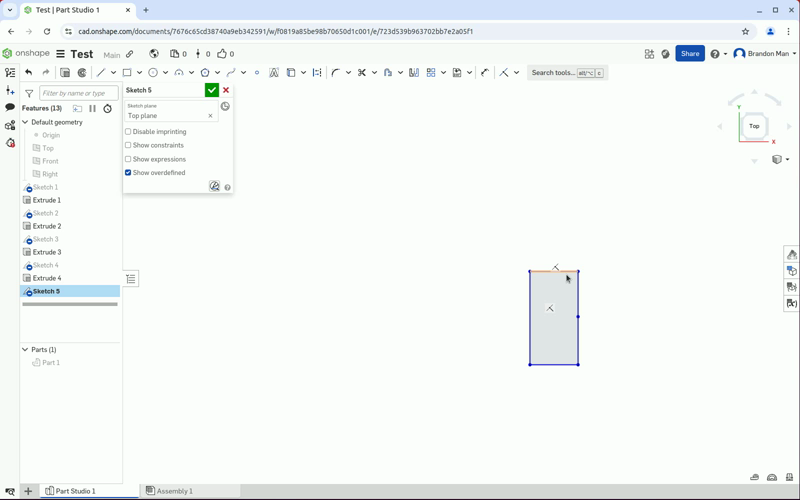
scroll(6)
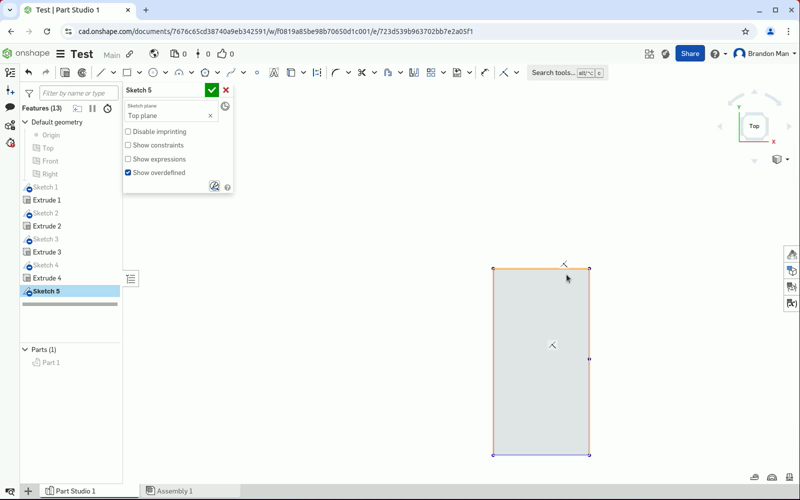
click(566, 274)
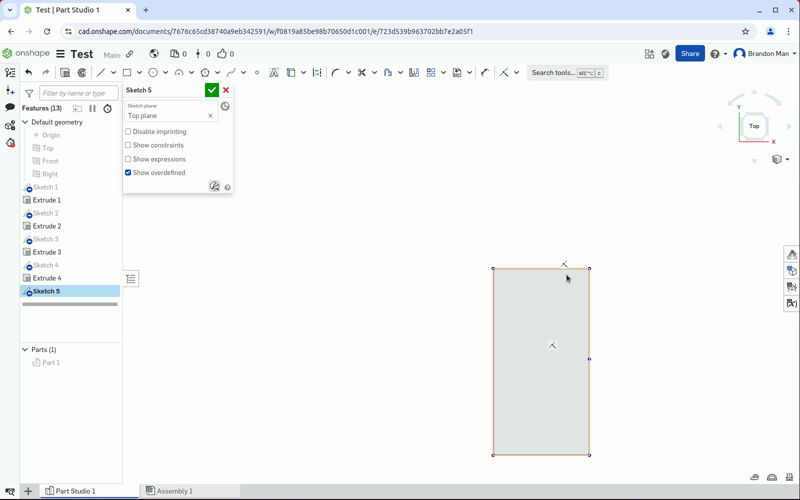
scroll(-6)
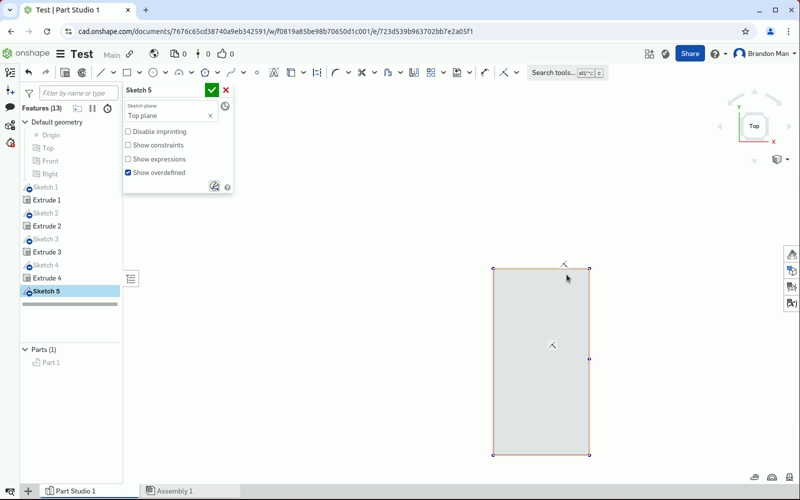
scroll(-6)
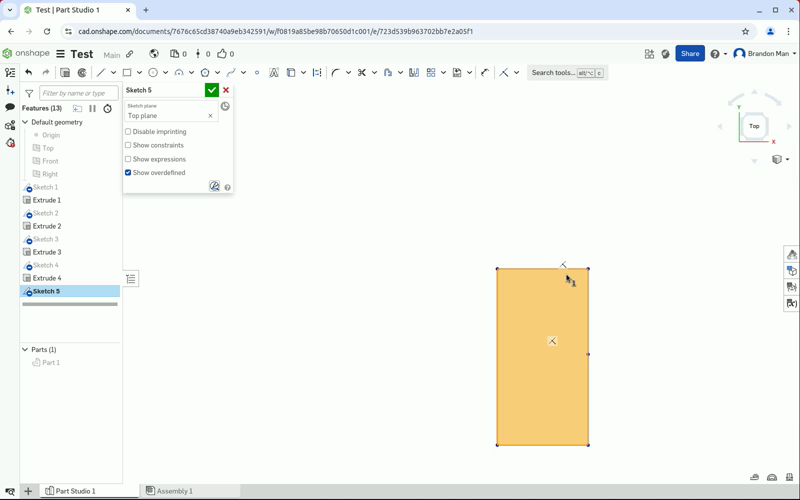
scroll(-6)
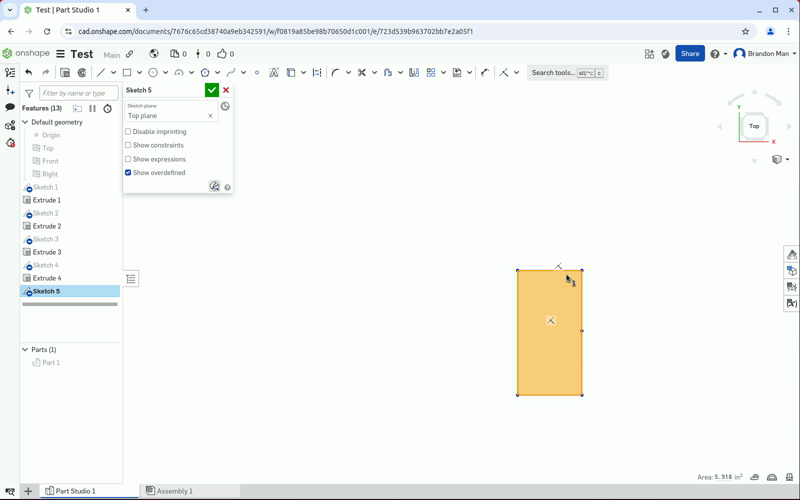
scroll(-6)
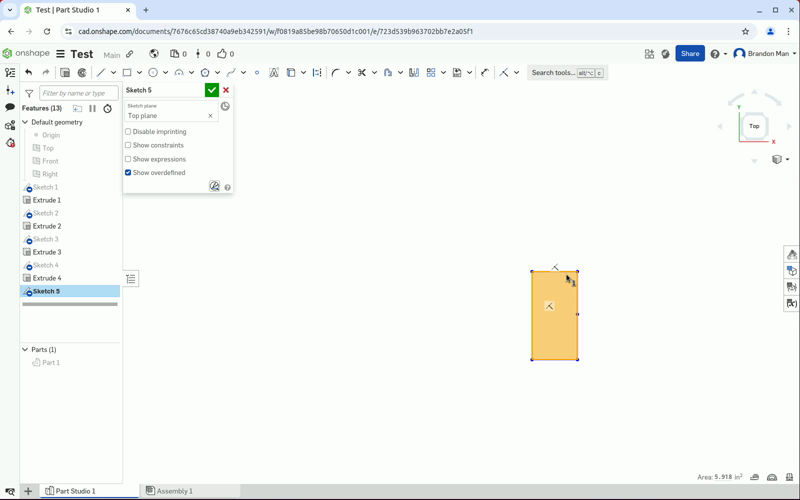
scroll(-6)
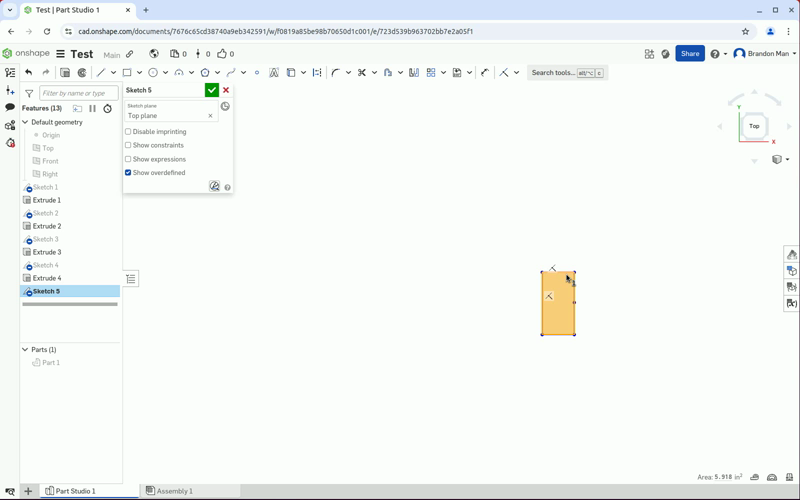
scroll(-6)
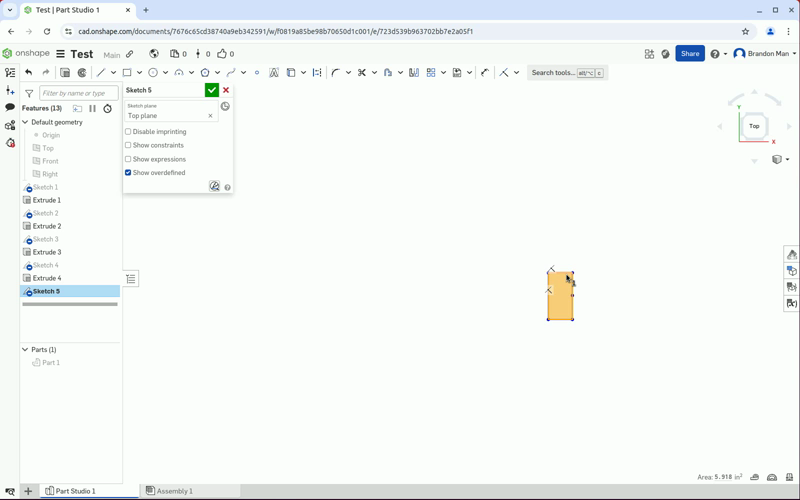
scroll(-6)
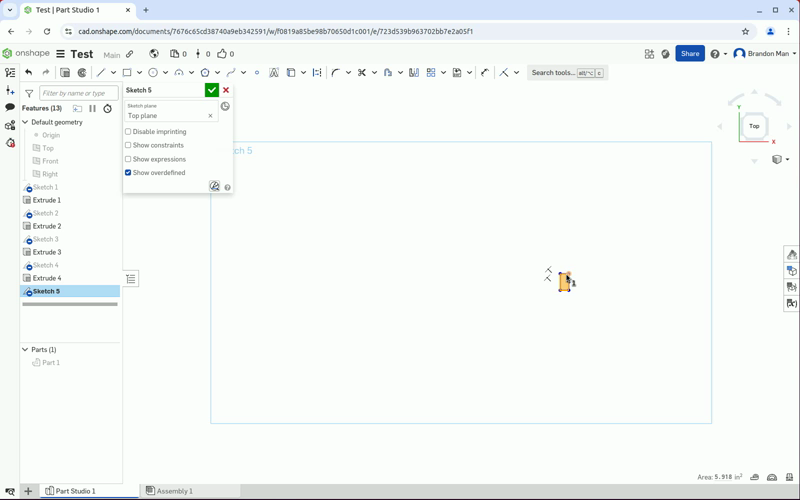
mouse_move(73, 352)
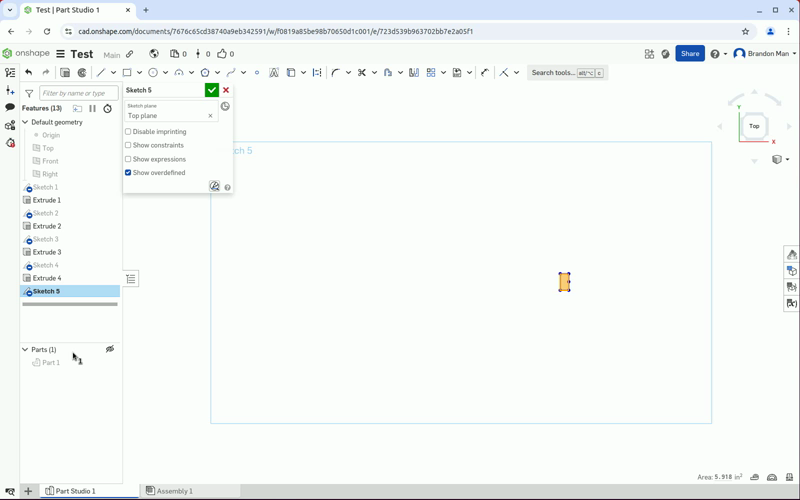
key(shift+y)
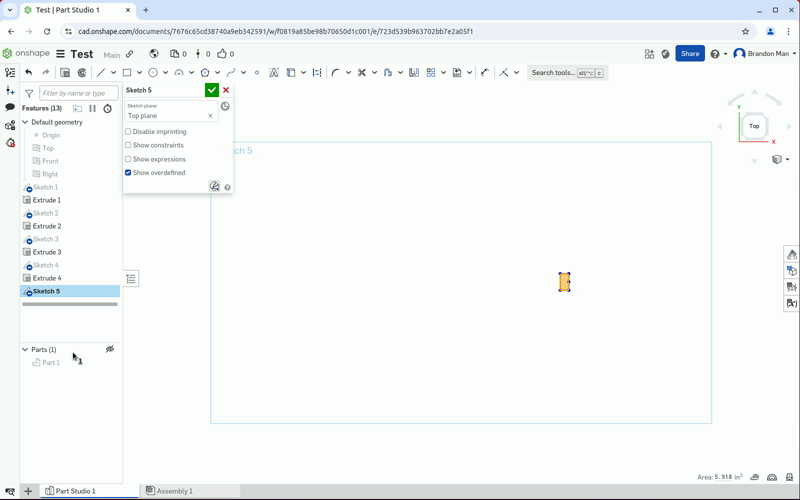
key(shift+e)
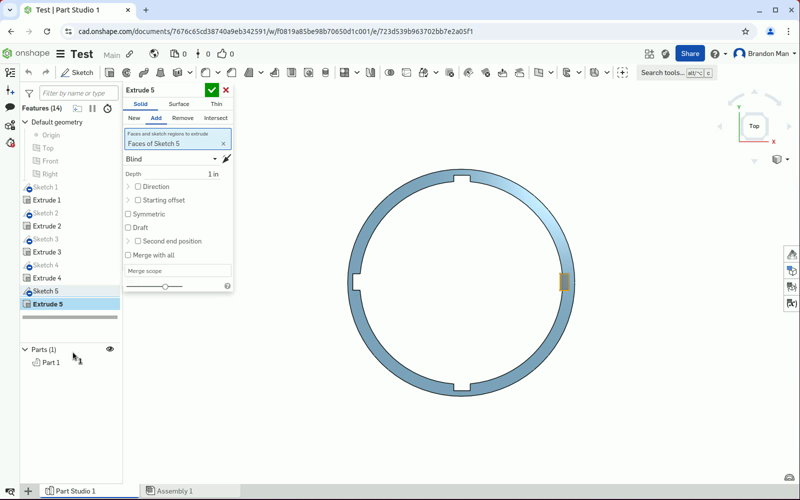
mouse_move(143, 106)
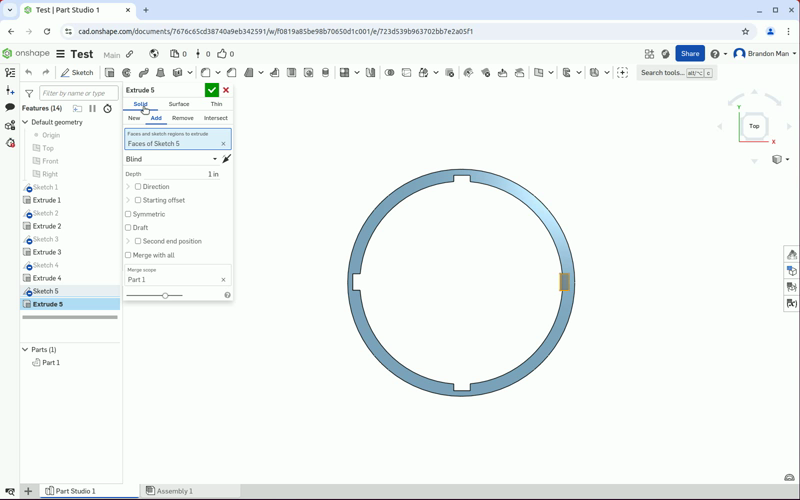
click(143, 106)
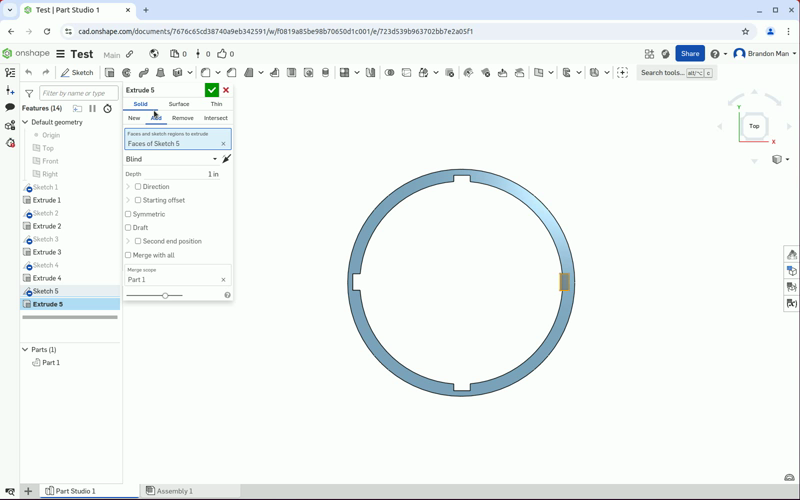
mouse_move(186, 120)
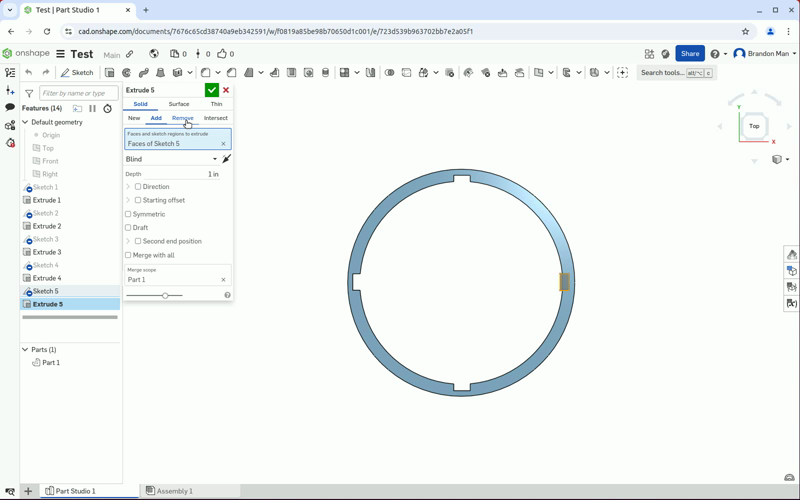
click(186, 120)
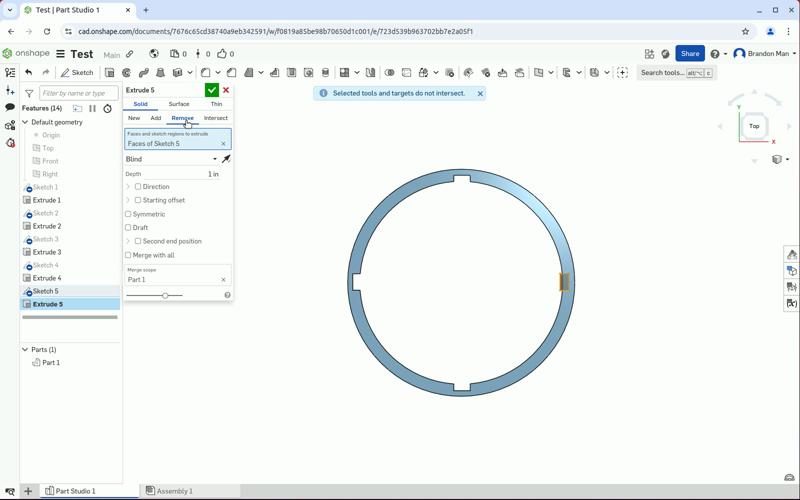
key(tab, 4)
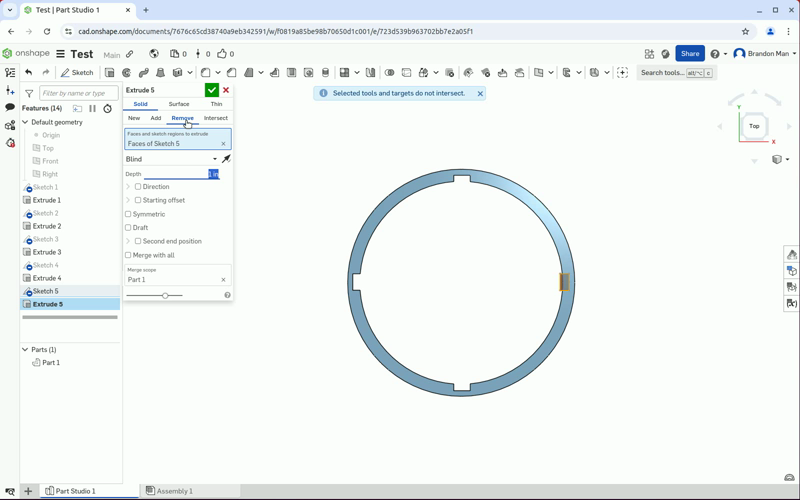
text(-9.147)
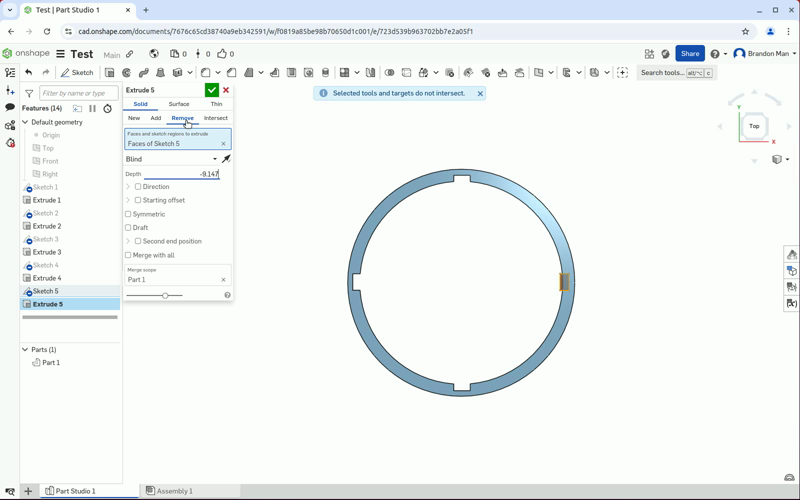
key(tab, 6)
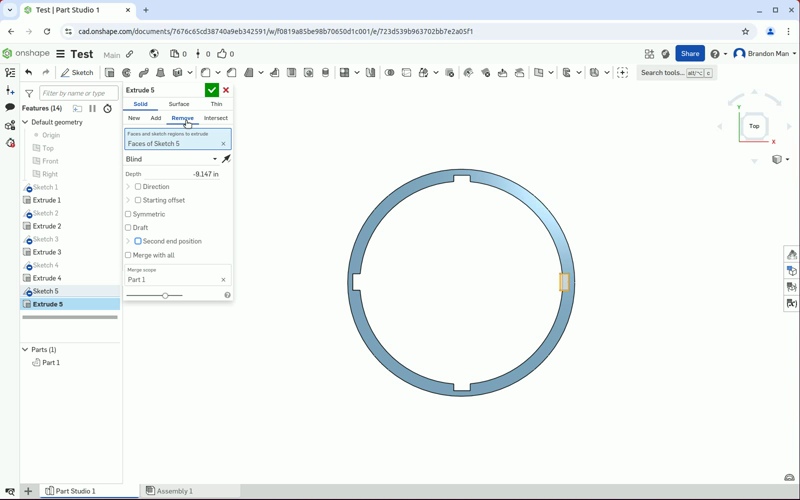
key(space)
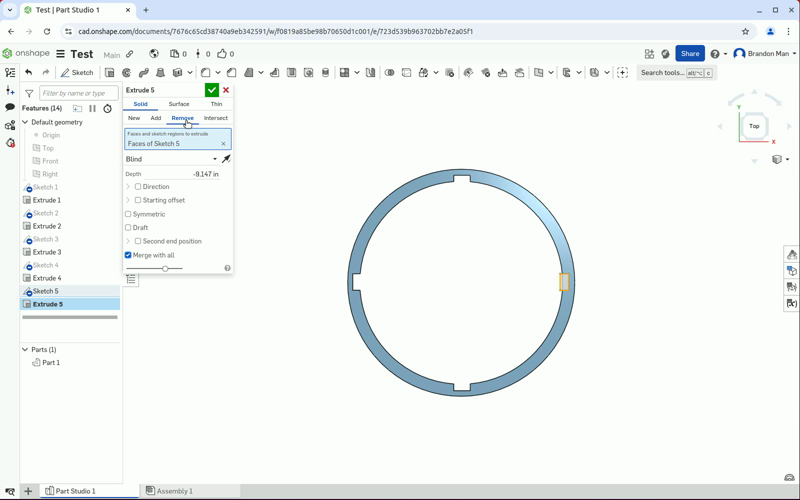
key(enter)
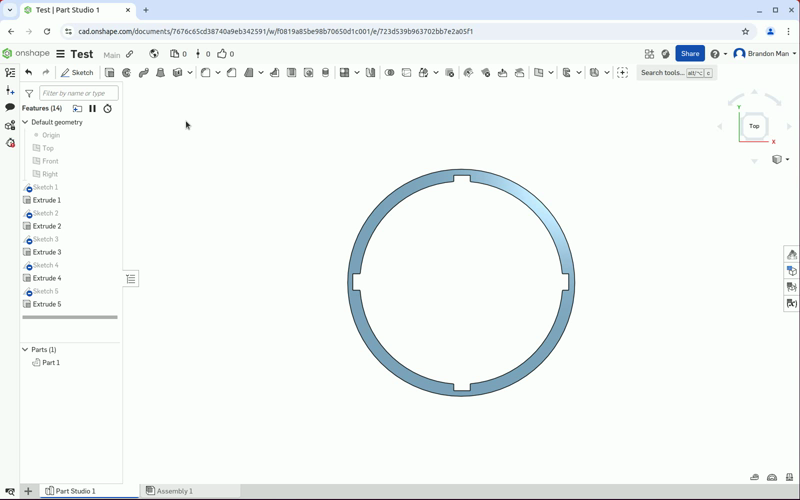
key(shift+h)
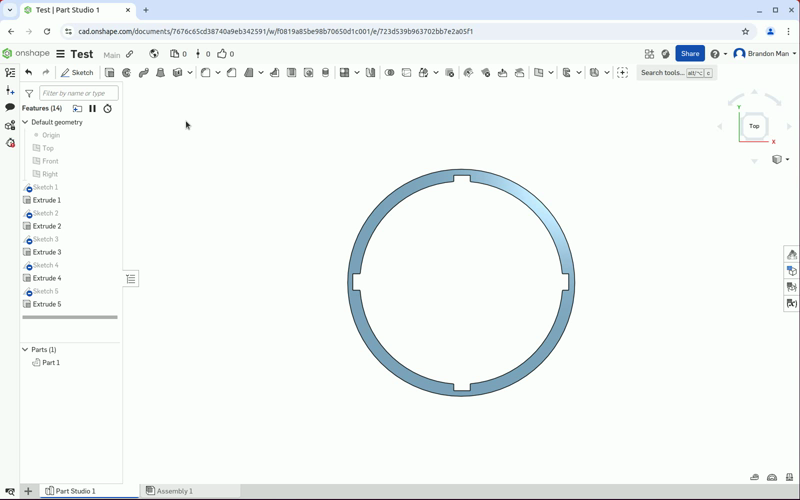
key(shift+h)
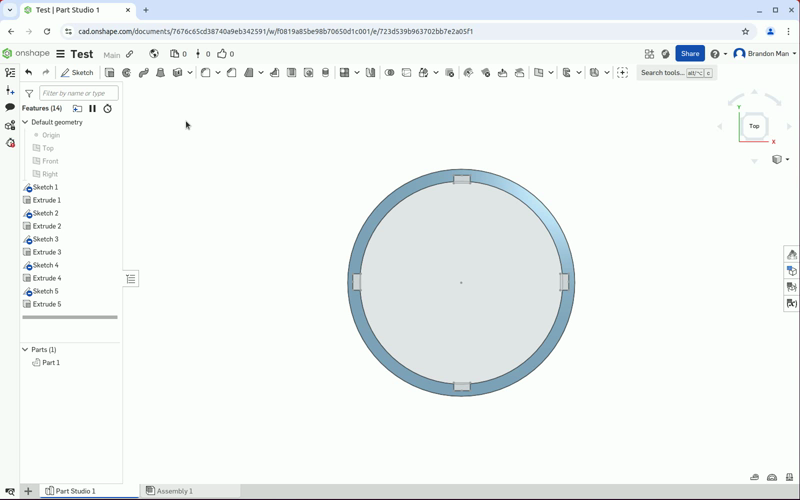
key(shift+7)
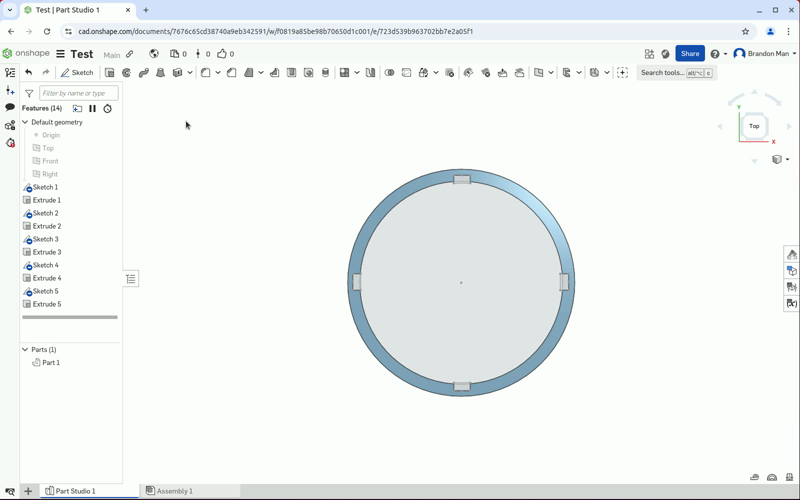
key(up, 3)
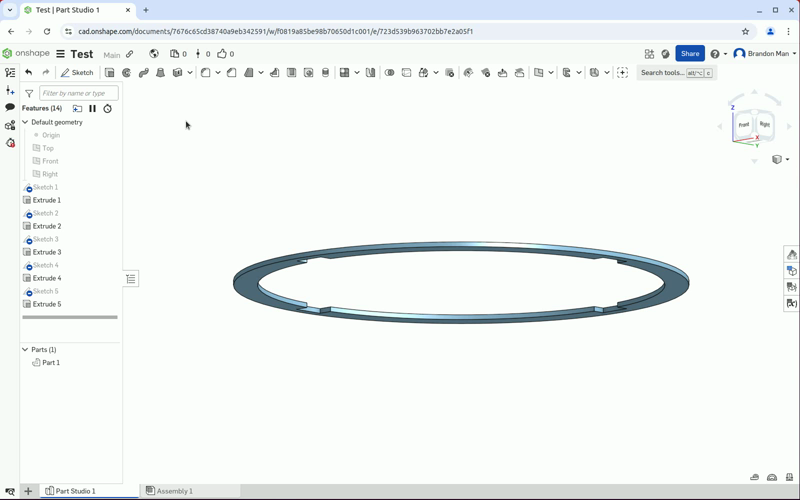
key(left, 3)
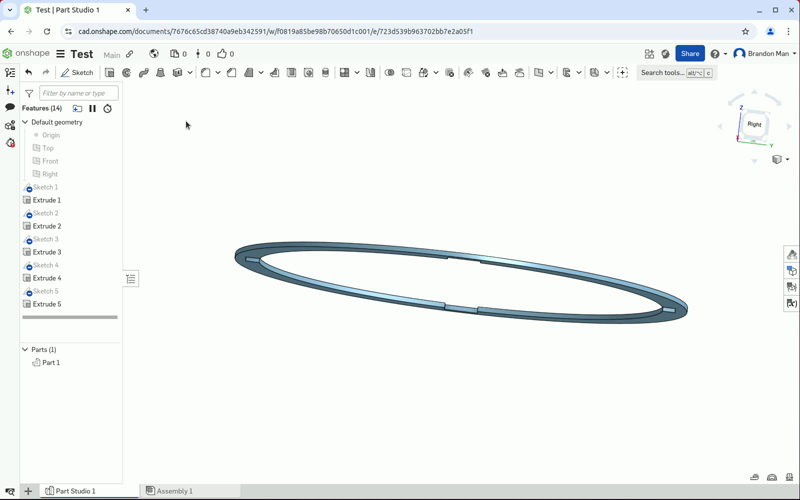
key(right, 3)
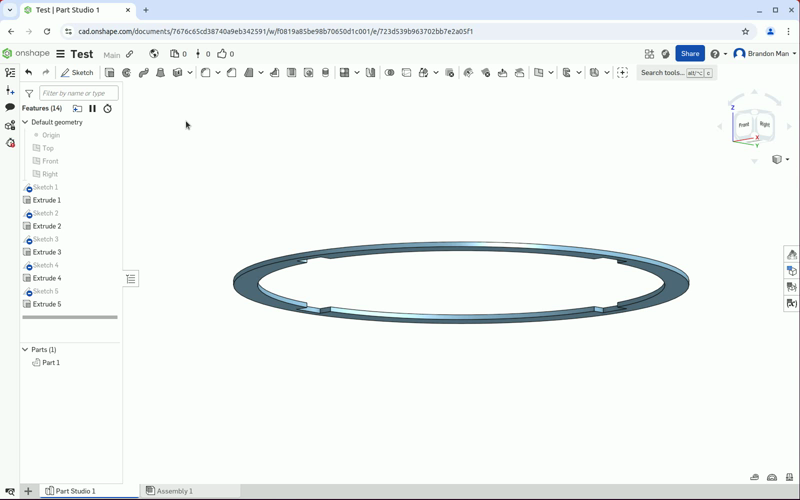
key(down, 3)
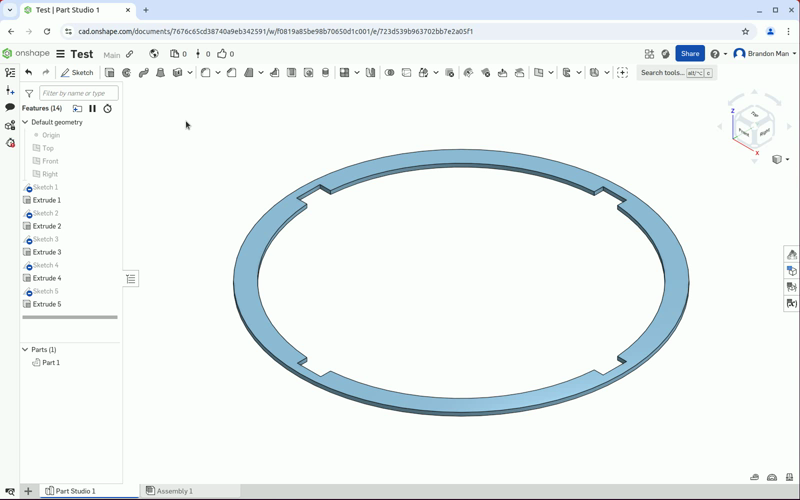
mouse_move(73, 189)
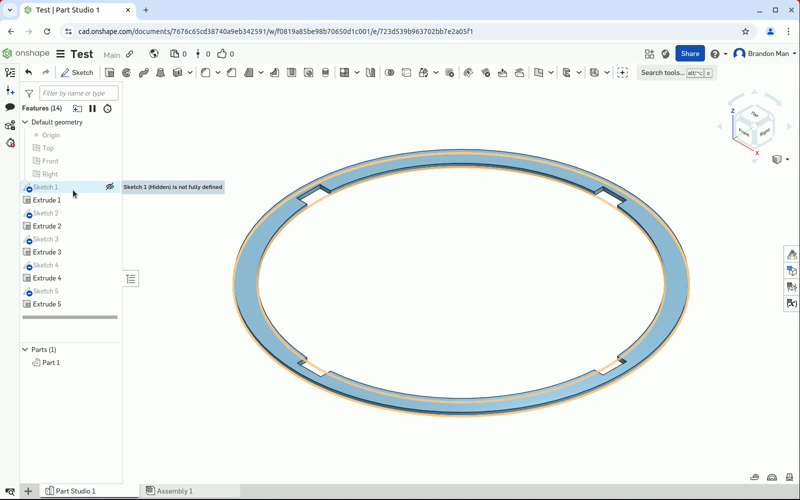
click(73, 189)